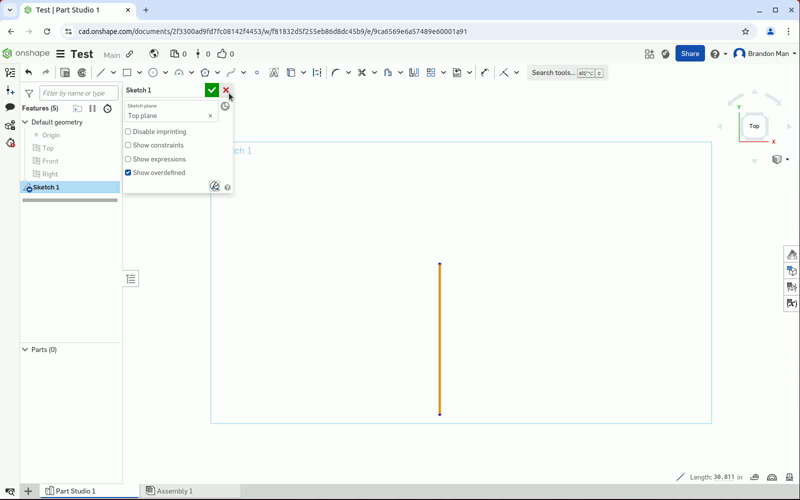
key(shift+h)
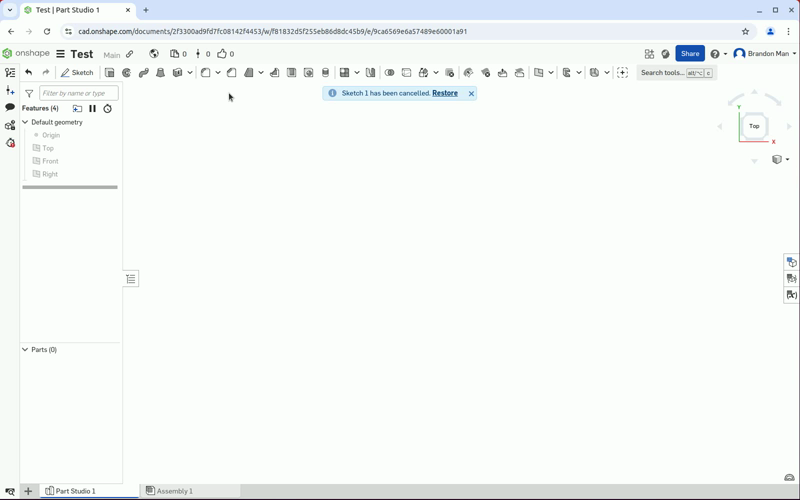
mouse_move(73, 352)
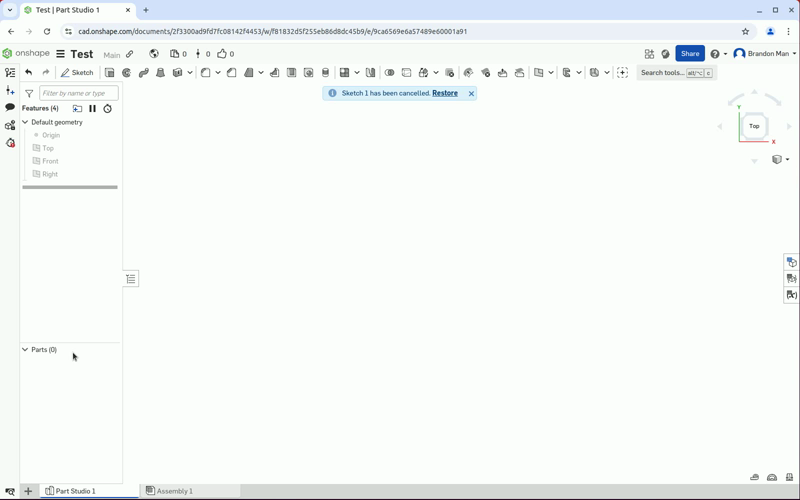
key(y)
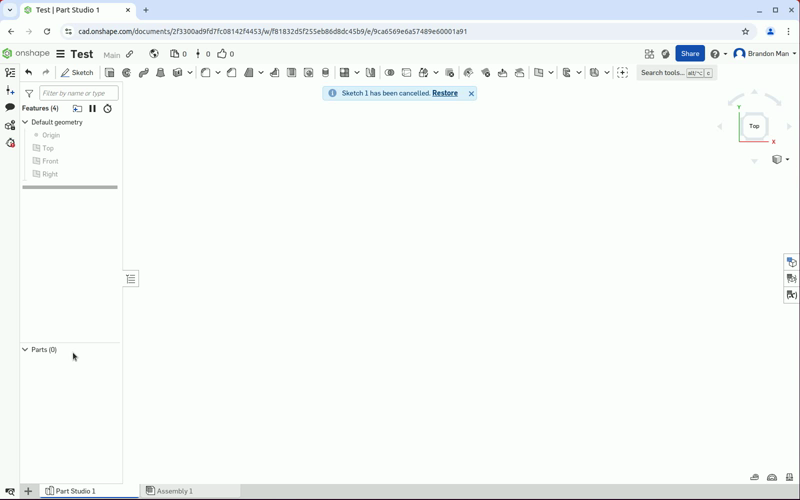
key(shift+p)
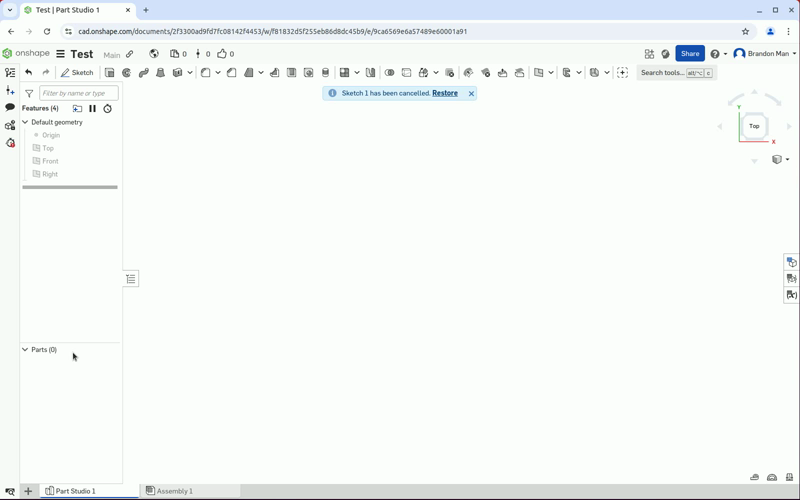
key(space)
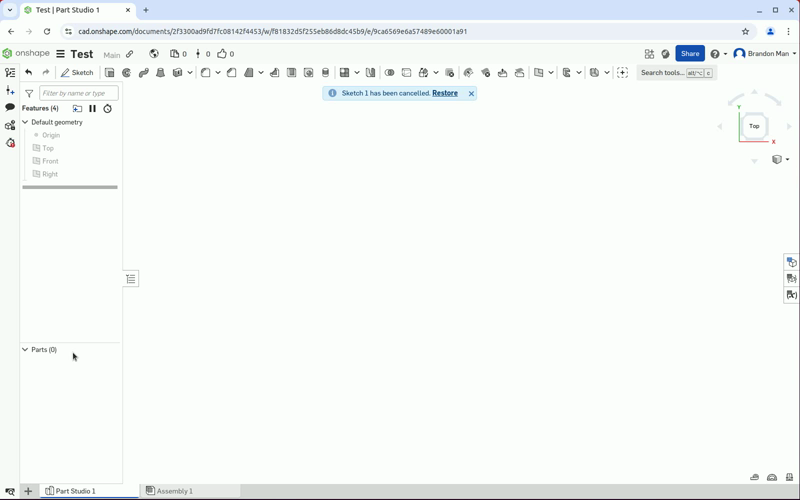
key_down(shift)
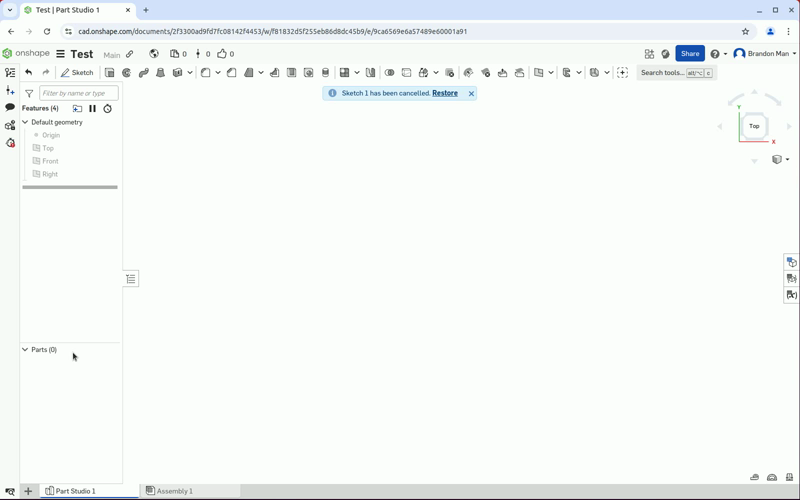
key(up)
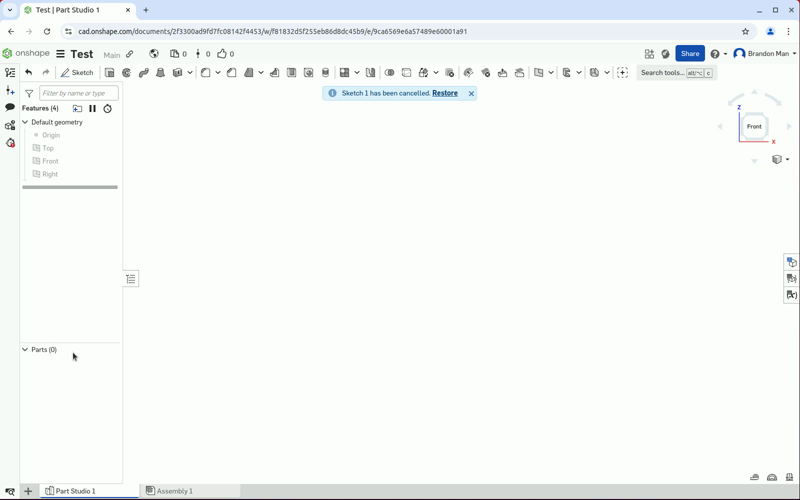
key_up(shift)
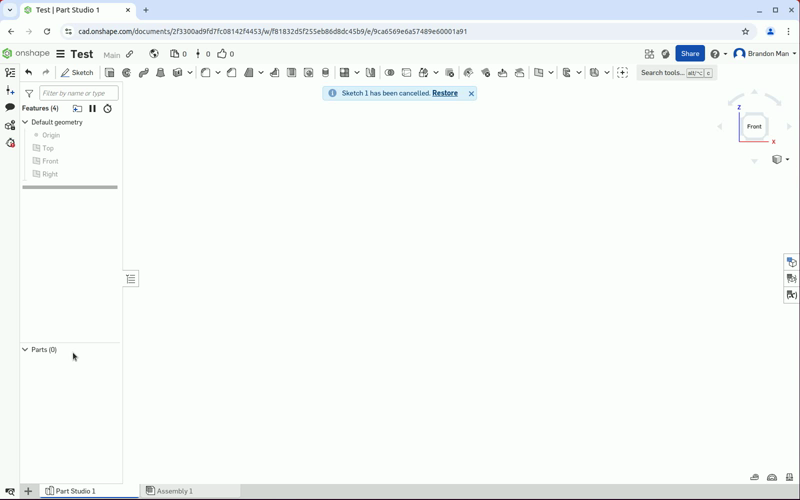
mouse_move(73, 352)
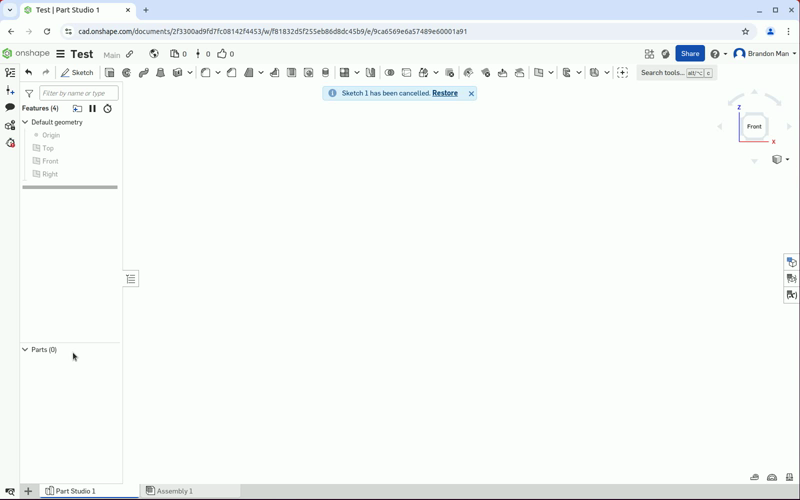
key(shift+y)
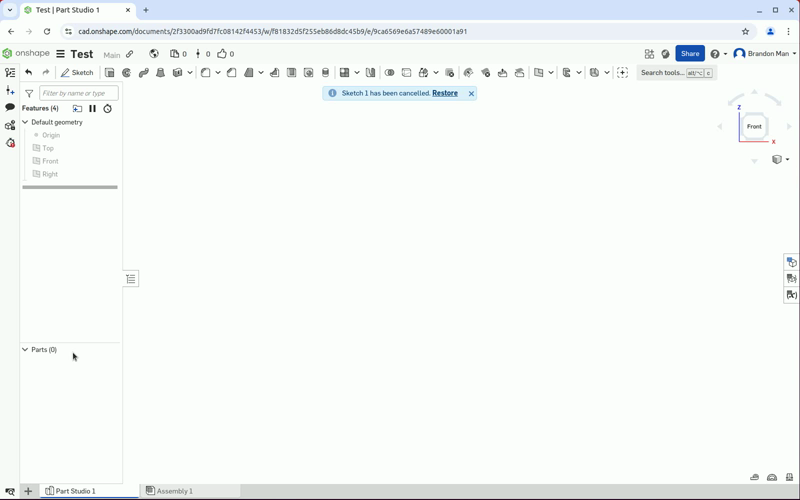
key(shift+s)
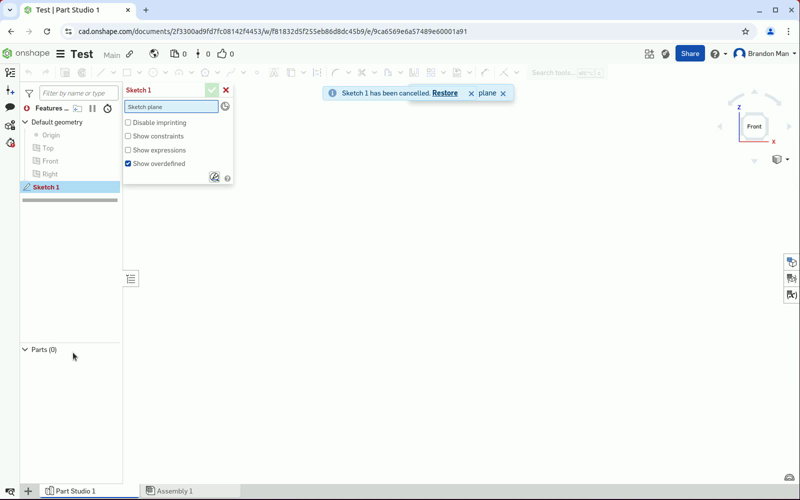
mouse_move(73, 163)
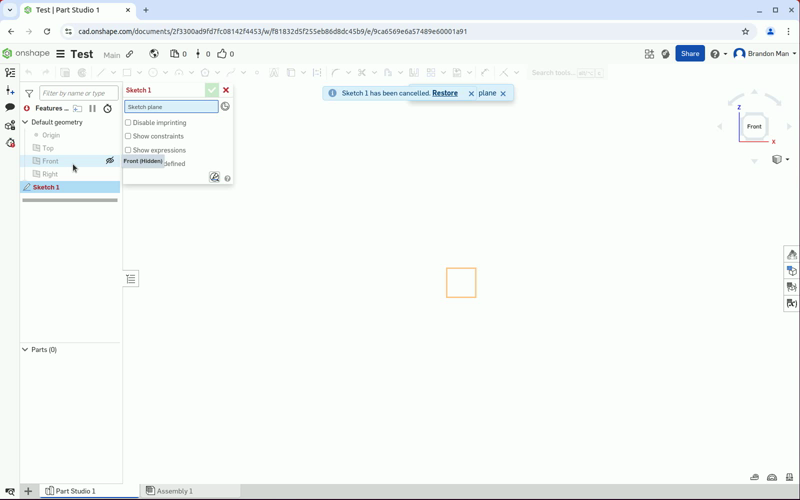
click(73, 163)
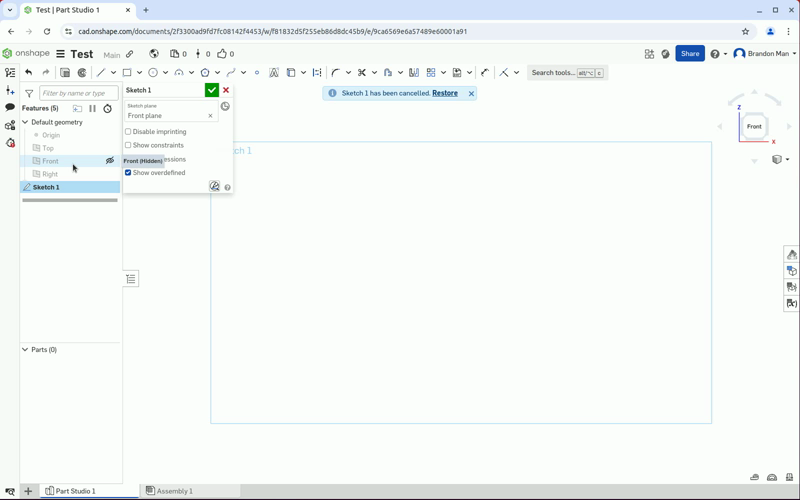
mouse_move(73, 352)
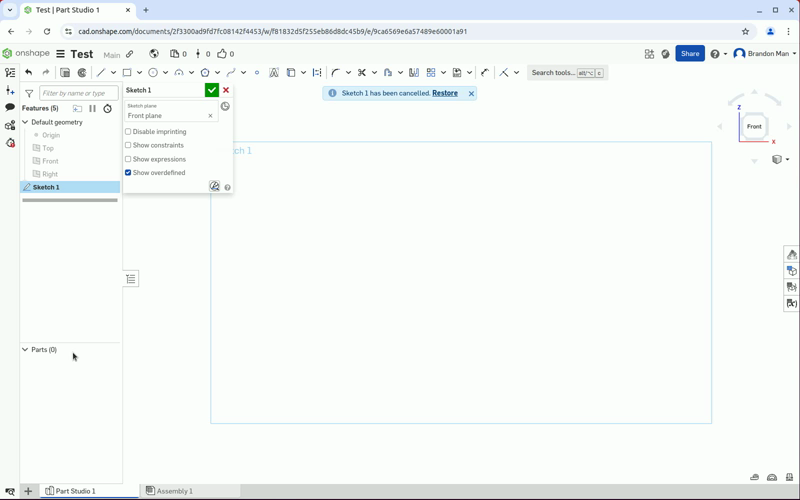
key(y)
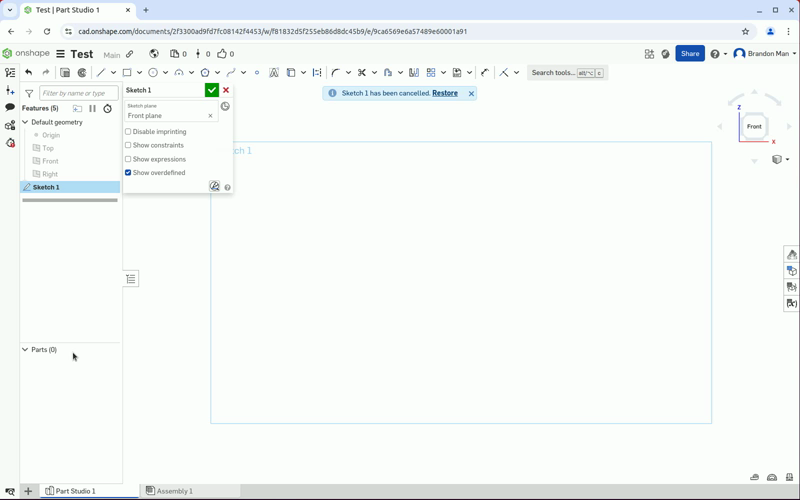
key(l)
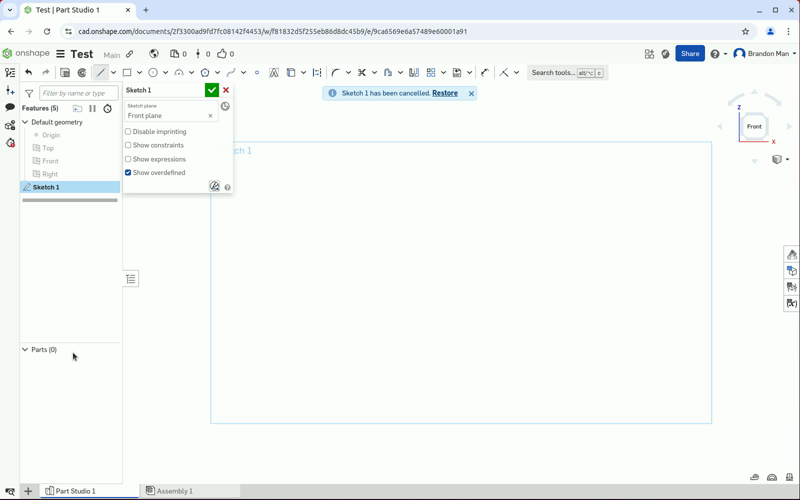
key_down(shift)
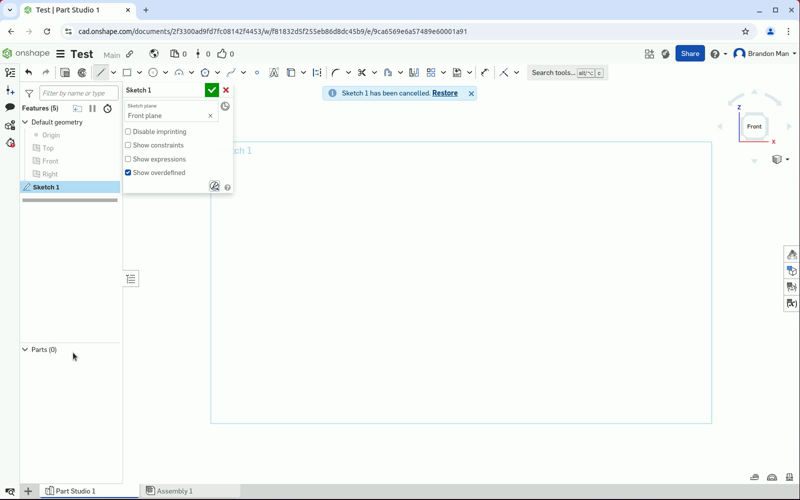
mouse_move(390, 395)
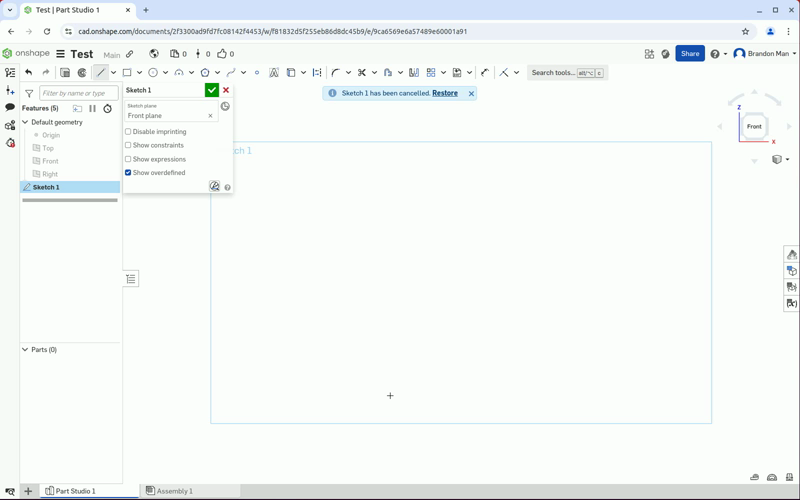
click(390, 395)
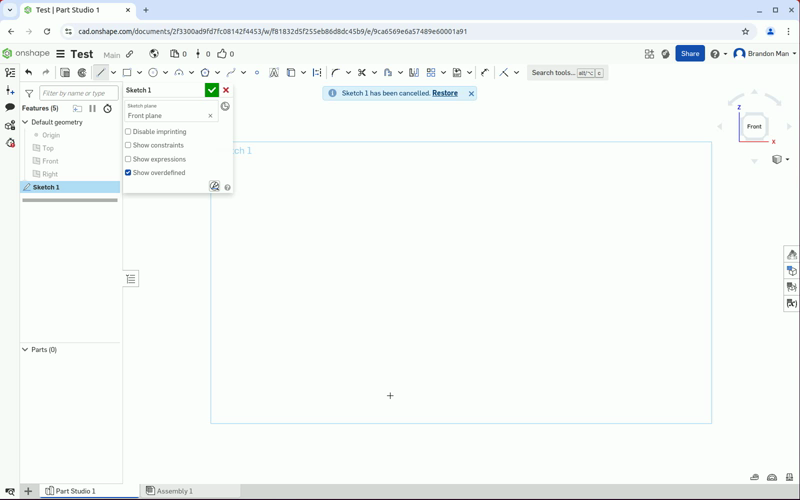
key_up(shift)
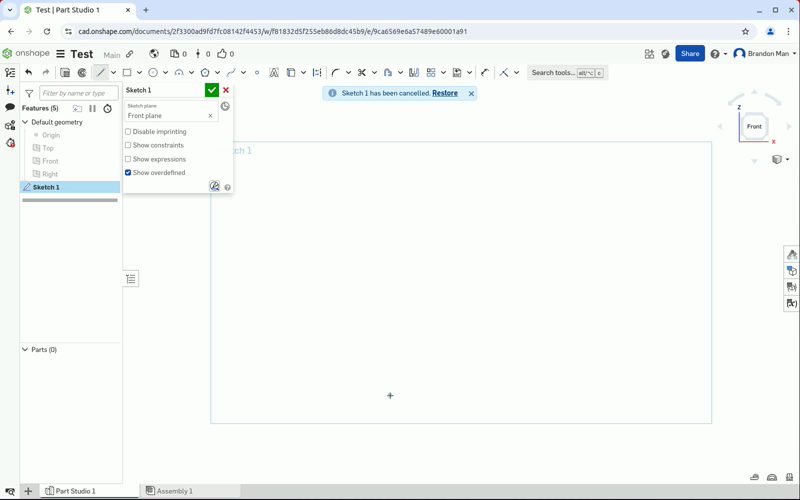
key_down(shift)
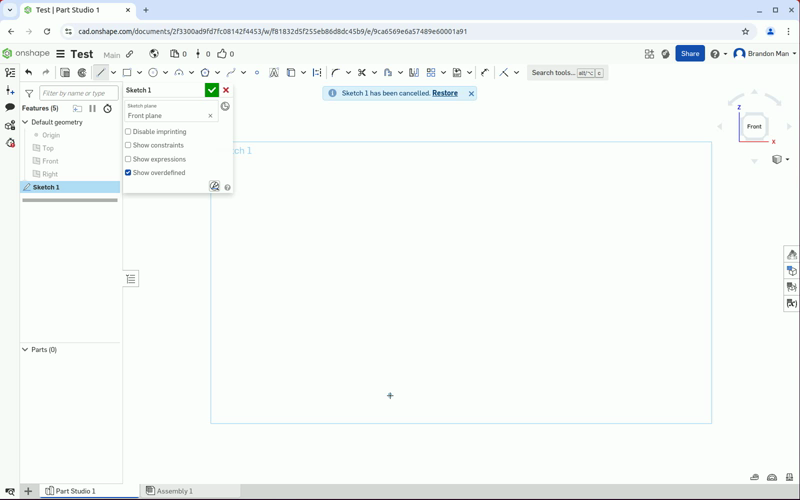
mouse_move(420, 395)
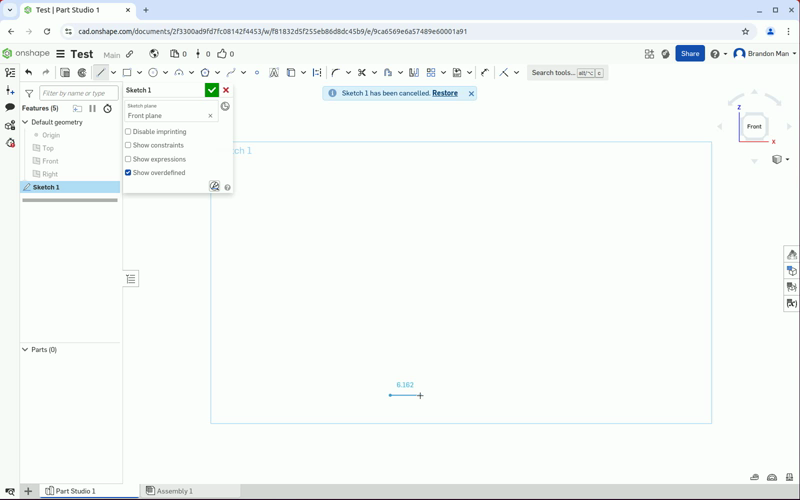
mouse_move(397, 395)
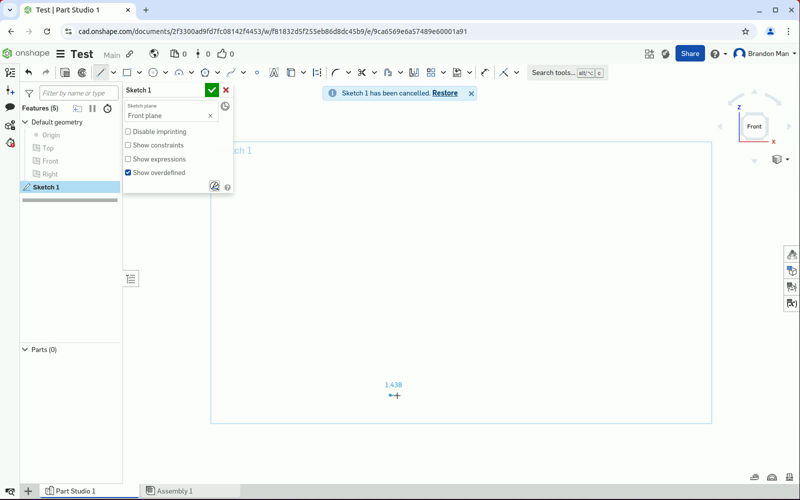
scroll(6)
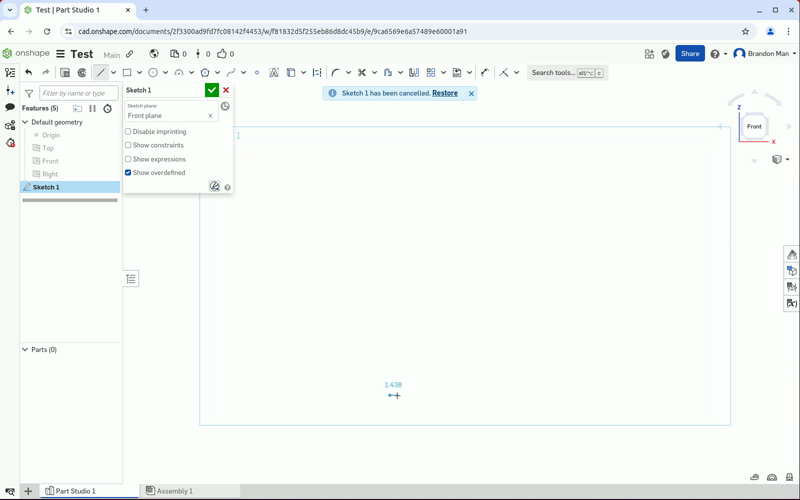
scroll(6)
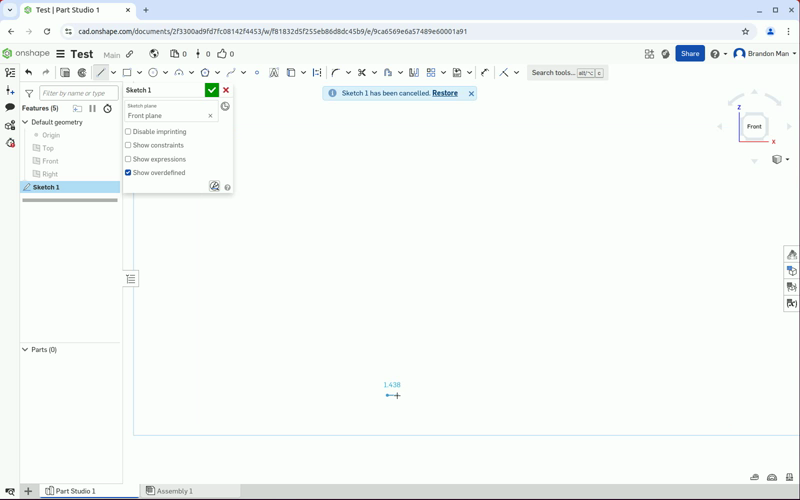
scroll(6)
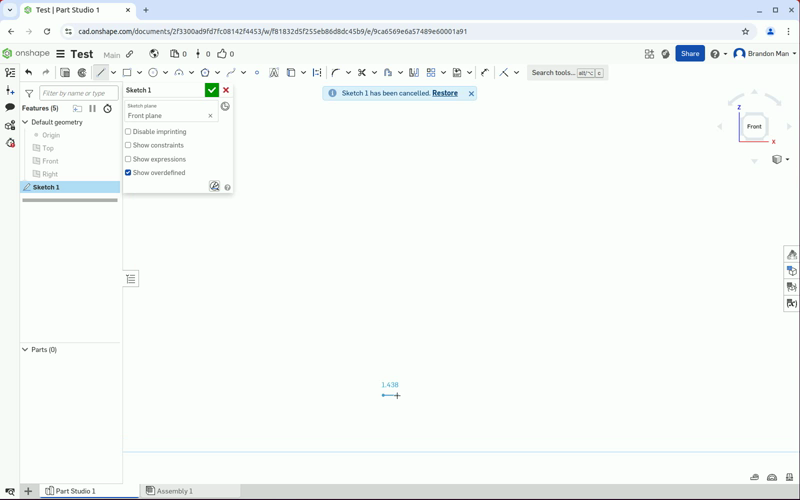
scroll(6)
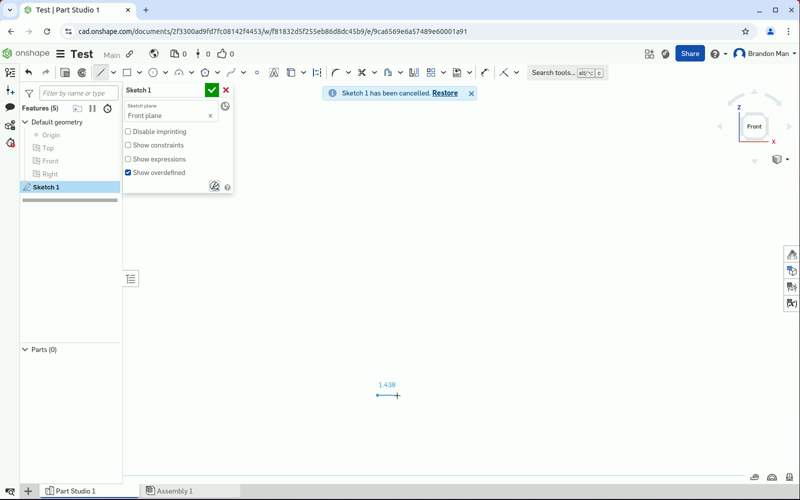
scroll(6)
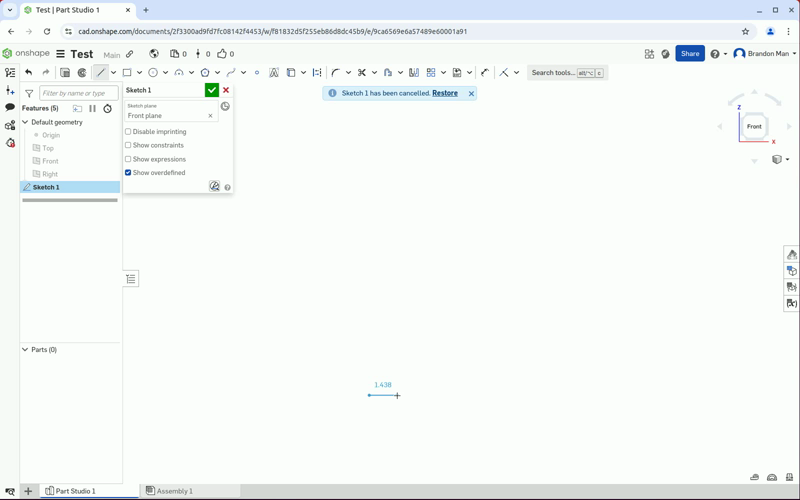
scroll(6)
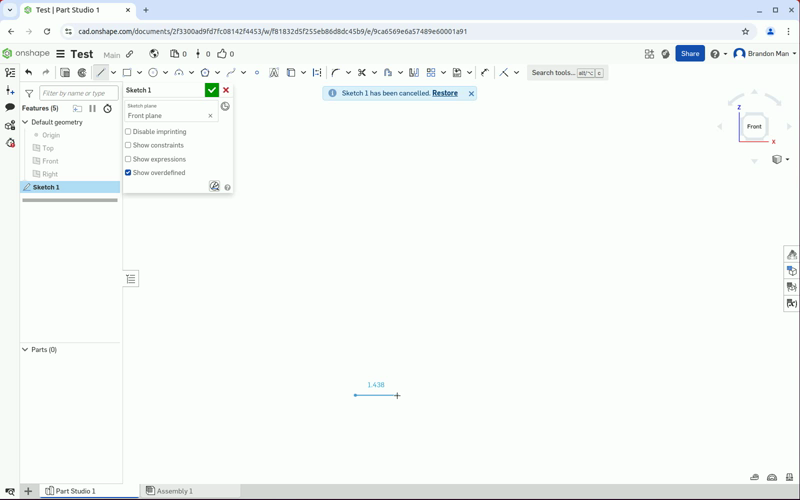
scroll(6)
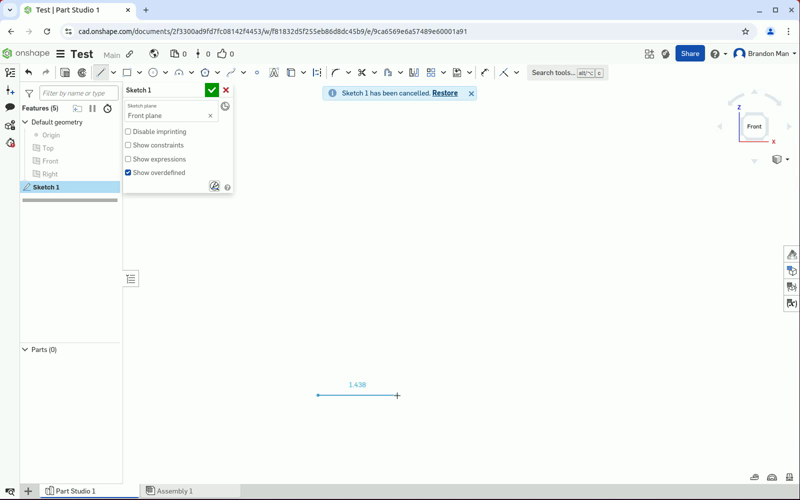
click(397, 395)
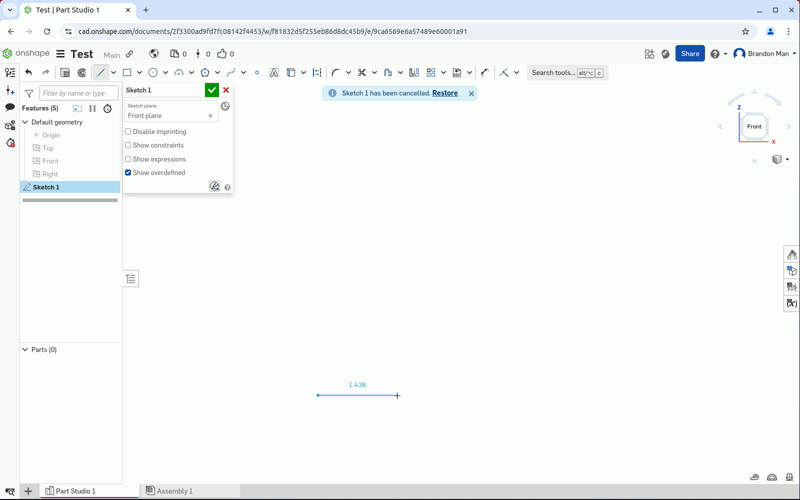
scroll(-6)
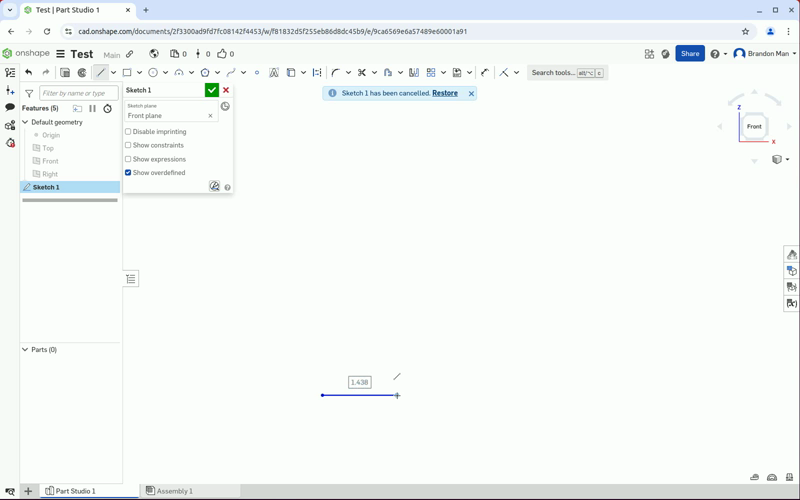
scroll(-6)
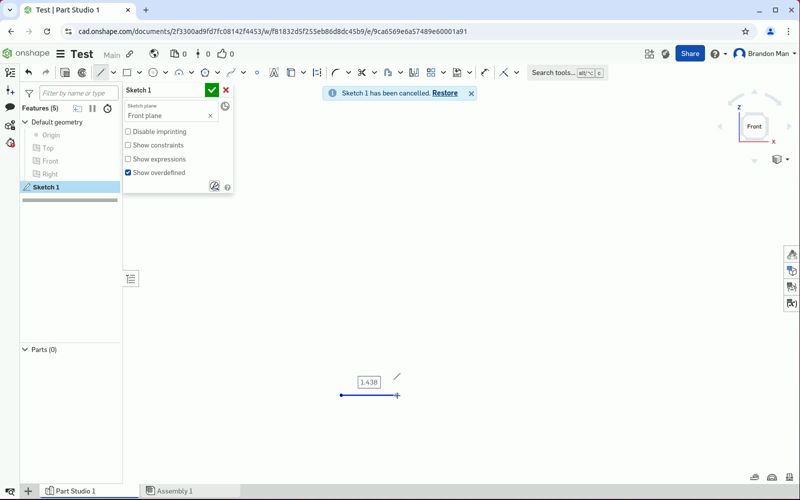
scroll(-6)
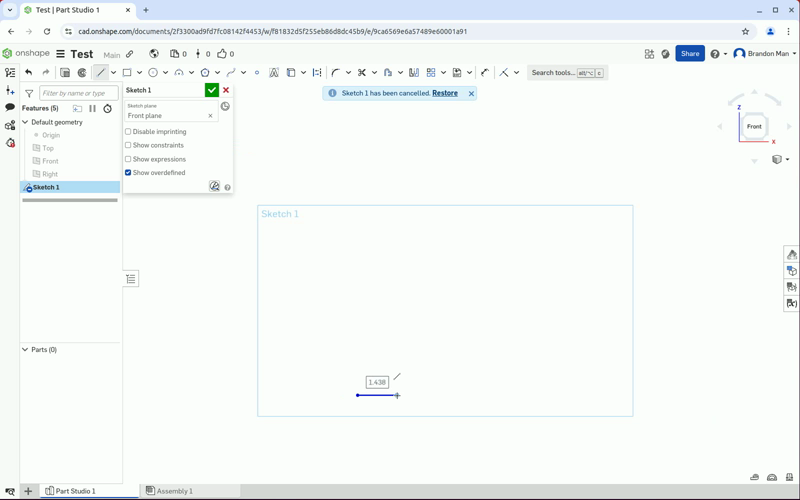
scroll(-6)
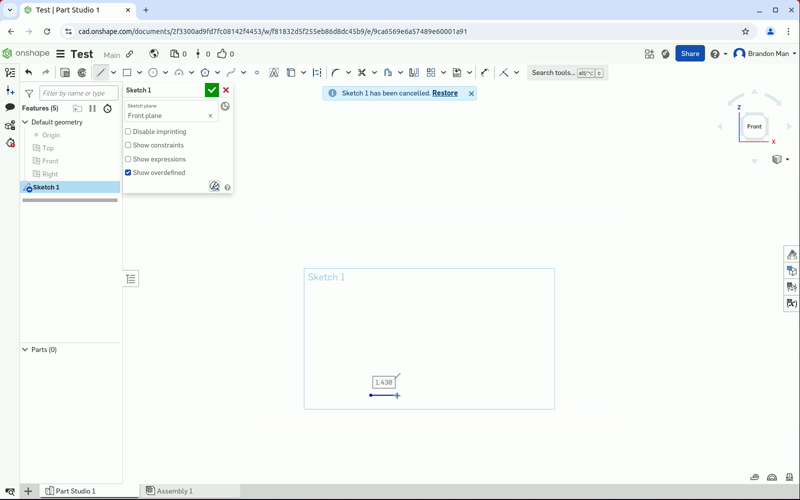
scroll(-6)
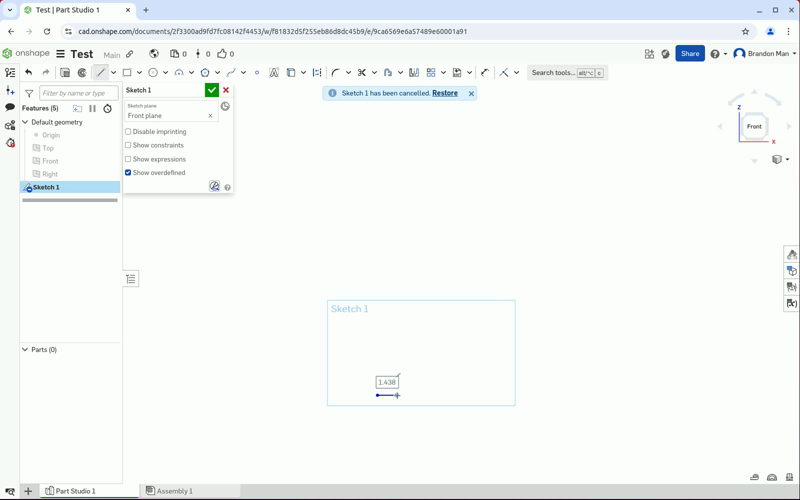
scroll(-6)
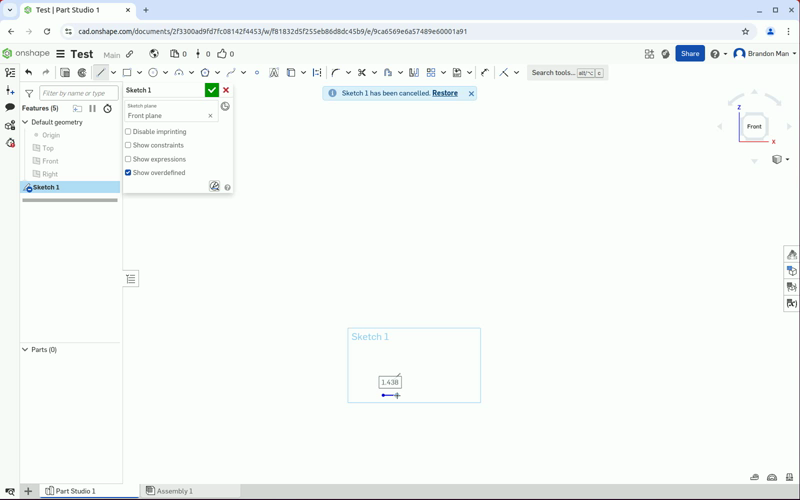
scroll(-6)
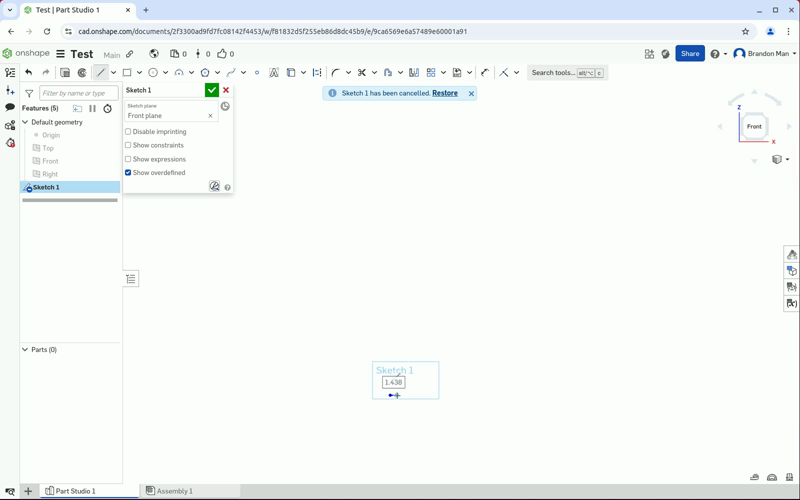
key_up(shift)
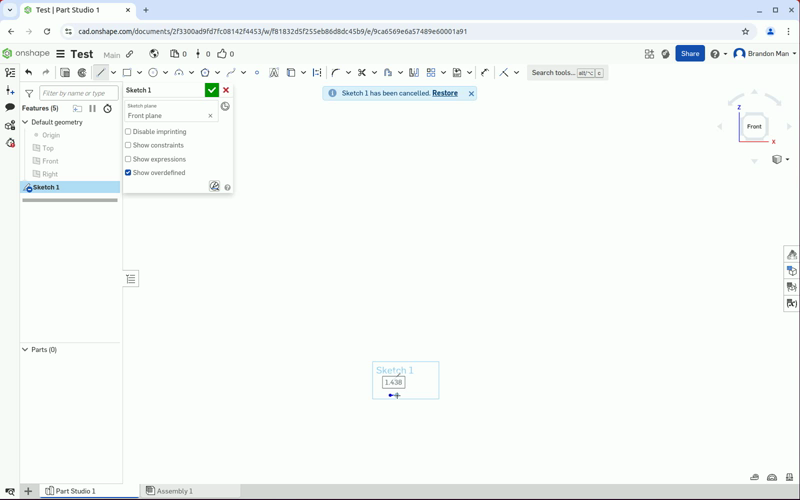
key_down(shift)
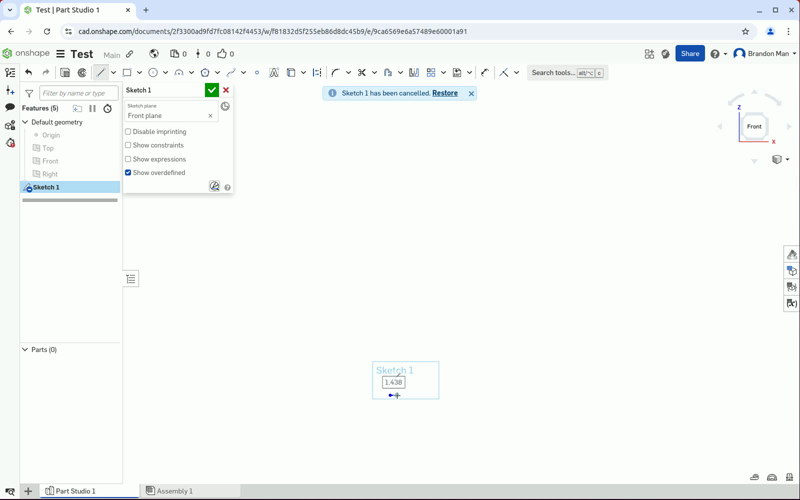
mouse_move(427, 395)
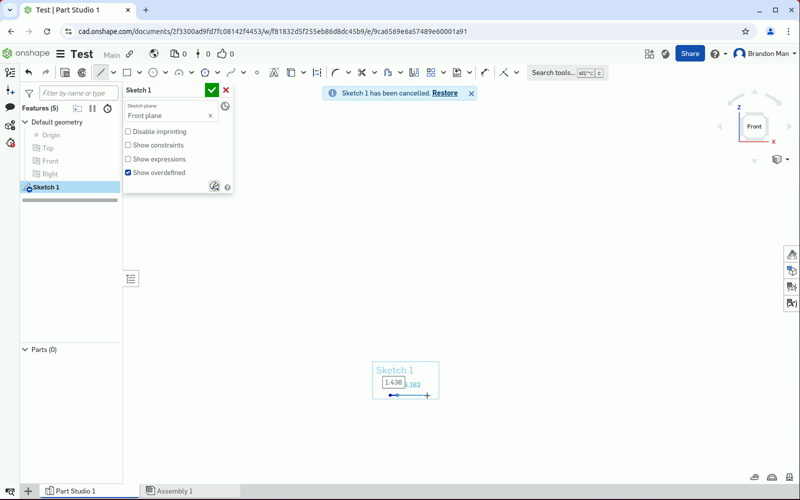
mouse_move(397, 383)
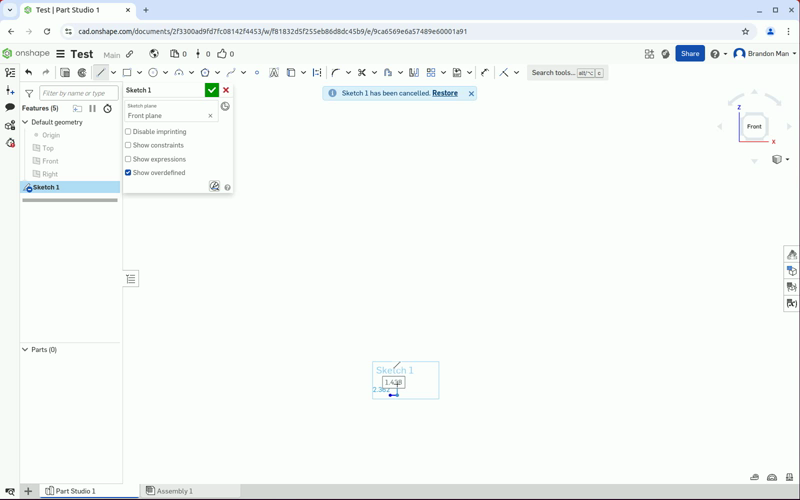
click(397, 383)
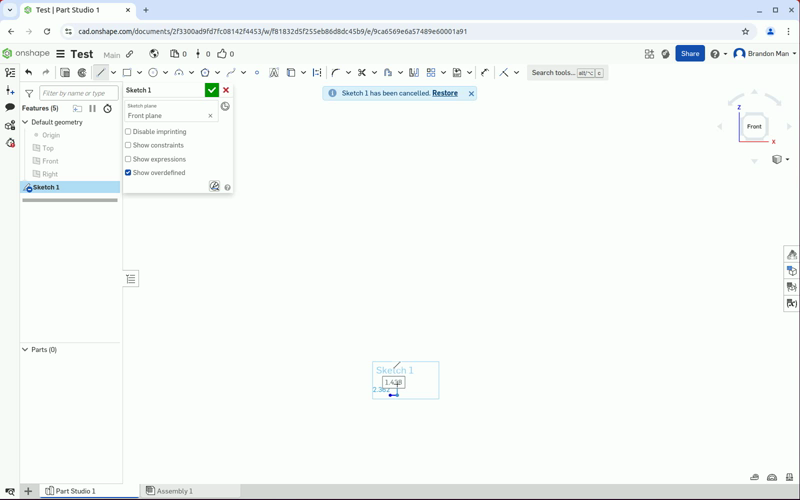
key_up(shift)
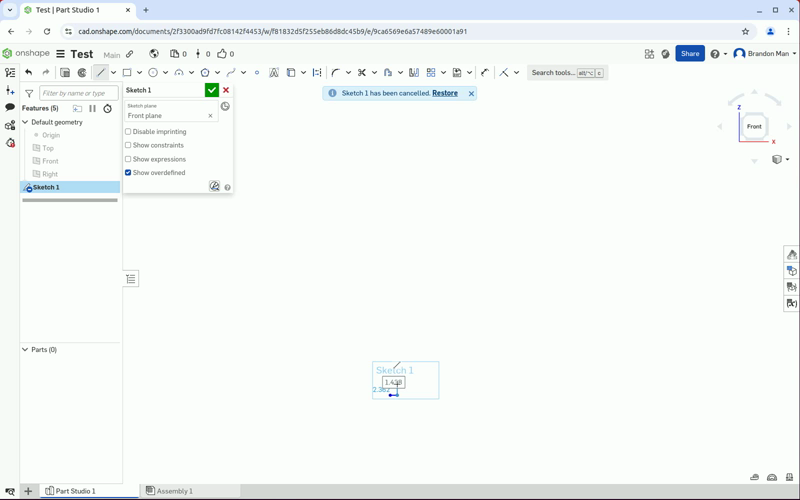
key_down(shift)
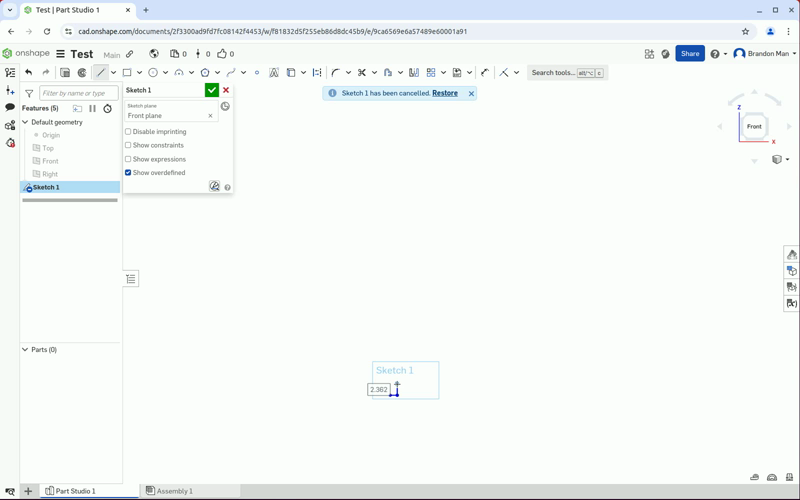
mouse_move(522, 383)
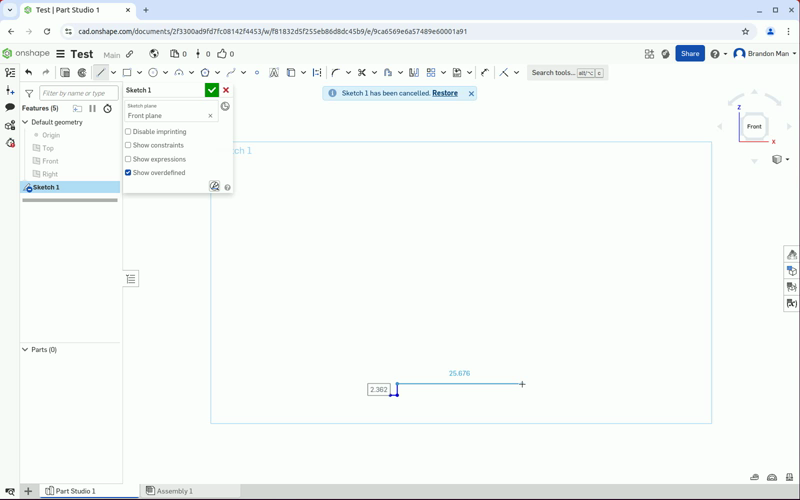
click(522, 383)
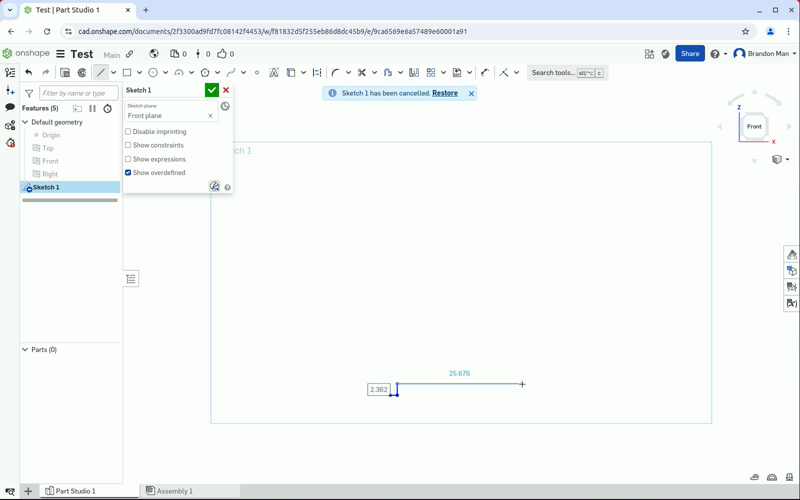
key_up(shift)
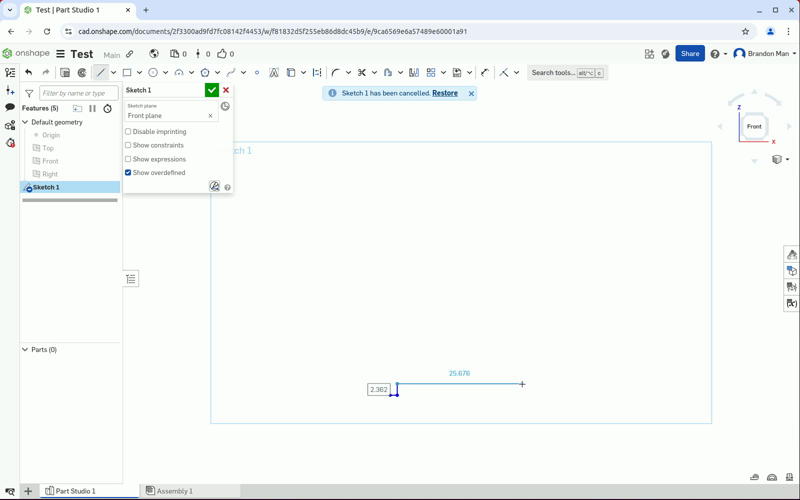
key_down(shift)
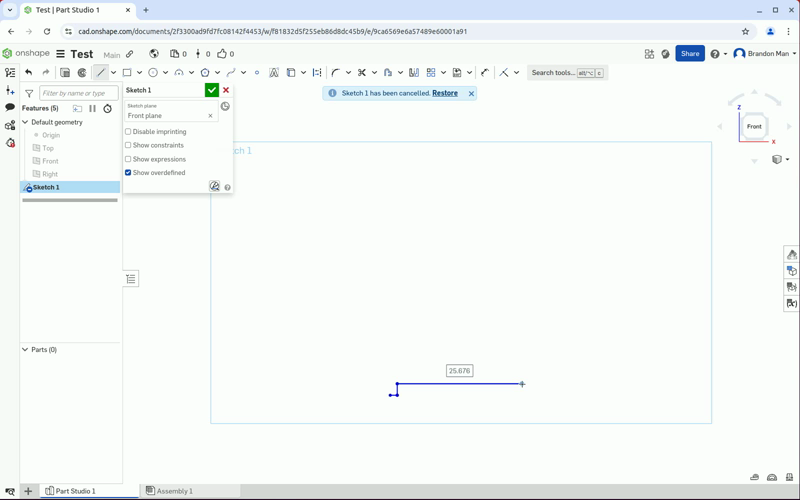
mouse_move(552, 383)
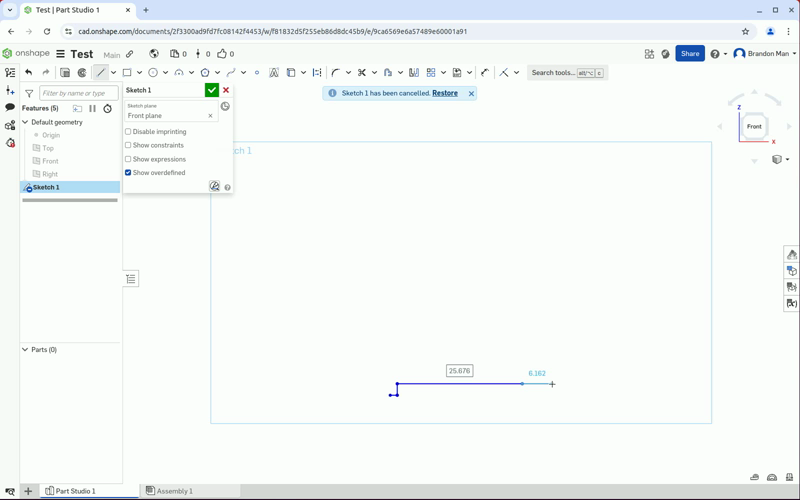
mouse_move(522, 395)
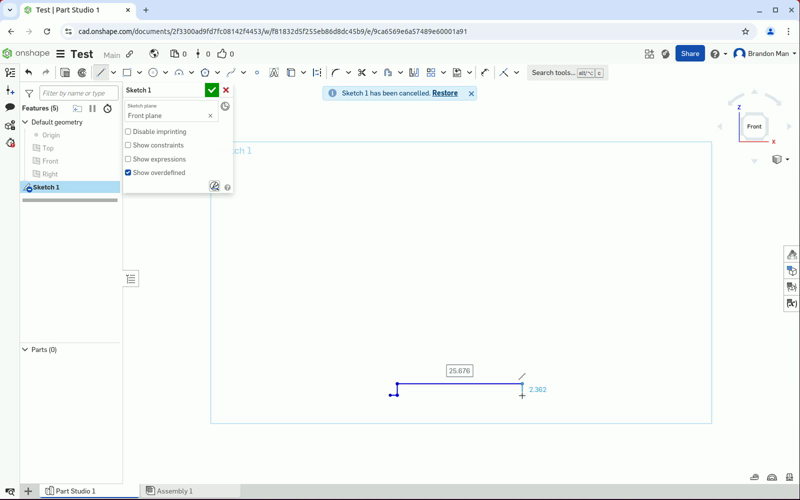
click(522, 395)
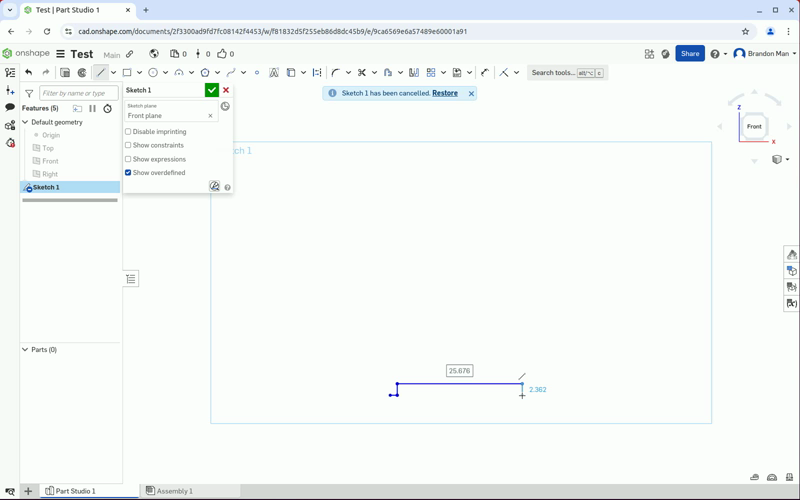
key_up(shift)
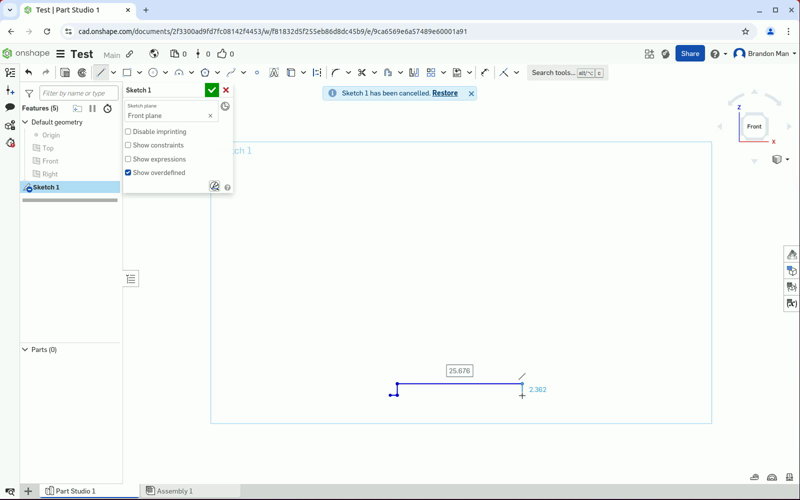
key_down(shift)
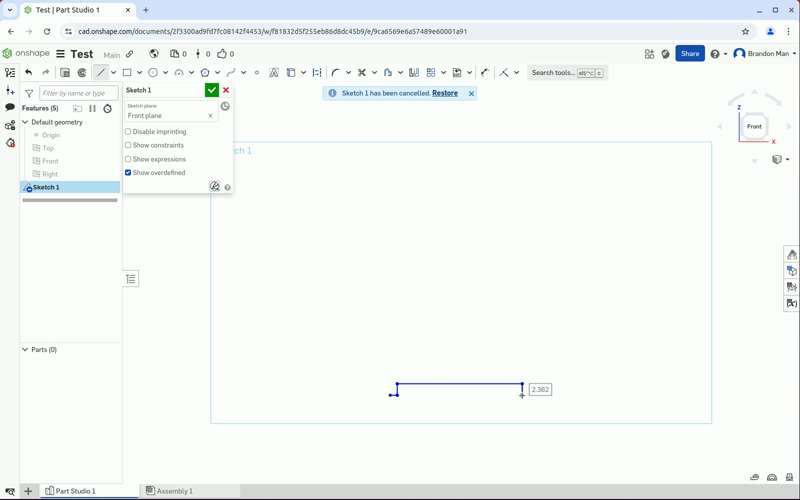
mouse_move(552, 395)
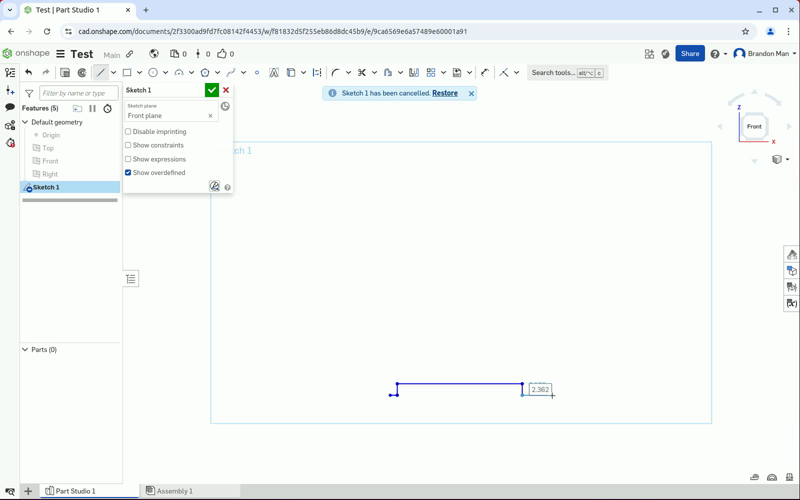
mouse_move(529, 395)
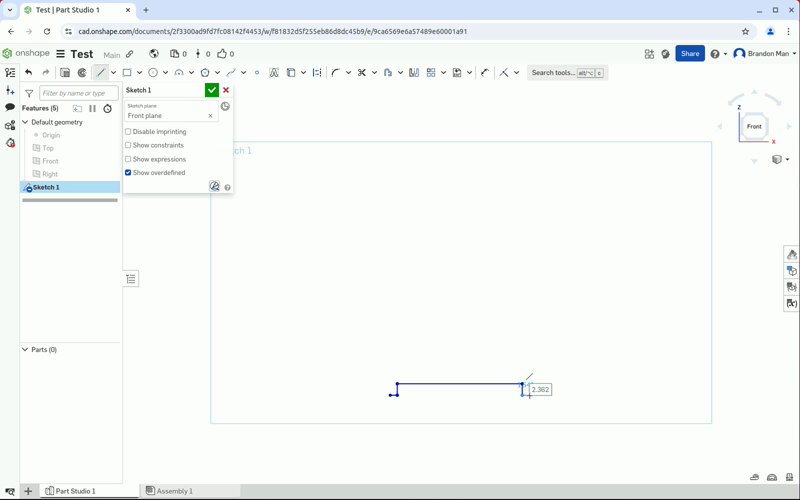
scroll(6)
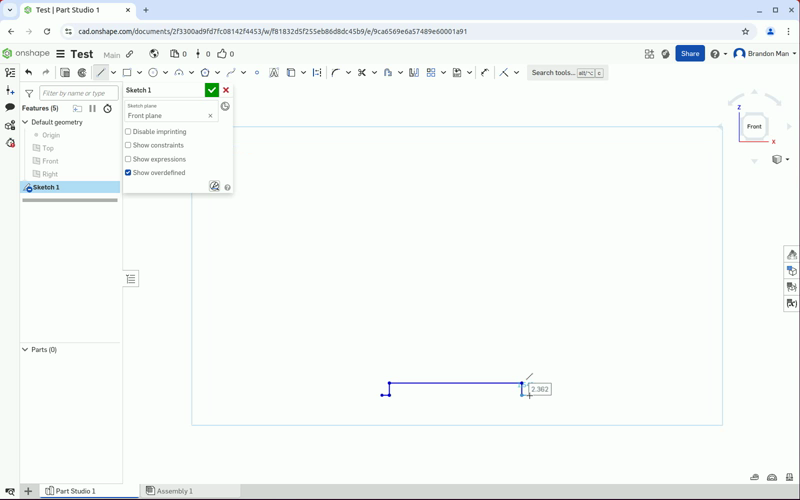
scroll(6)
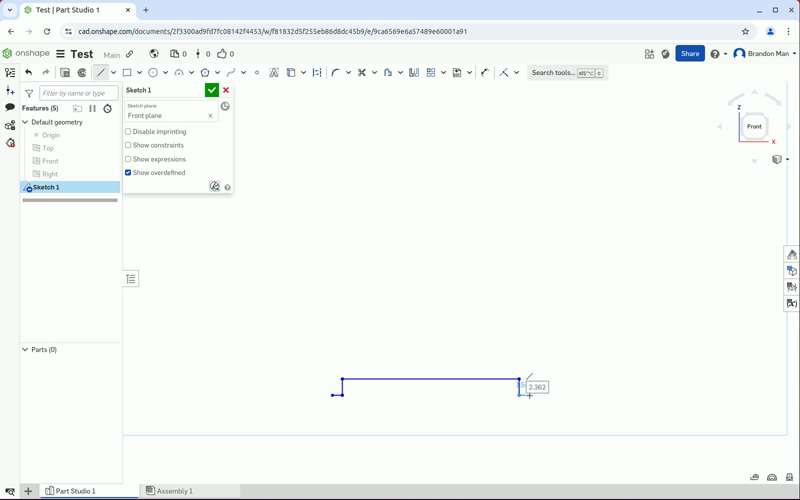
scroll(6)
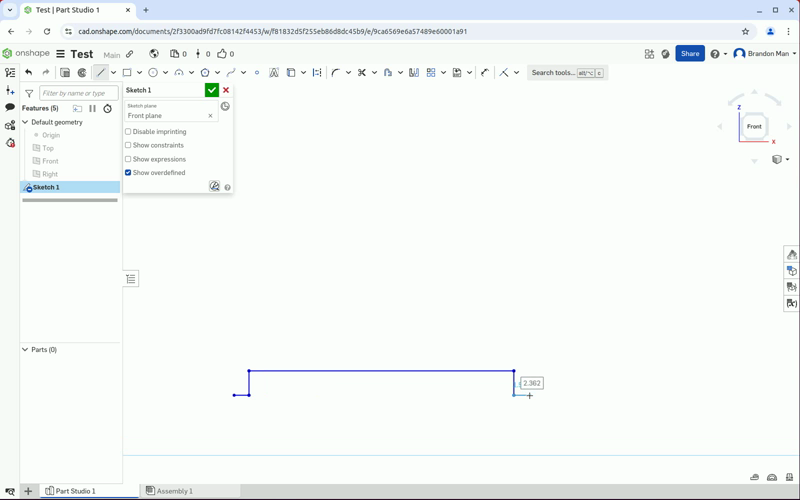
scroll(6)
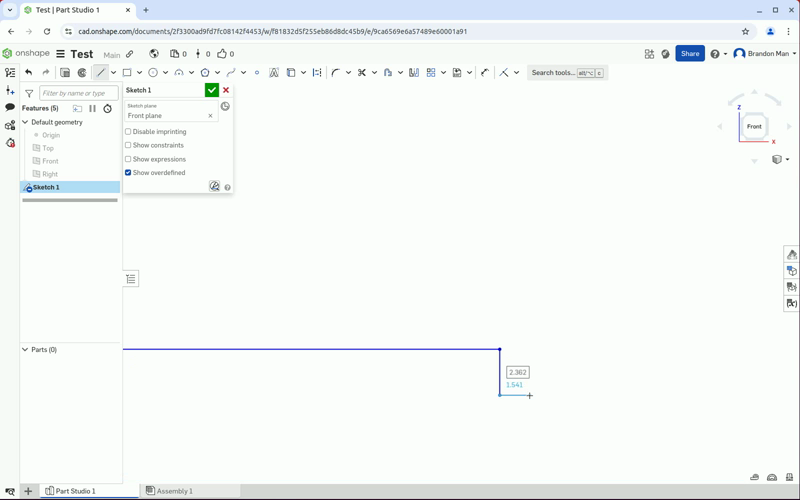
scroll(6)
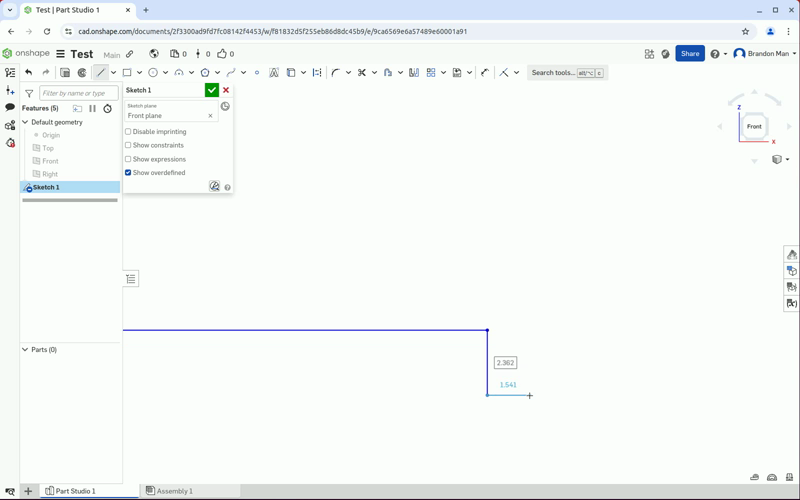
scroll(6)
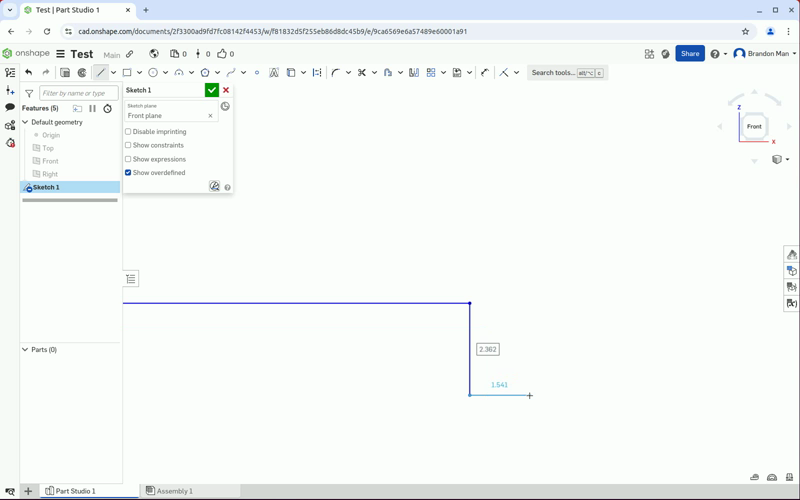
scroll(6)
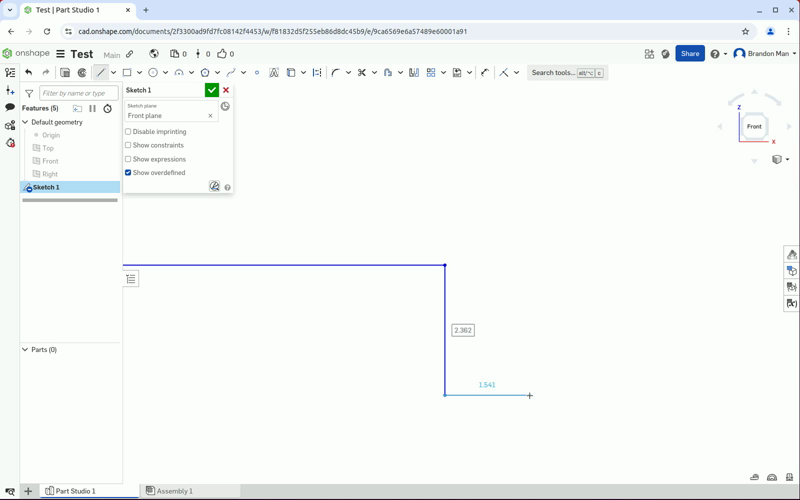
click(529, 395)
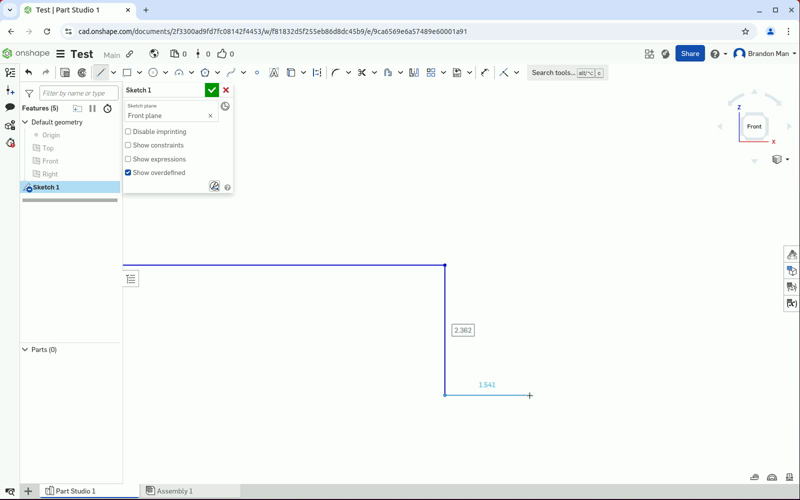
scroll(-6)
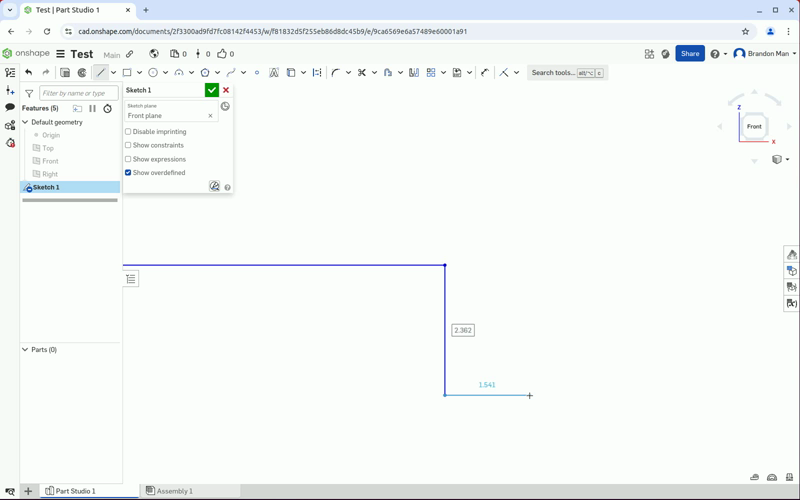
scroll(-6)
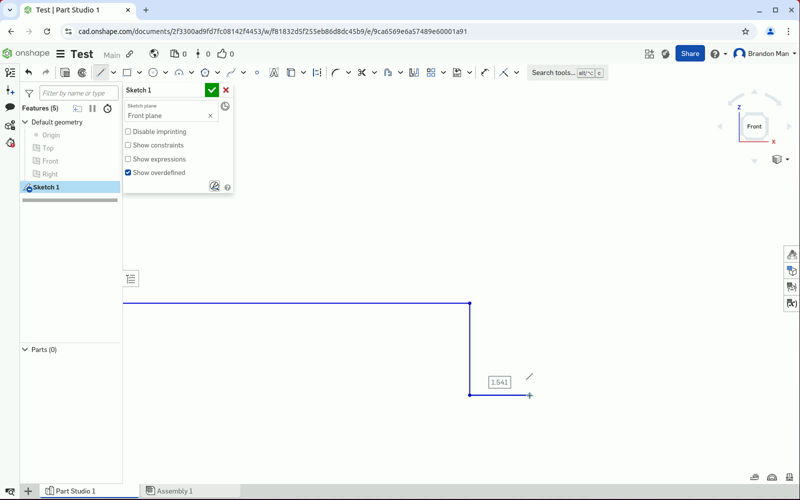
scroll(-6)
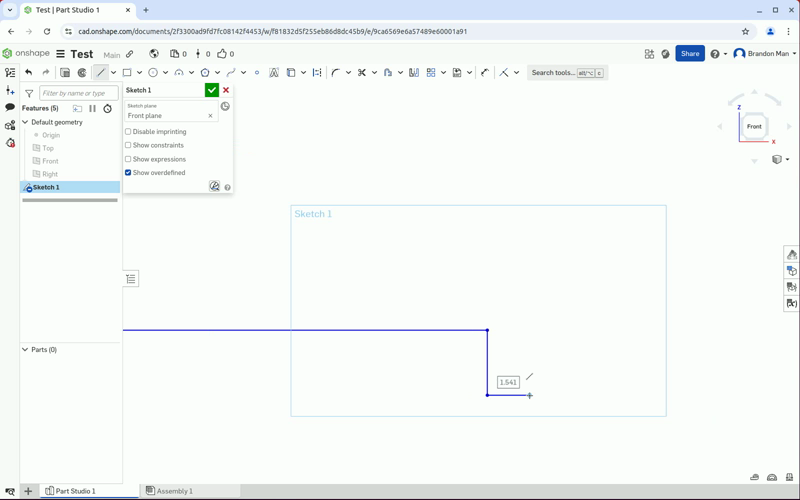
scroll(-6)
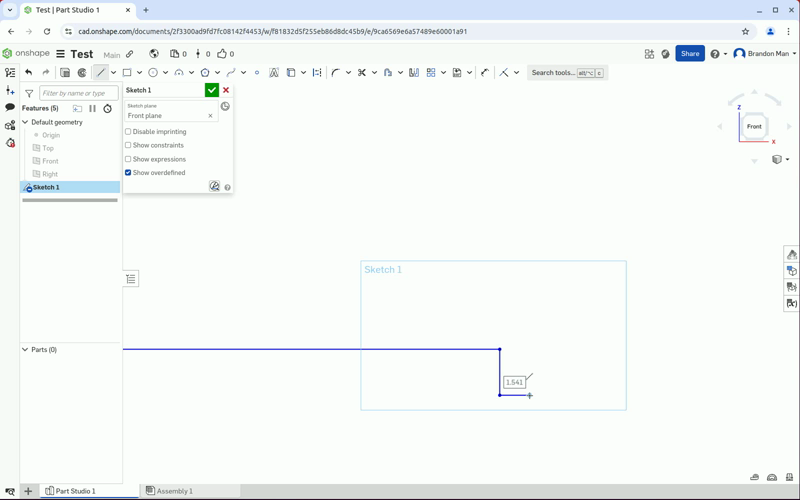
scroll(-6)
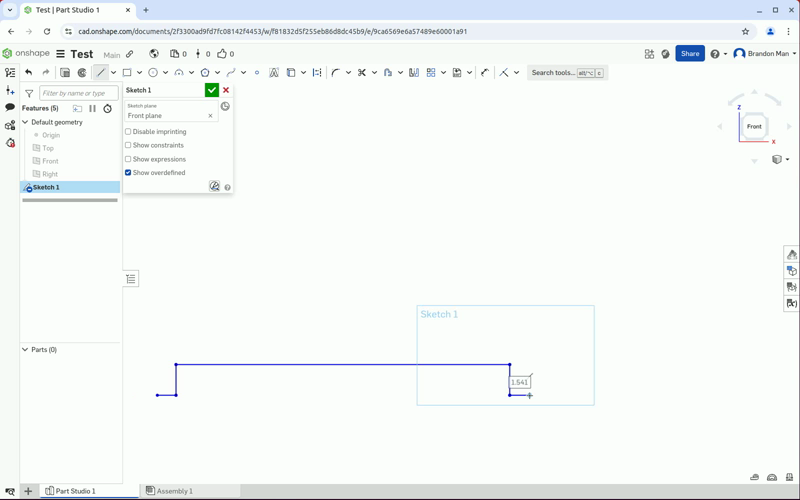
scroll(-6)
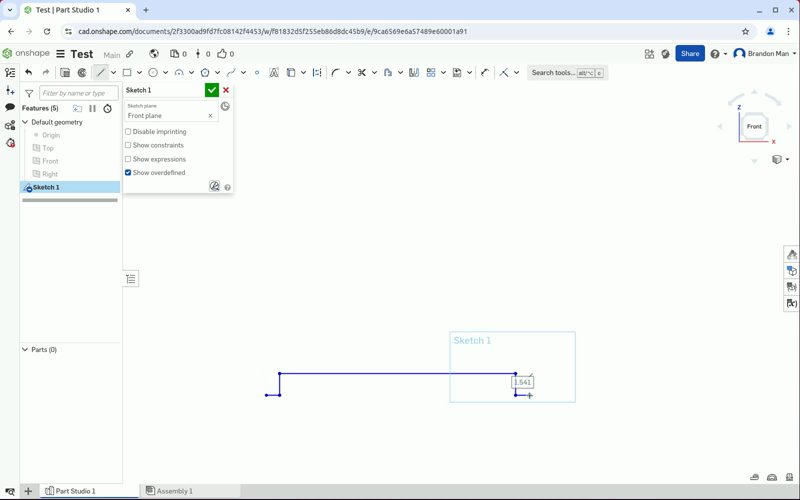
scroll(-6)
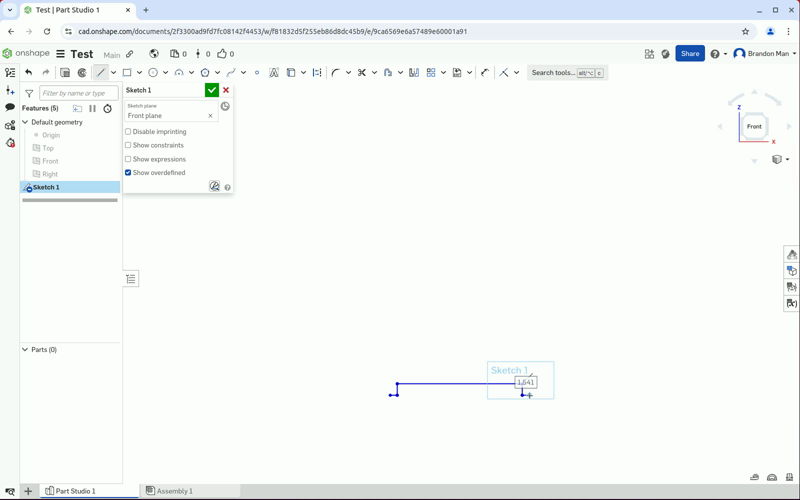
key_up(shift)
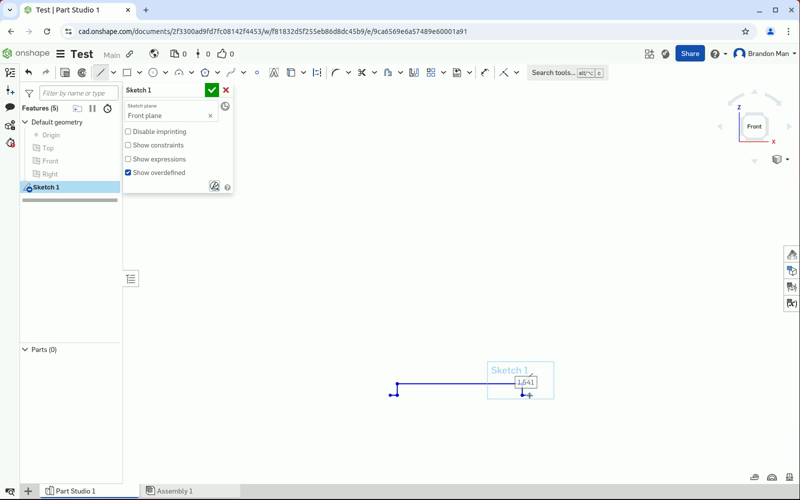
key_down(shift)
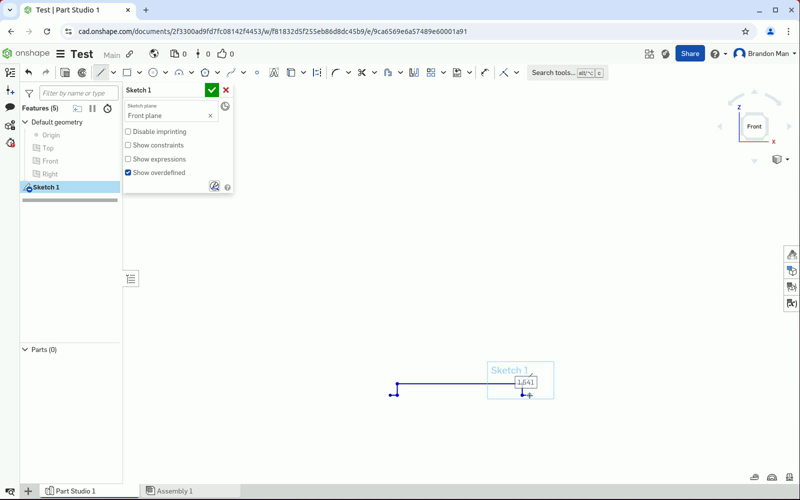
mouse_move(529, 171)
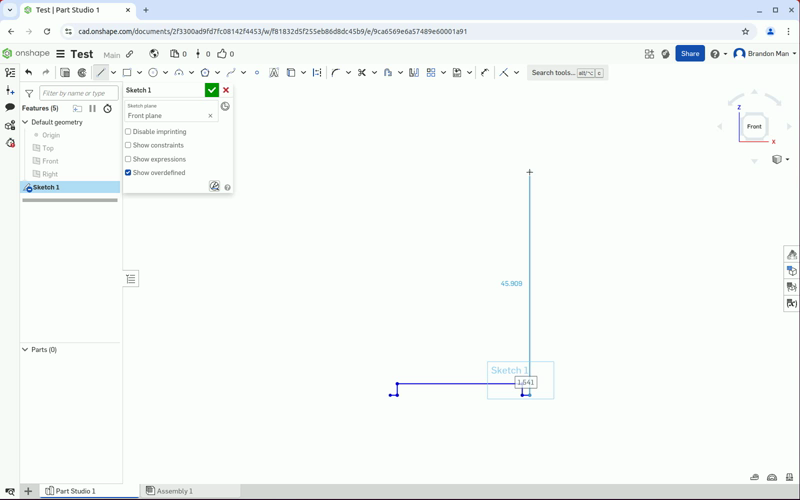
click(529, 171)
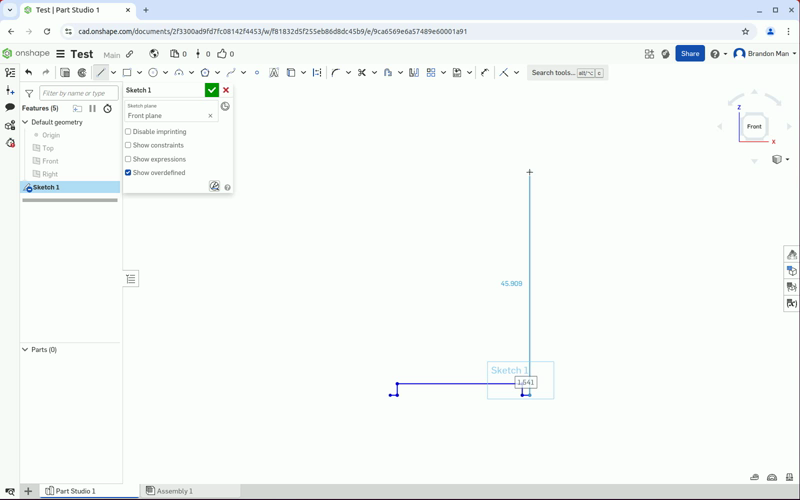
key_up(shift)
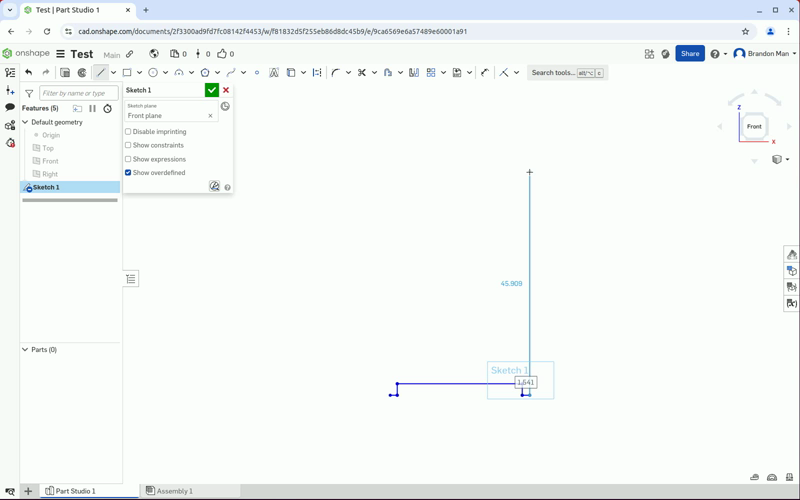
key_down(shift)
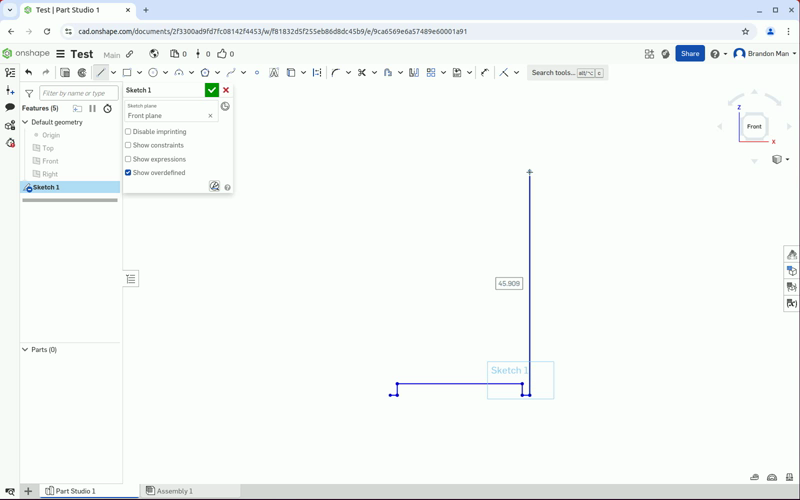
mouse_move(390, 171)
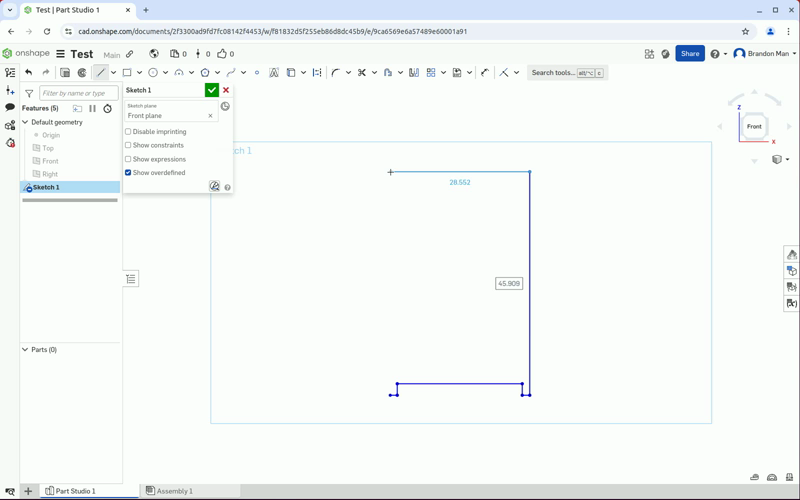
click(390, 171)
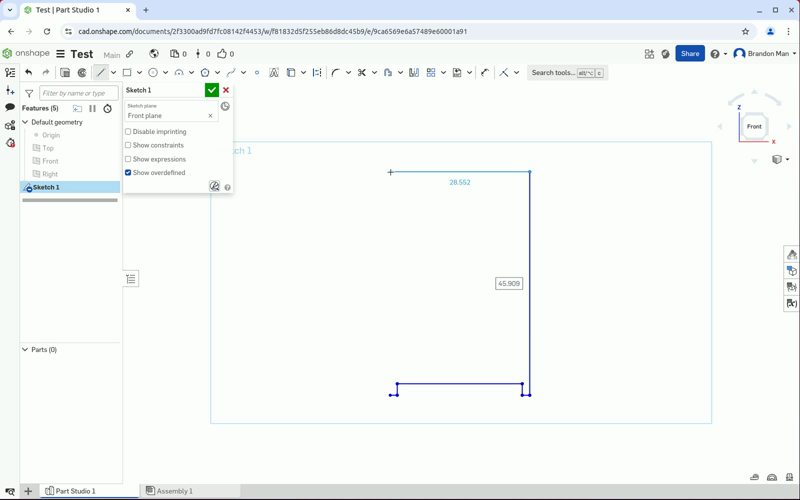
key_up(shift)
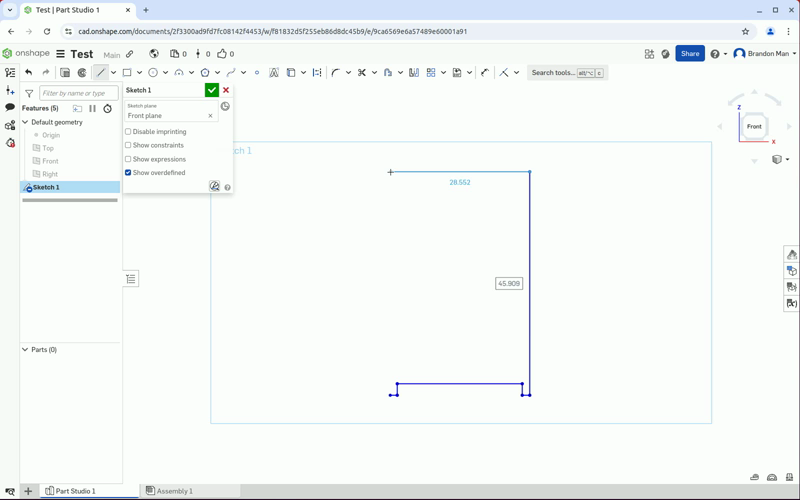
key_down(shift)
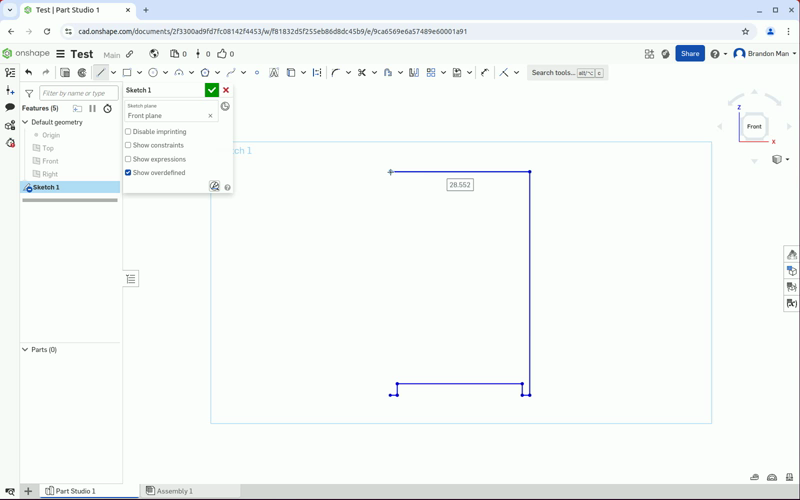
mouse_move(390, 395)
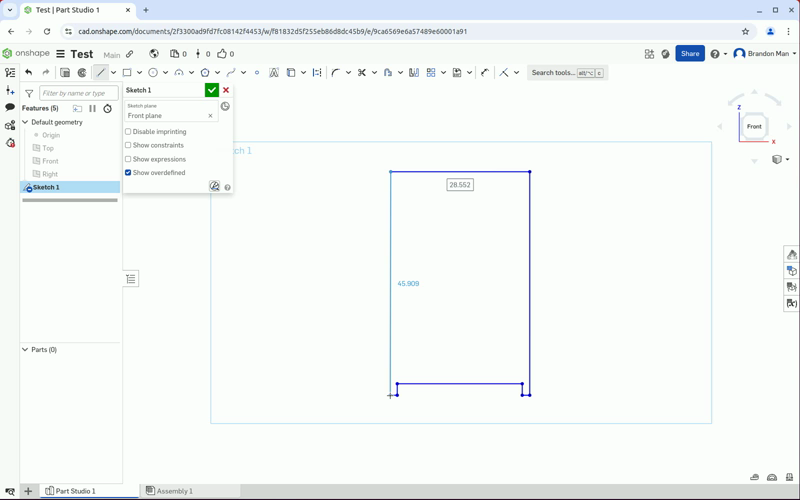
key_up(shift)
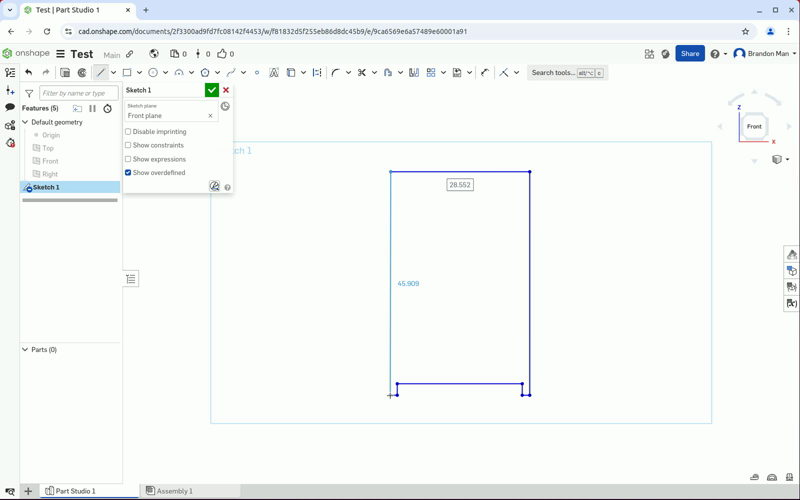
click(390, 395)
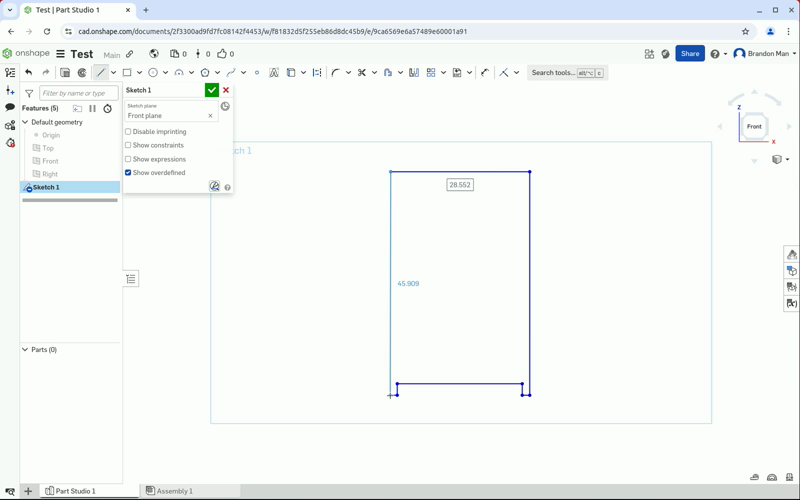
key(esc)
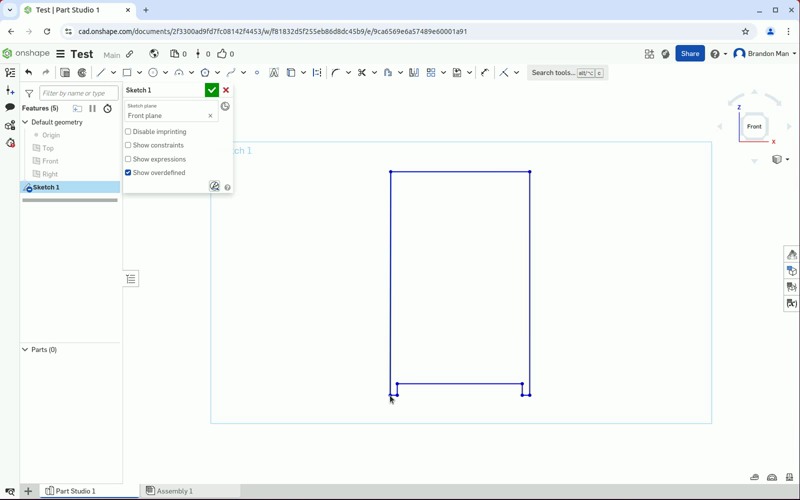
mouse_move(469, 360)
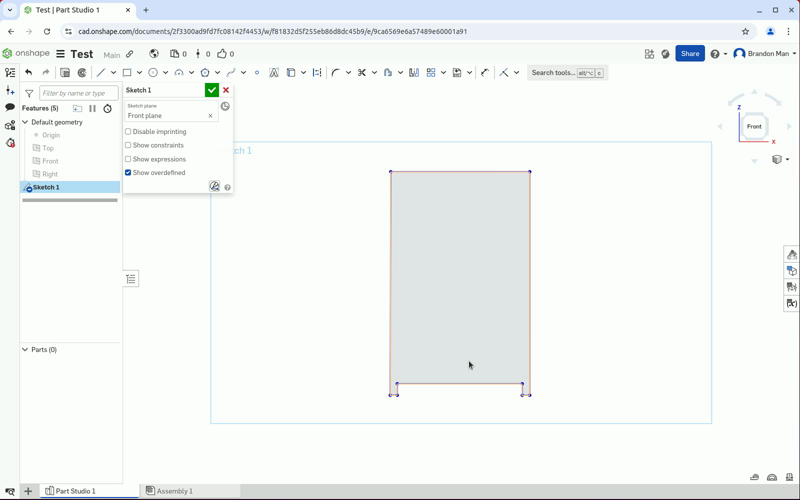
click(469, 360)
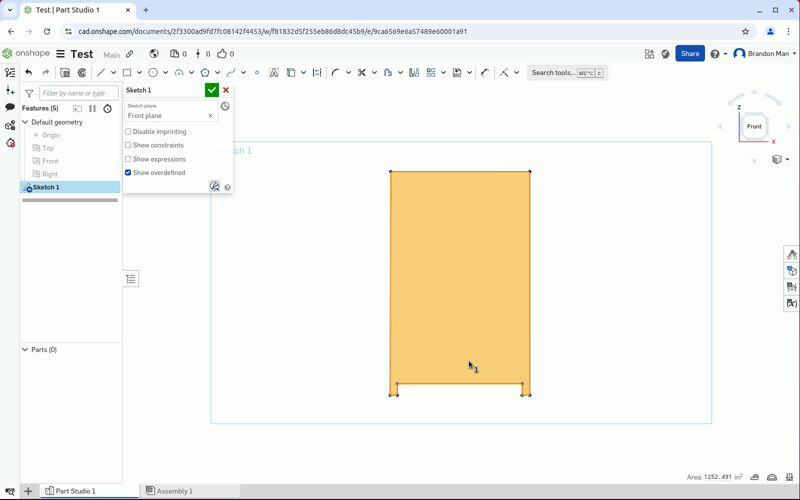
mouse_move(73, 352)
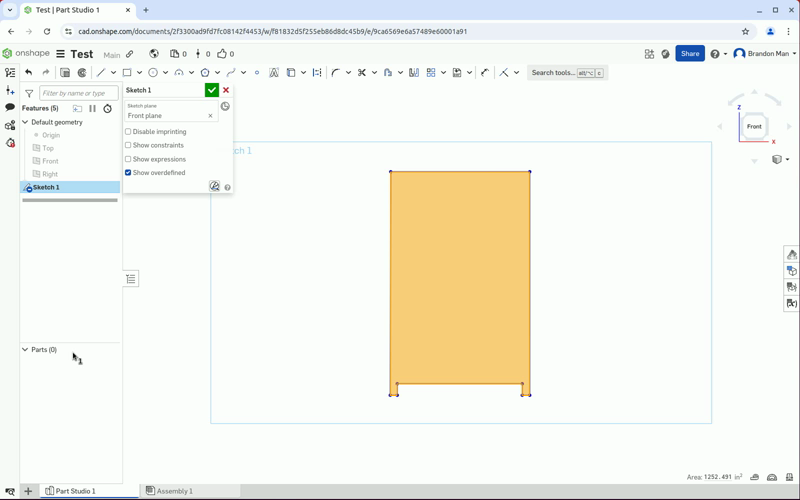
key(shift+y)
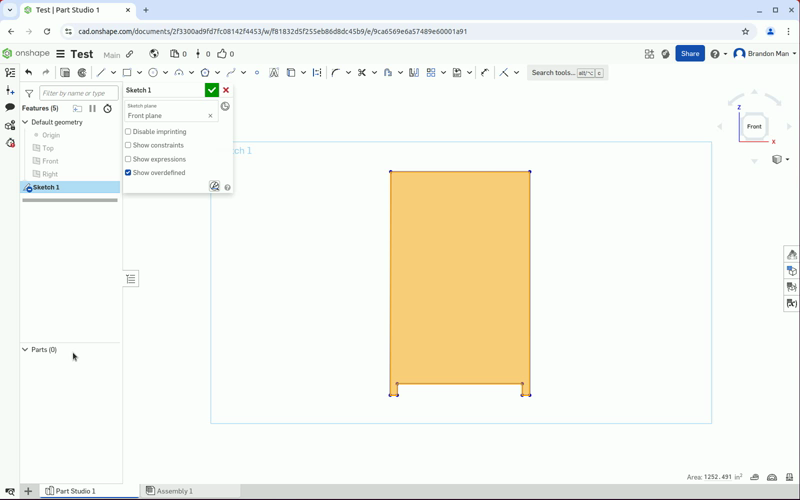
key(shift+e)
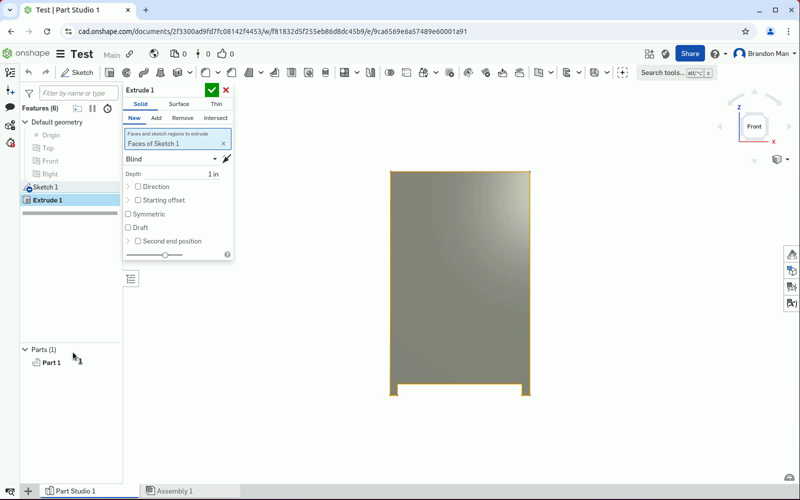
mouse_move(143, 106)
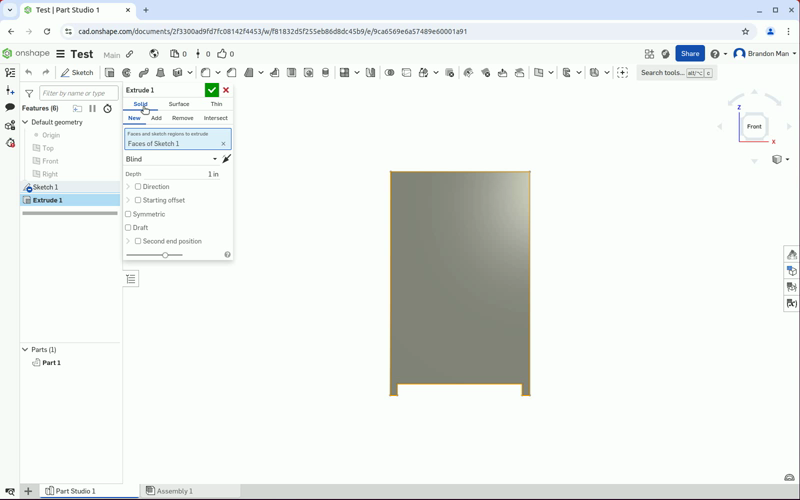
click(143, 106)
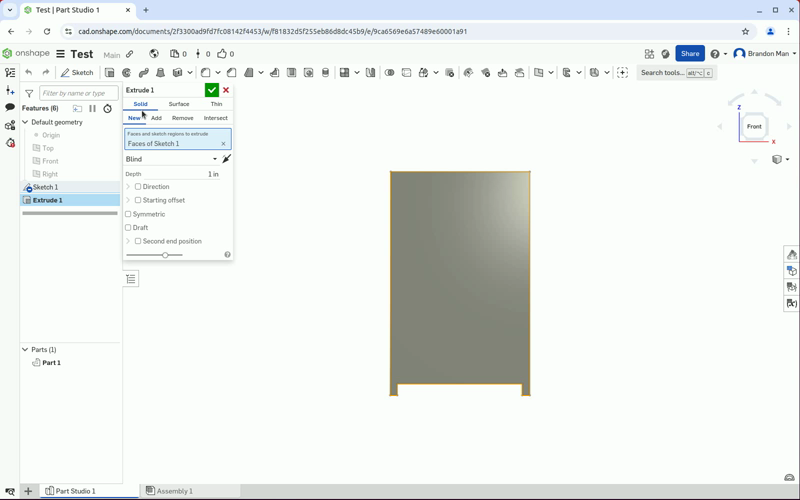
mouse_move(137, 120)
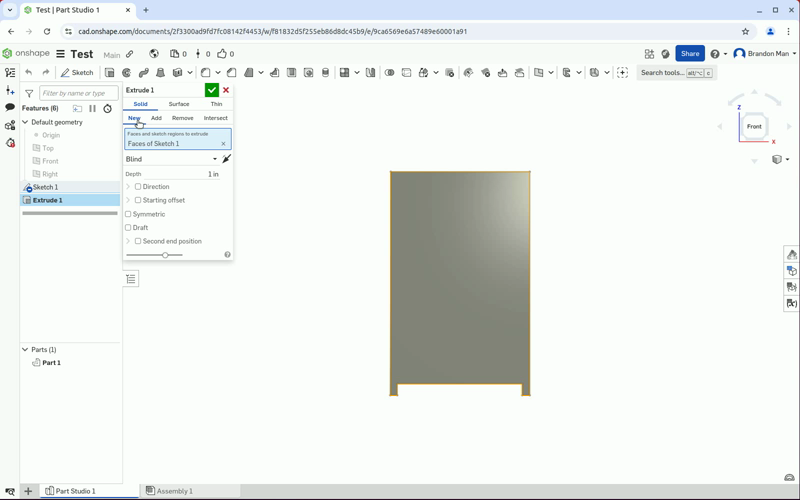
click(137, 120)
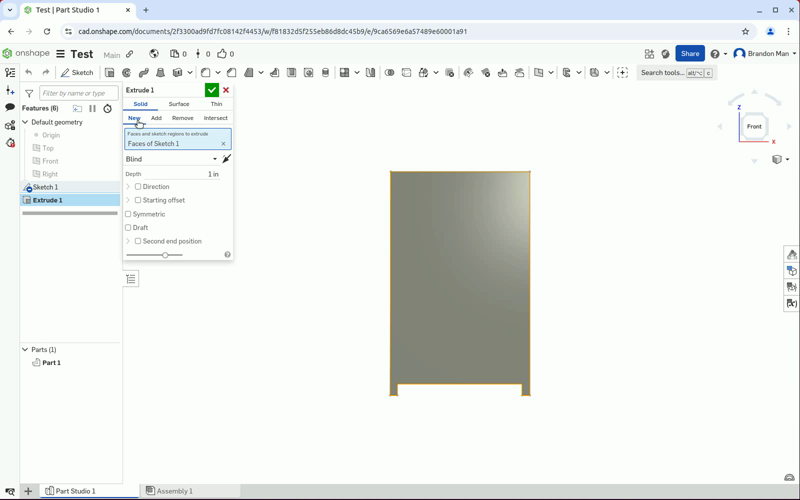
key(tab, 4)
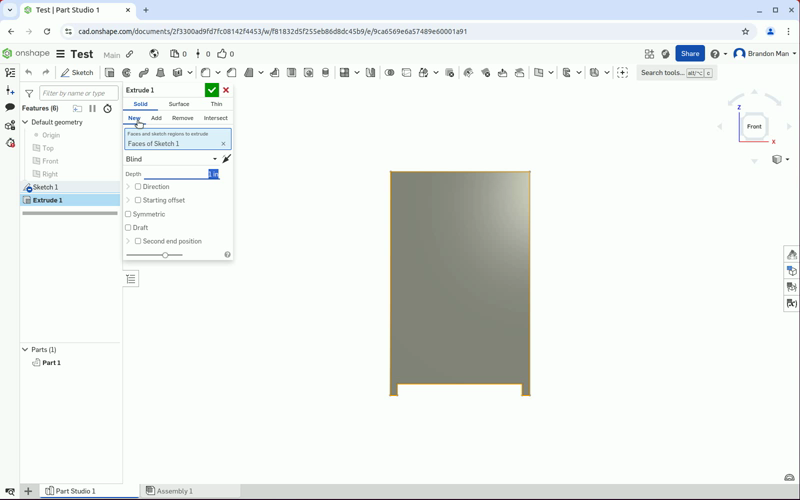
text(25.996)
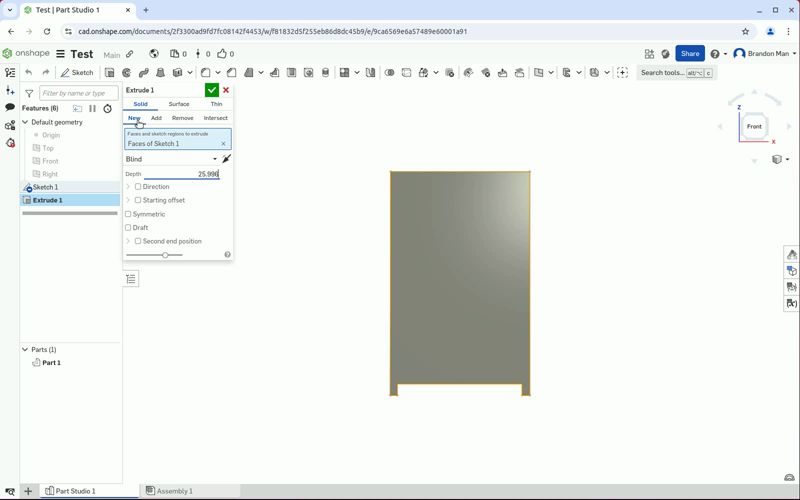
key(tab, 3)
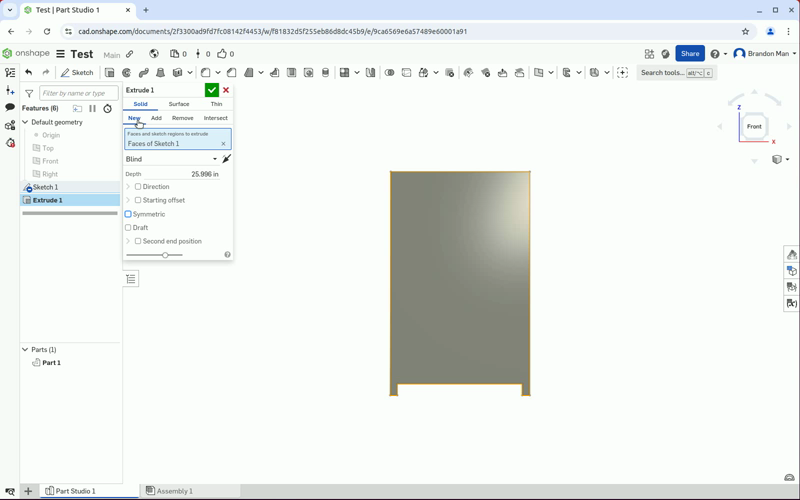
key(space)
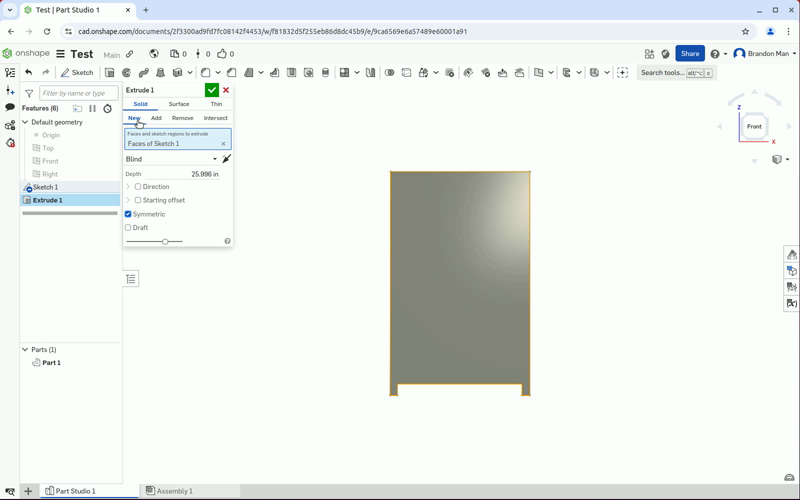
key(enter)
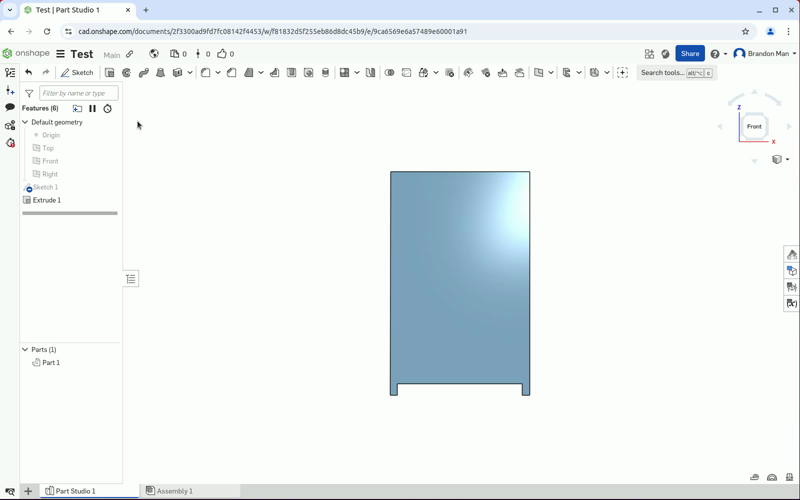
key(shift+h)
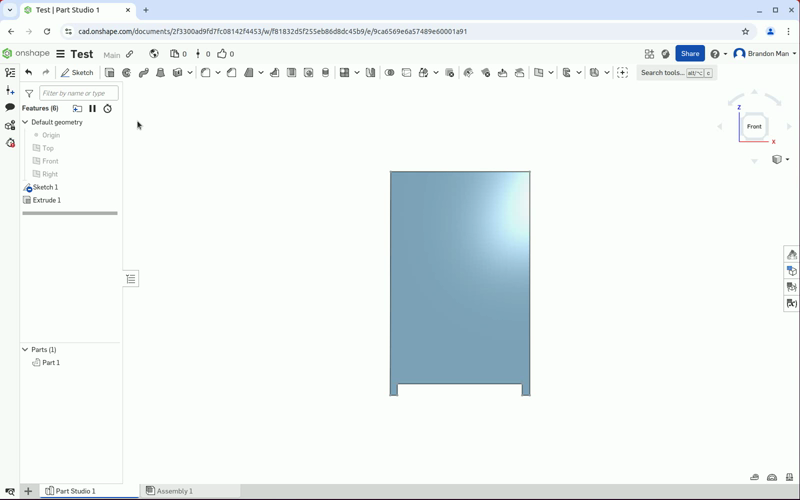
key(shift+h)
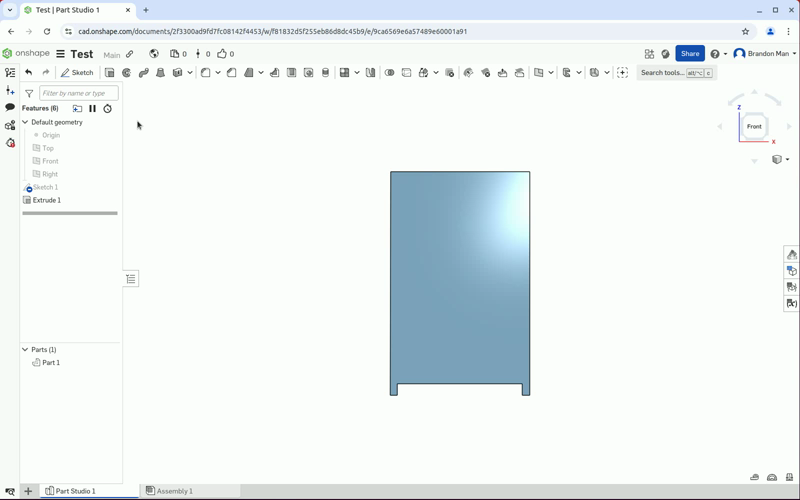
mouse_move(73, 189)
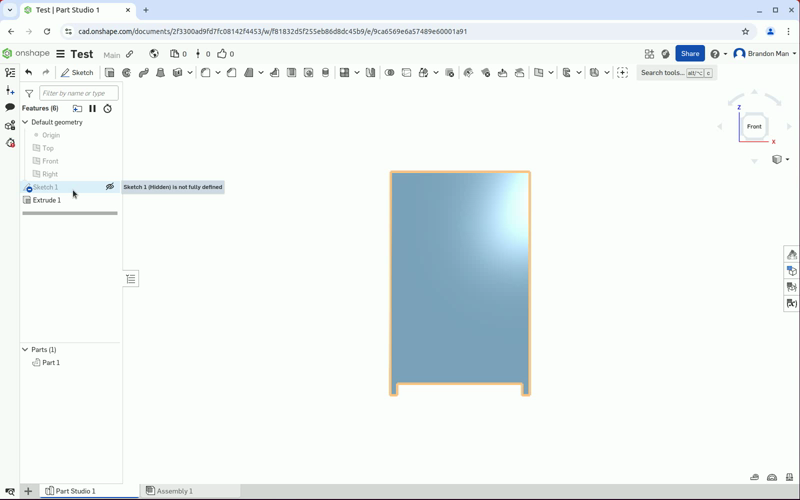
click(73, 189)
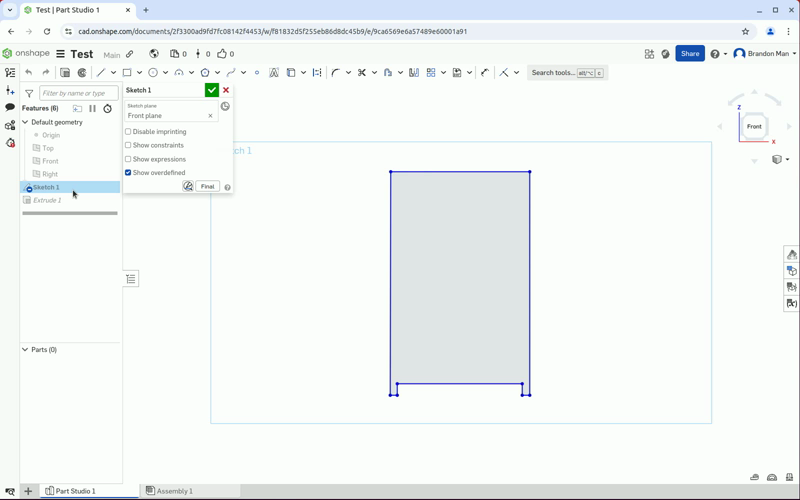
mouse_move(229, 92)
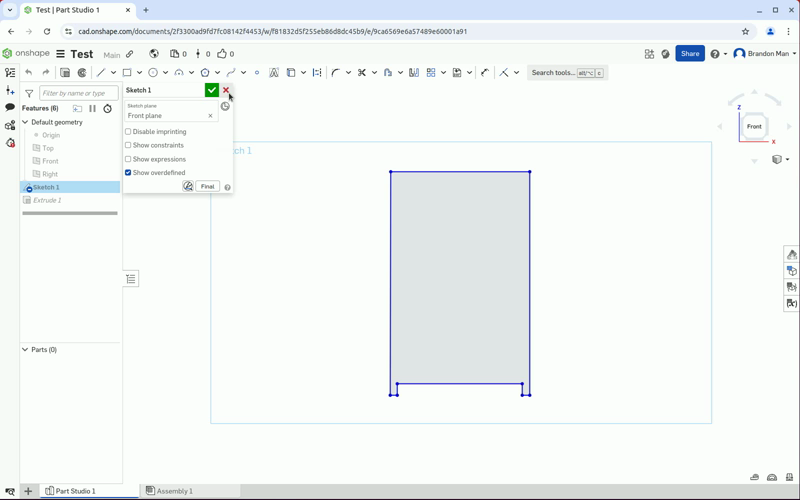
click(229, 92)
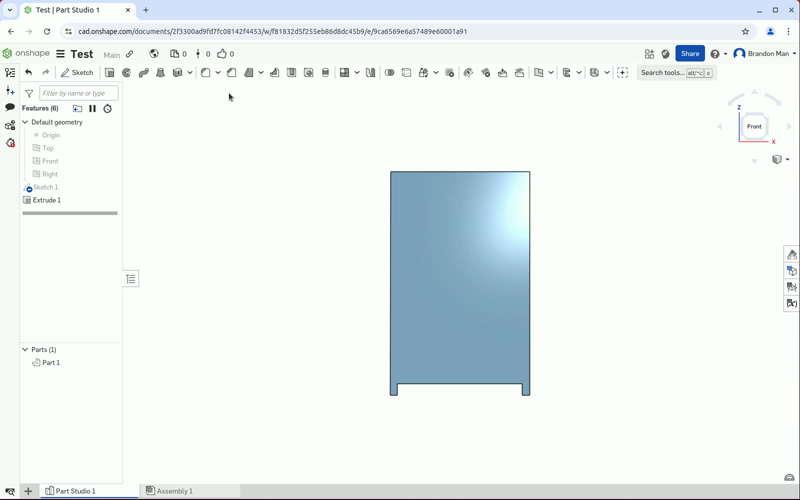
mouse_move(541, 75)
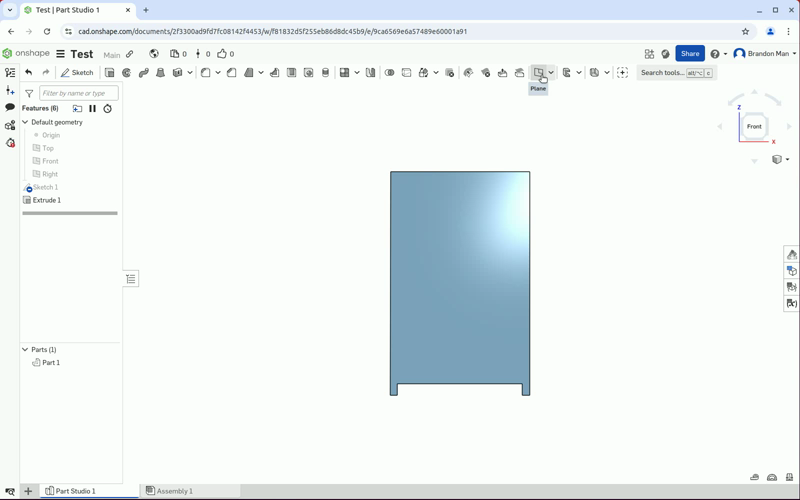
click(541, 75)
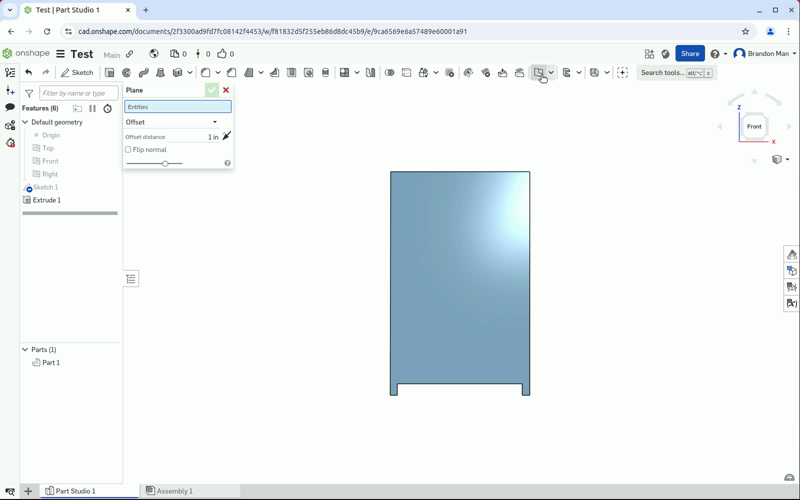
mouse_move(73, 163)
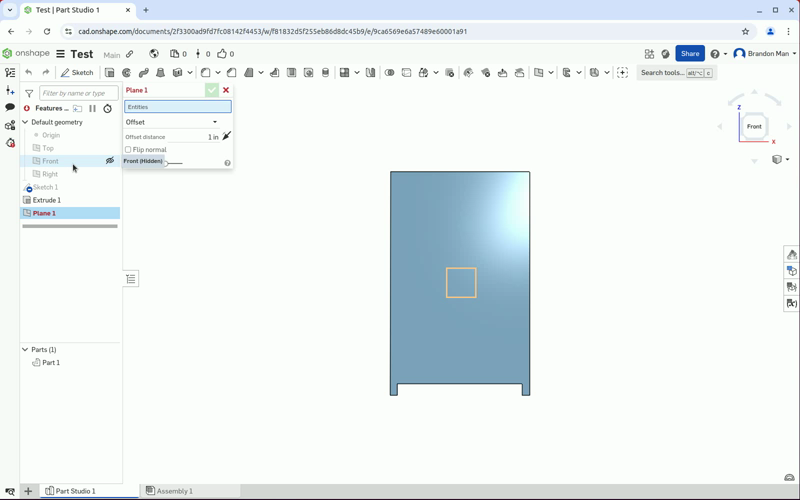
click(73, 163)
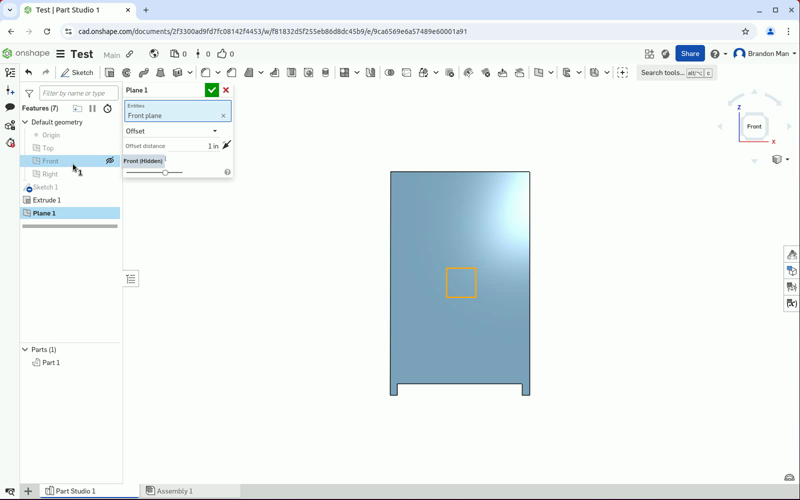
key(tab, 2)
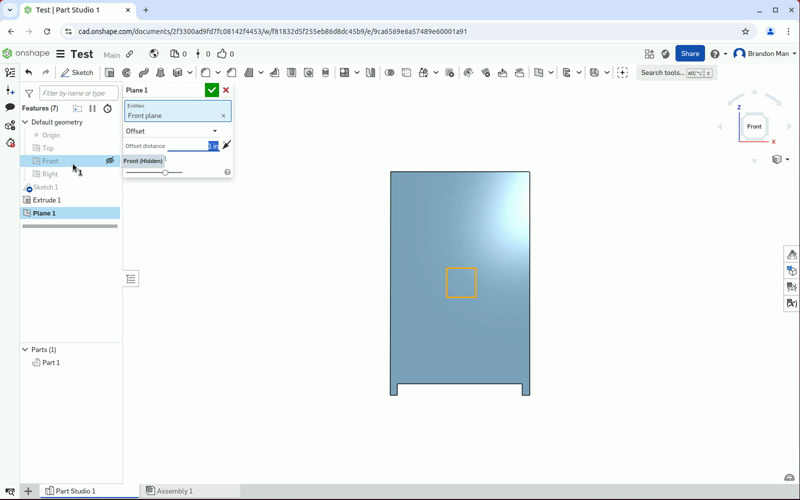
text(13.002)
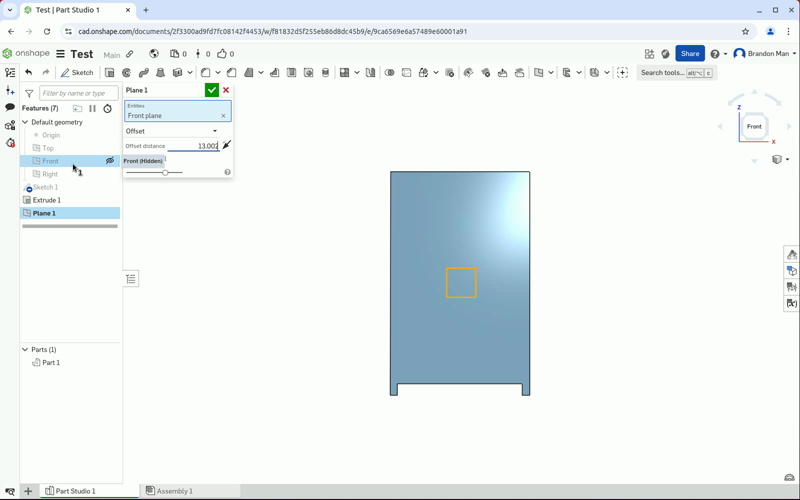
key(enter, 2)
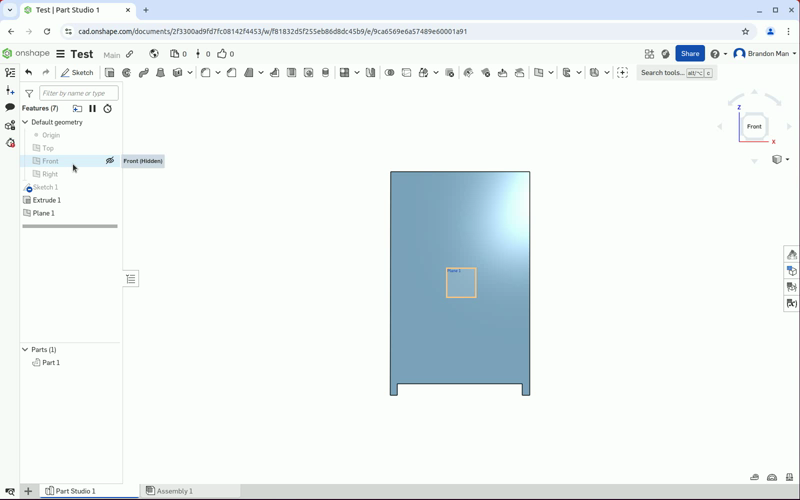
key(shift+s)
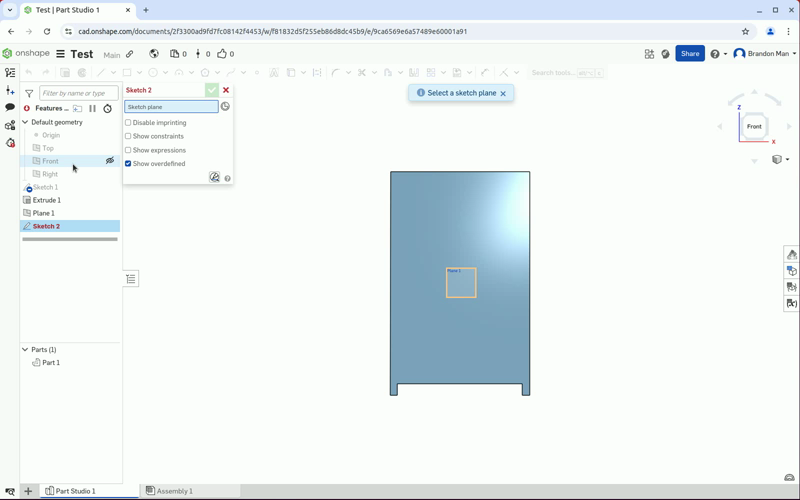
mouse_move(73, 215)
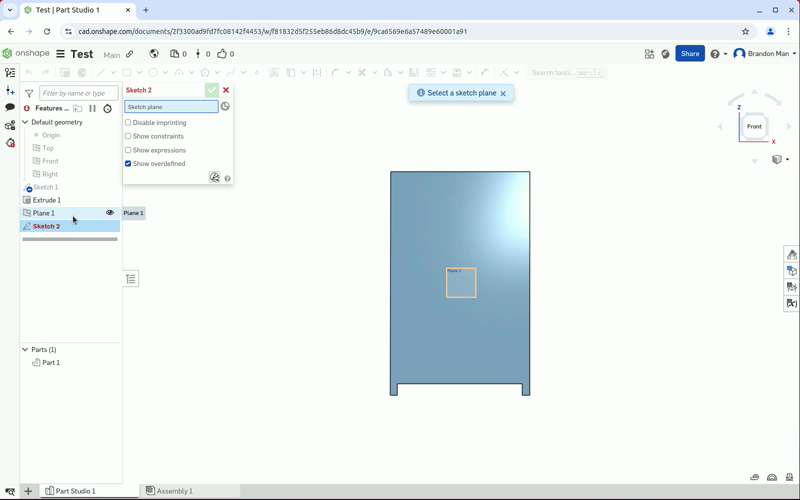
click(73, 215)
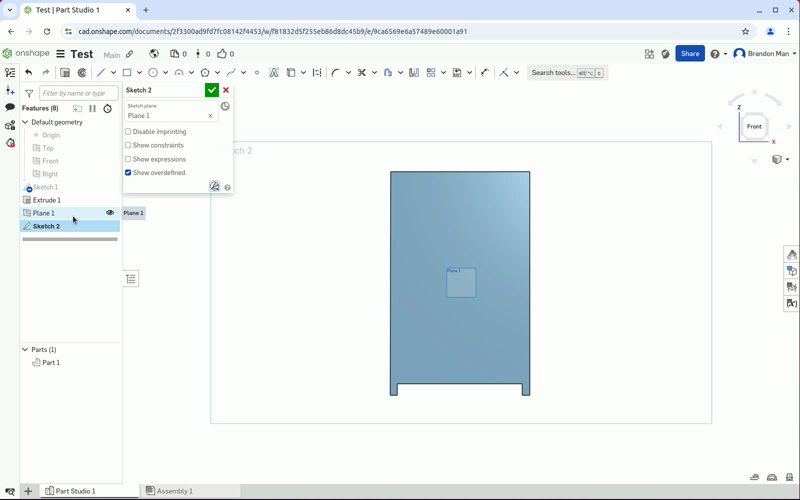
mouse_move(73, 352)
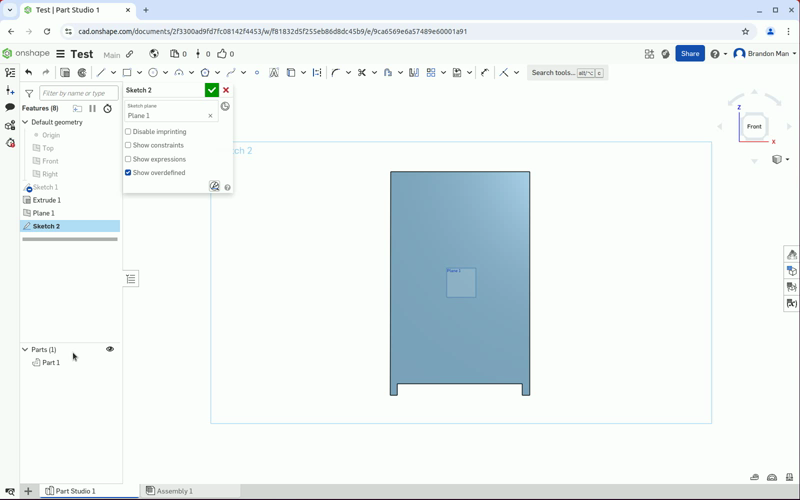
key(y)
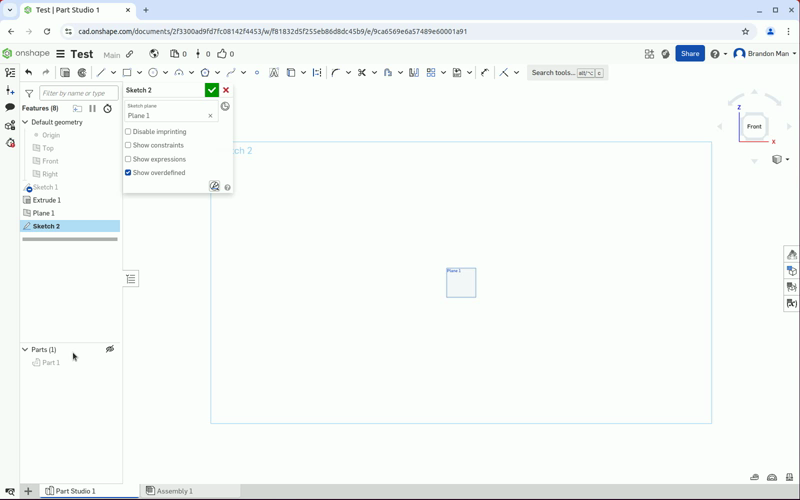
key(l)
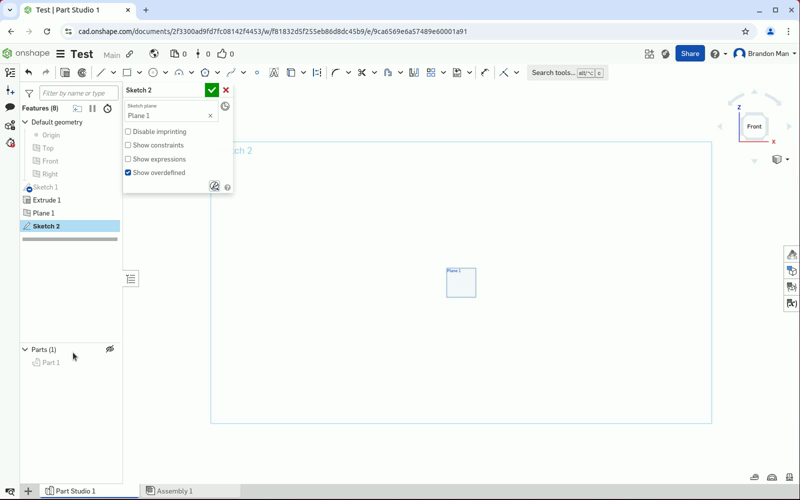
key_down(shift)
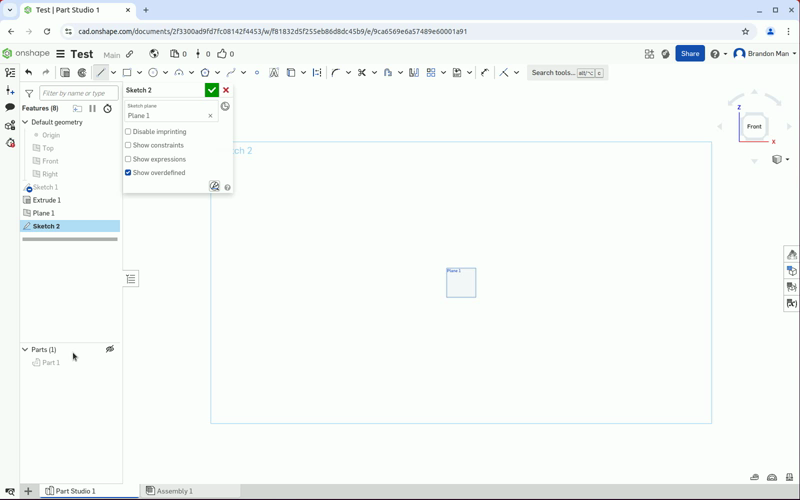
mouse_move(398, 375)
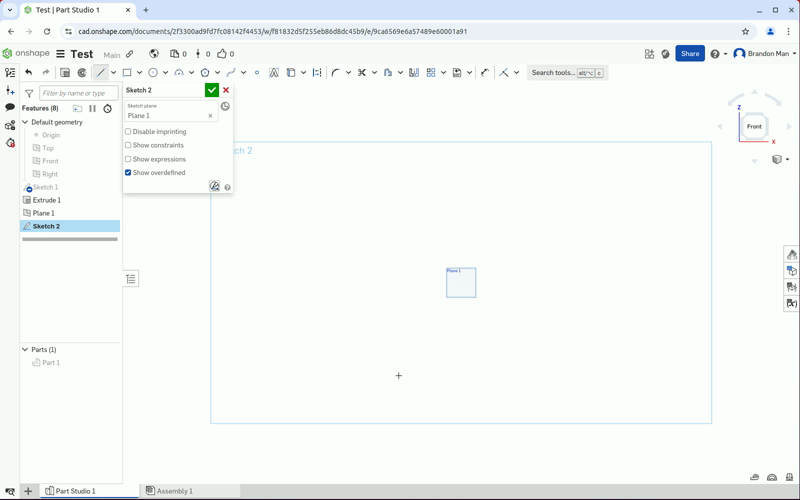
click(398, 375)
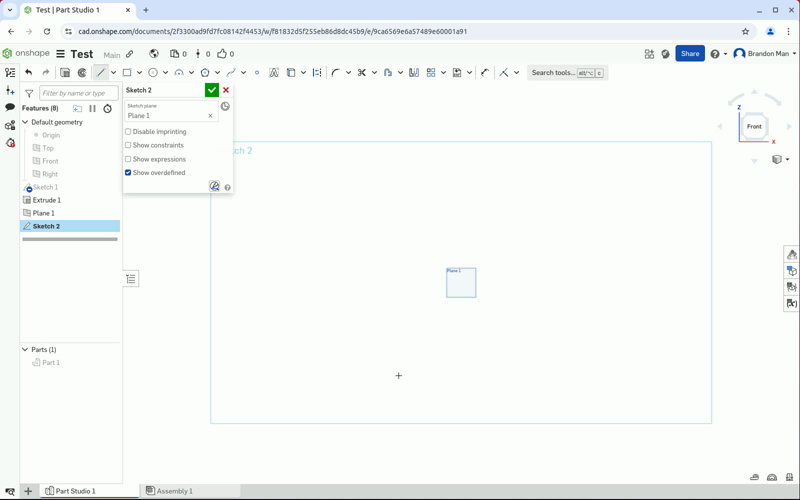
key_up(shift)
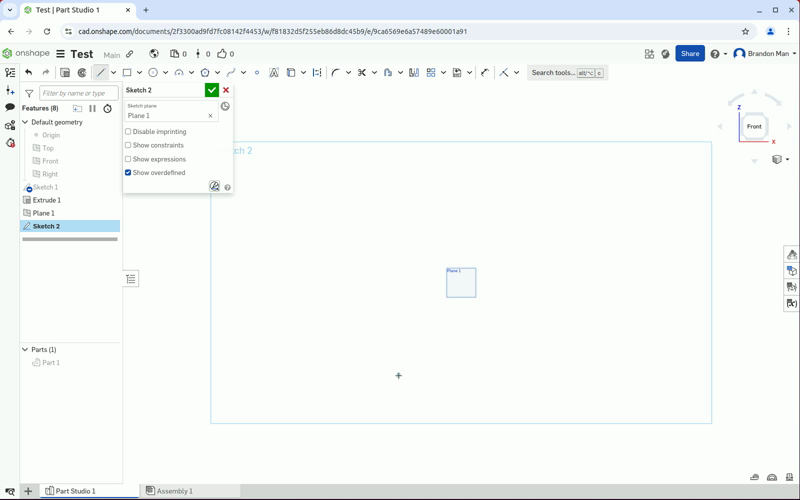
key_down(shift)
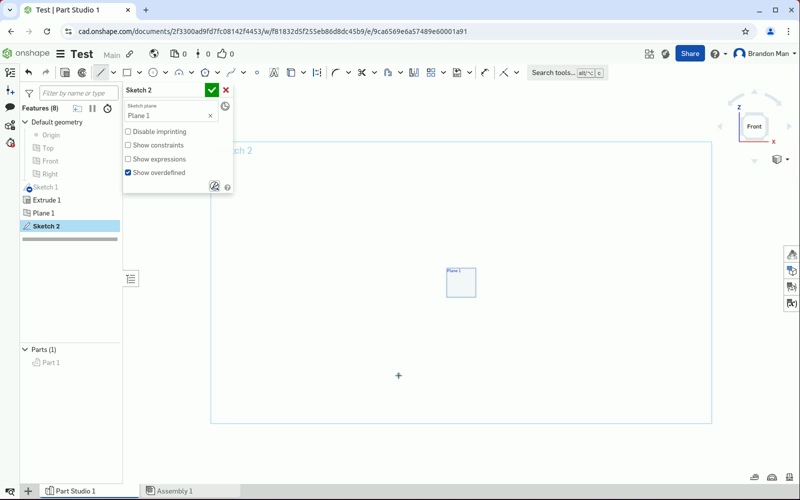
mouse_move(522, 375)
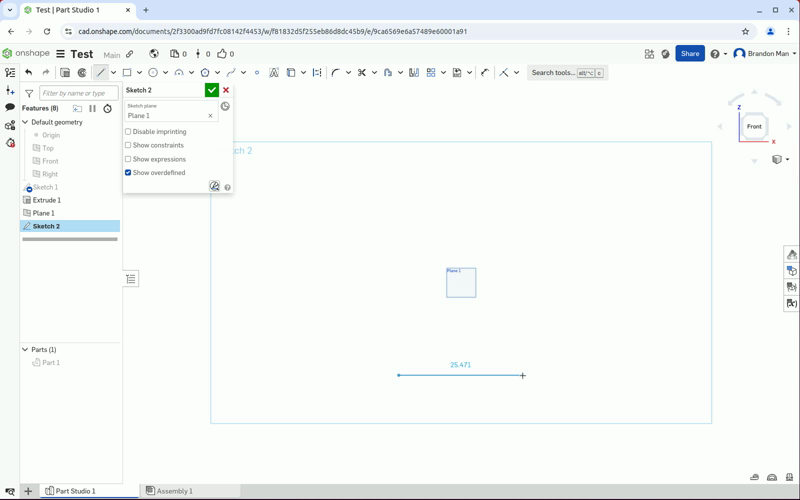
click(522, 375)
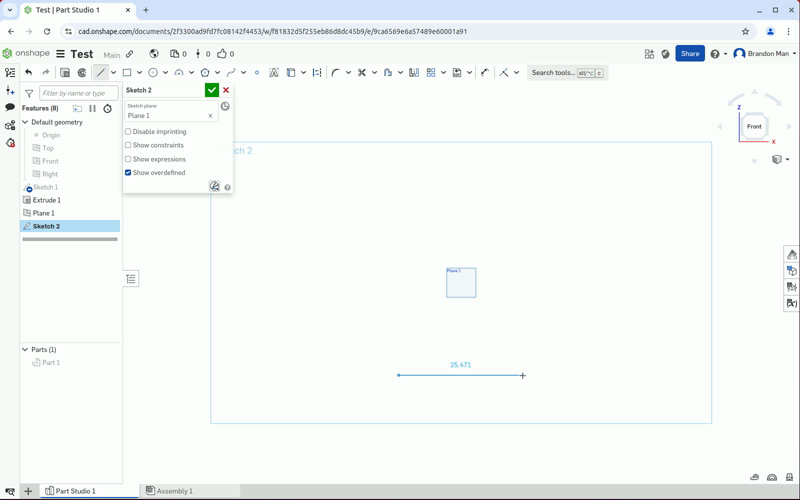
key_up(shift)
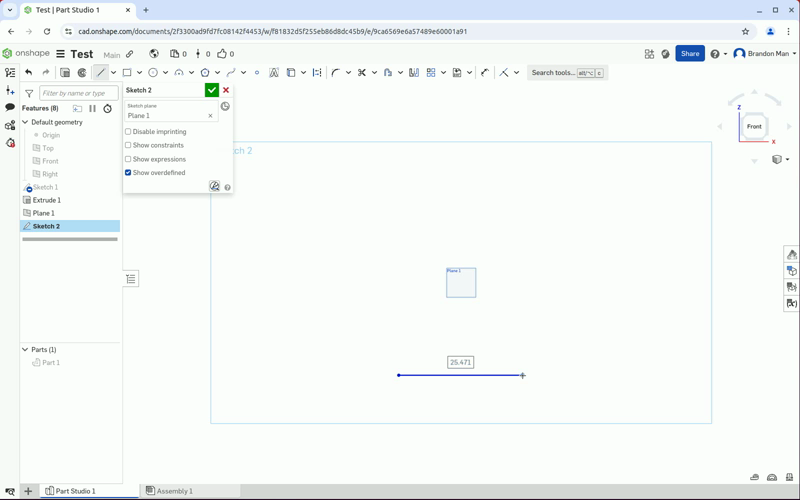
key_down(shift)
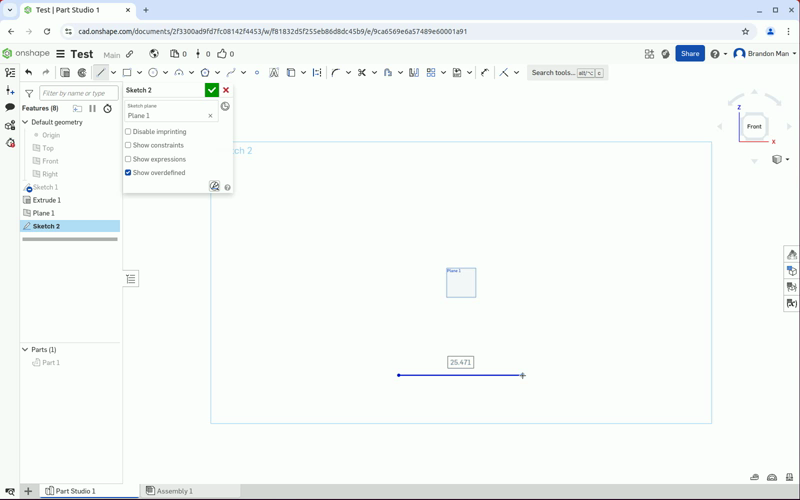
mouse_move(522, 179)
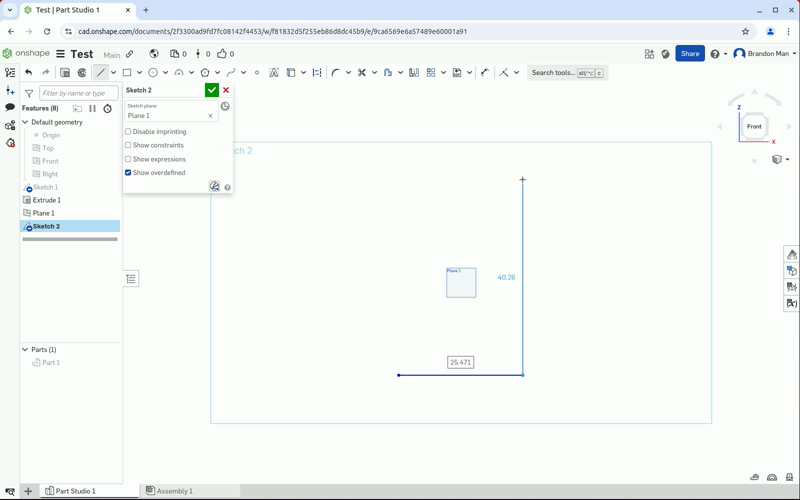
click(522, 179)
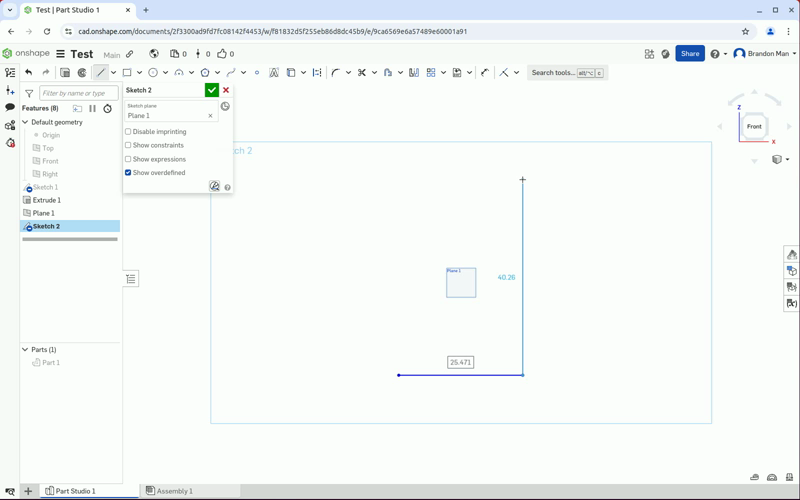
key_up(shift)
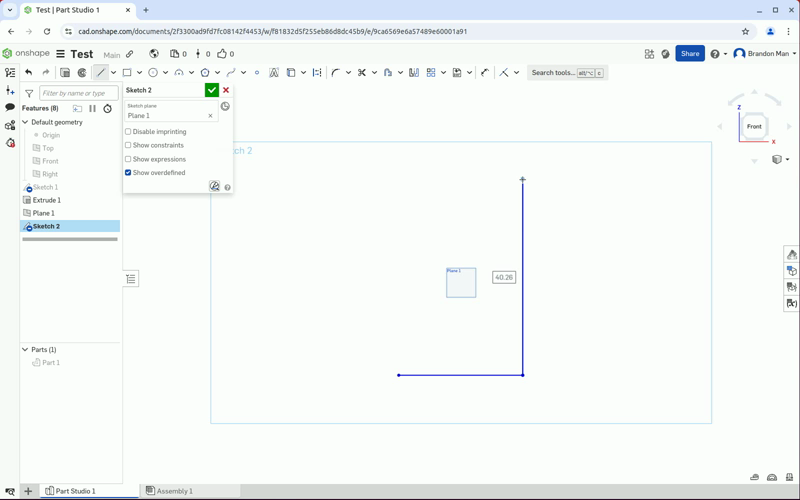
key_down(shift)
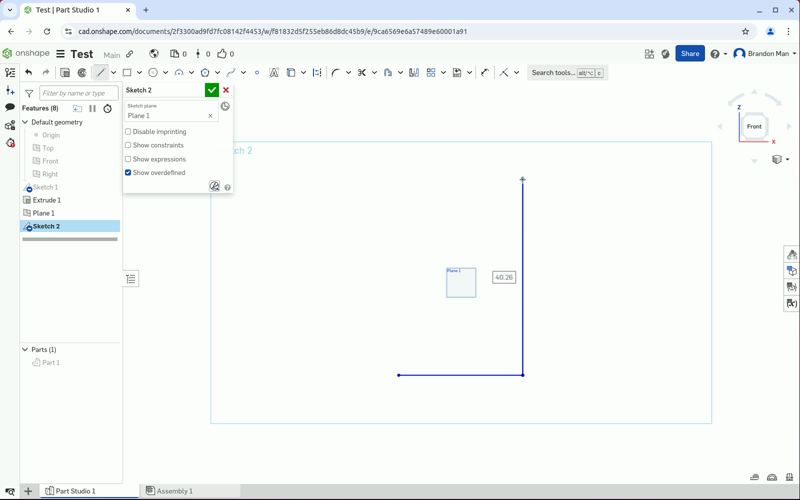
mouse_move(398, 179)
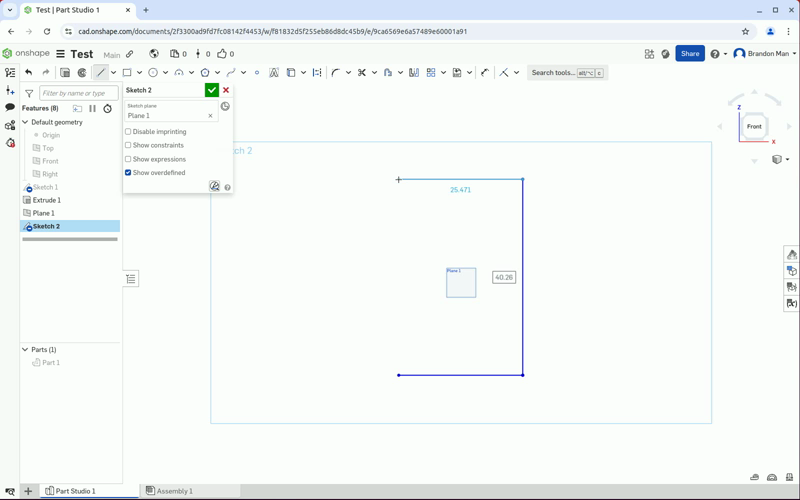
click(398, 179)
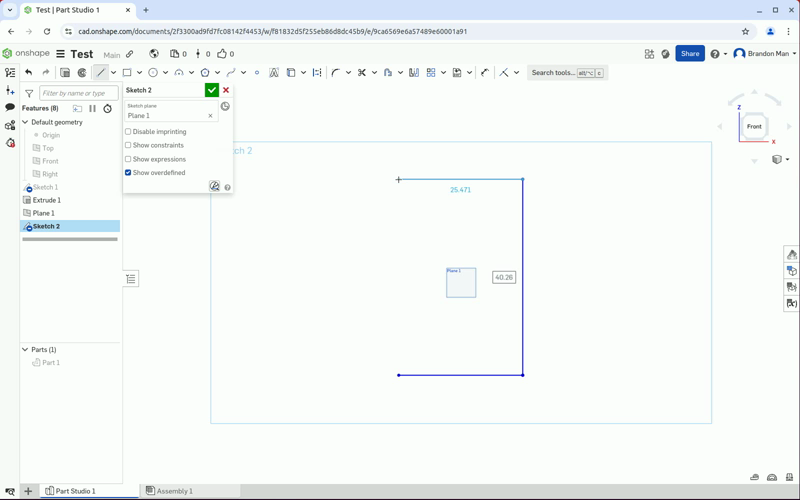
key_up(shift)
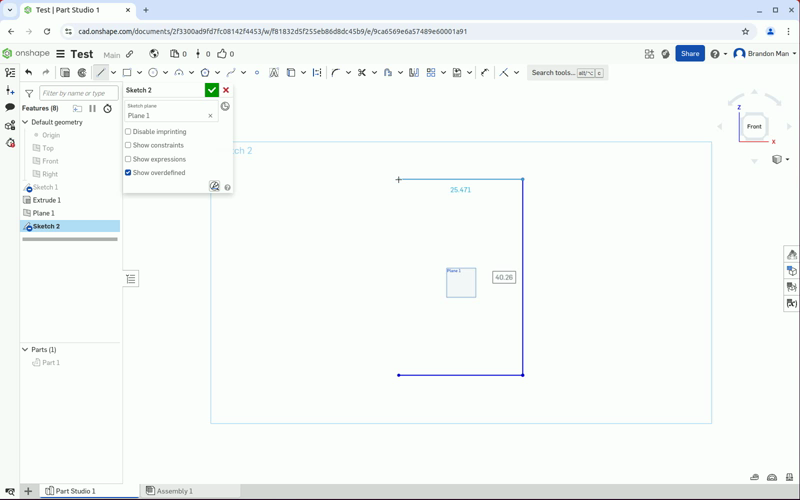
key_down(shift)
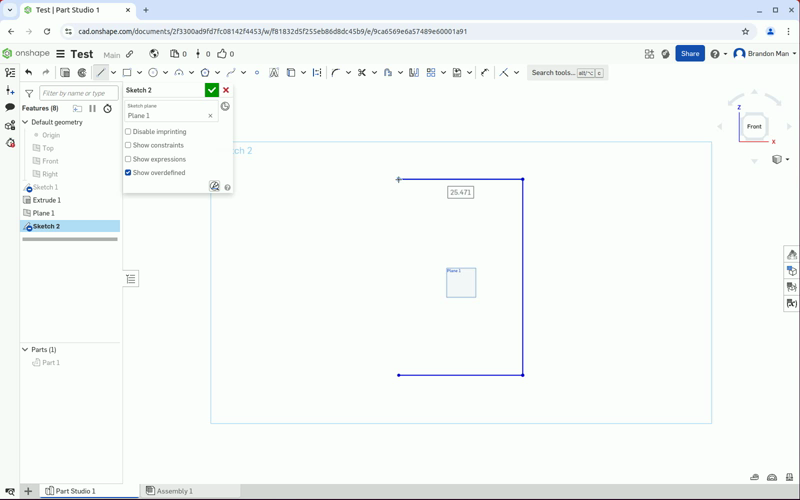
mouse_move(398, 375)
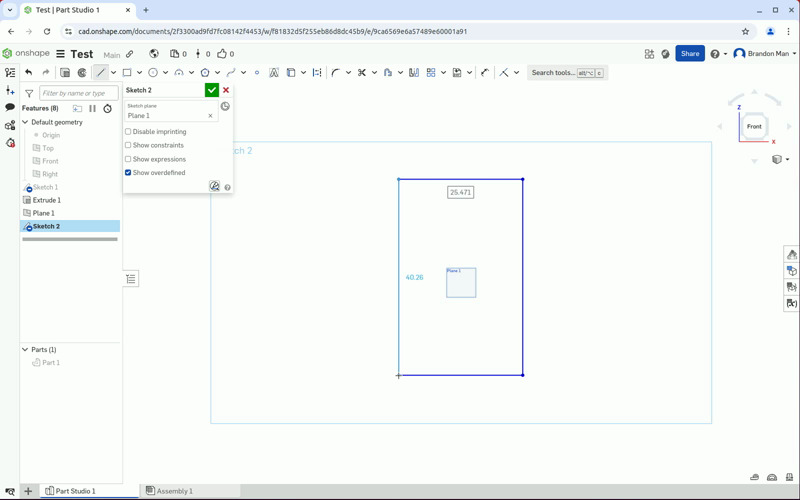
key_up(shift)
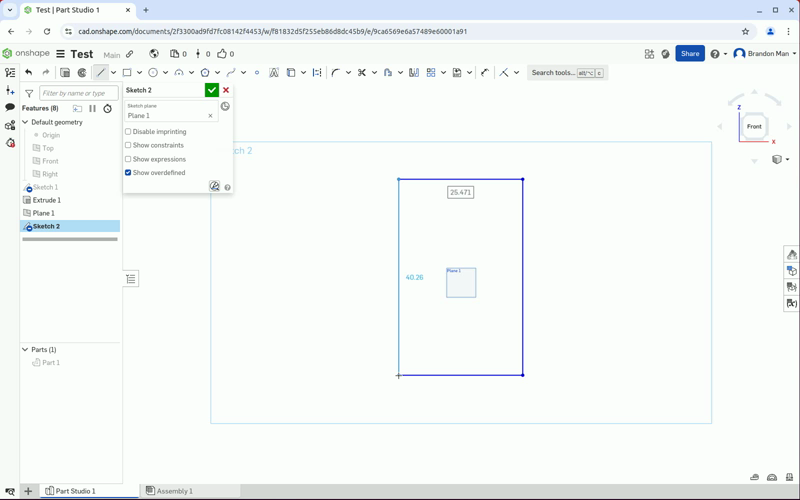
click(398, 375)
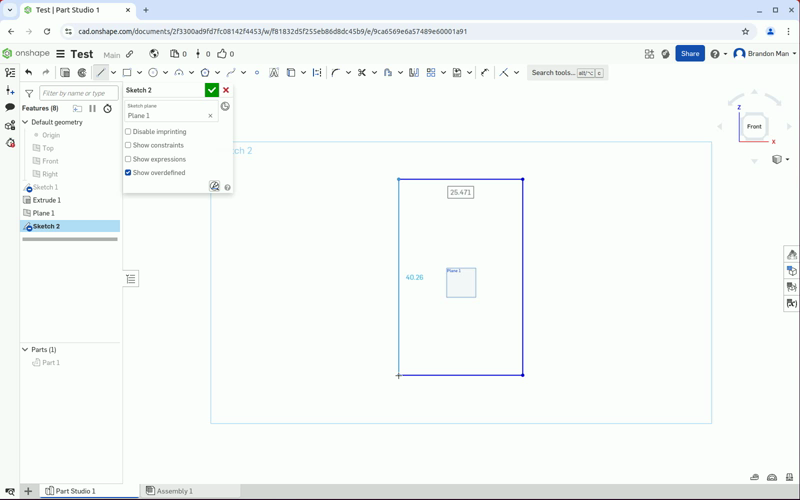
key(esc)
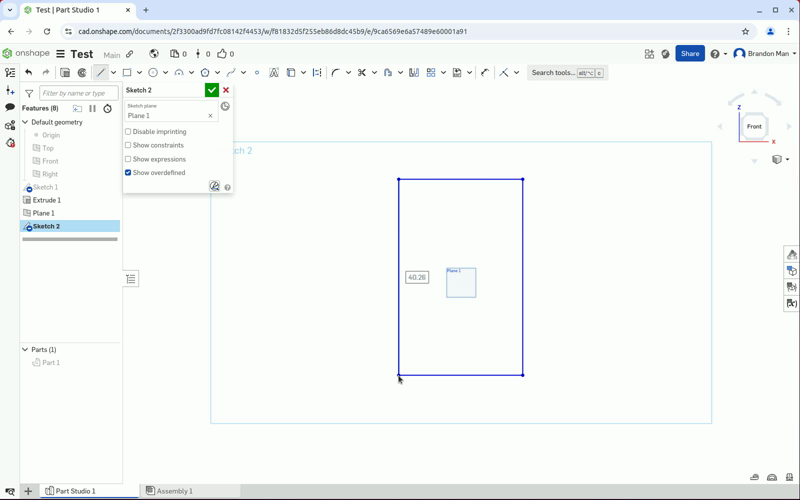
mouse_move(472, 295)
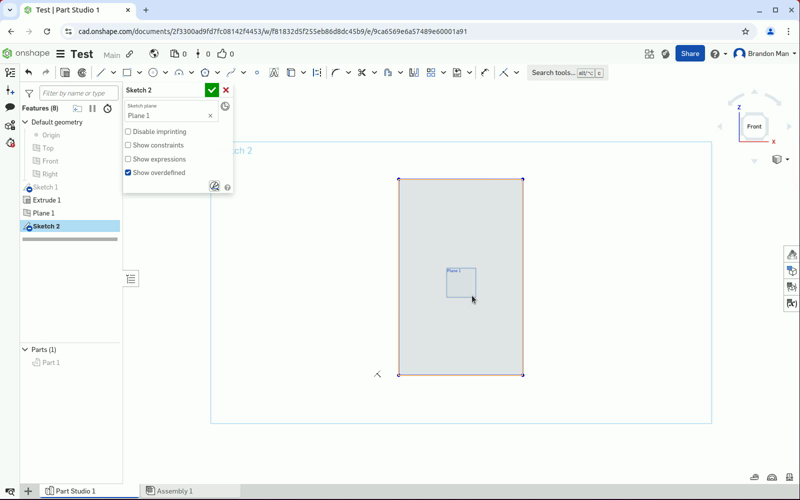
click(472, 295)
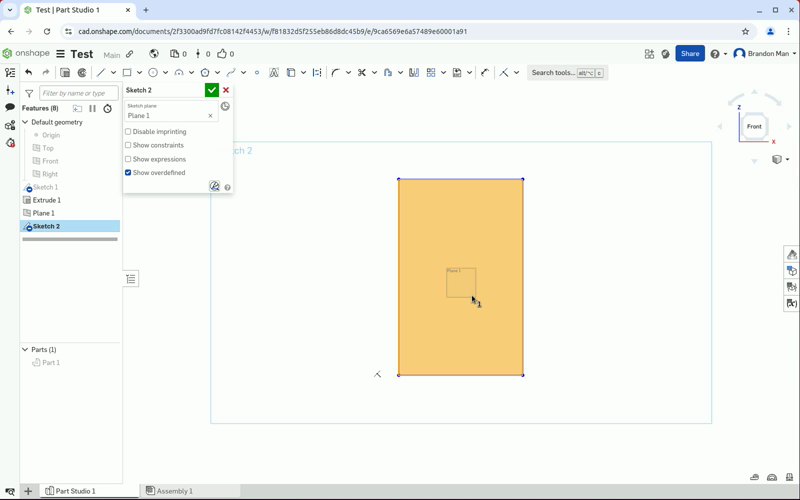
mouse_move(73, 352)
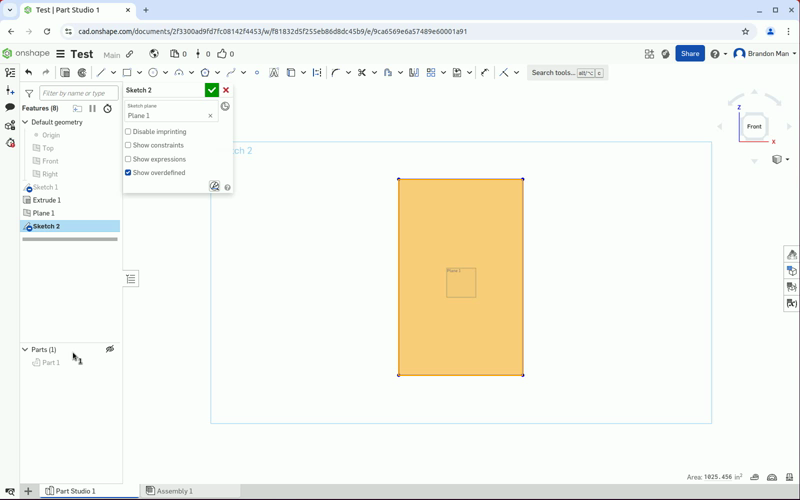
key(shift+y)
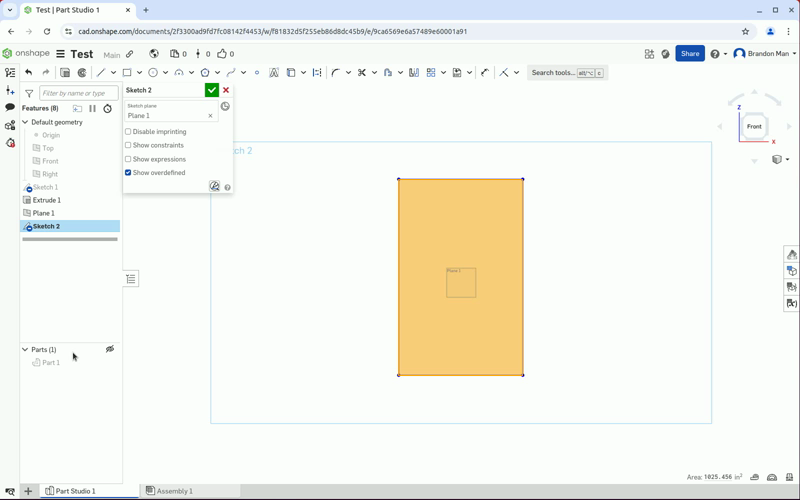
key(shift+e)
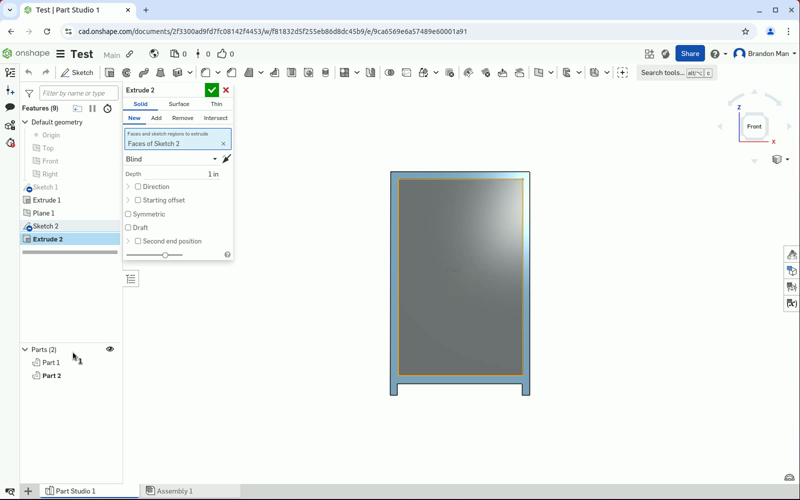
mouse_move(143, 106)
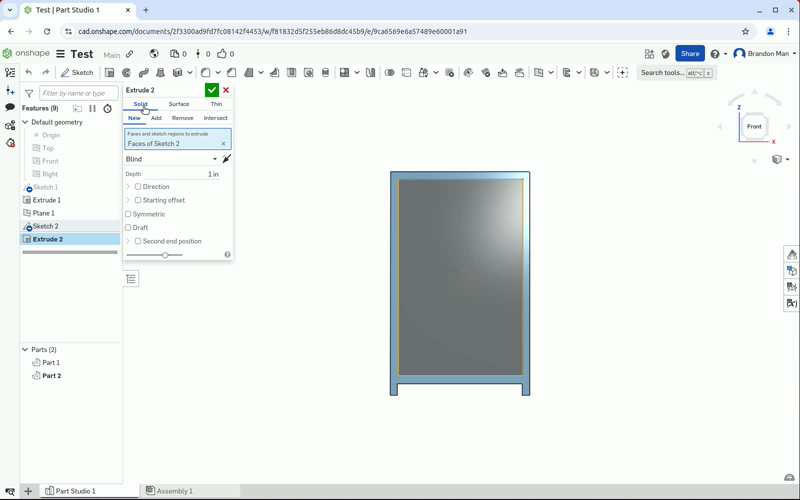
click(143, 106)
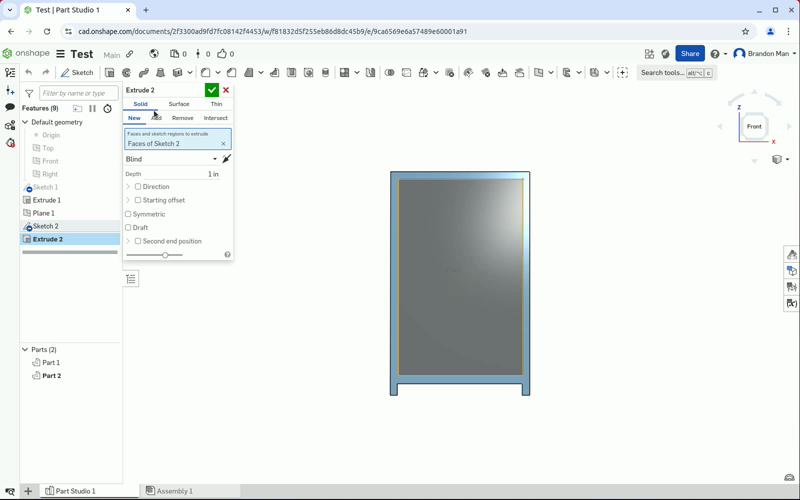
mouse_move(186, 120)
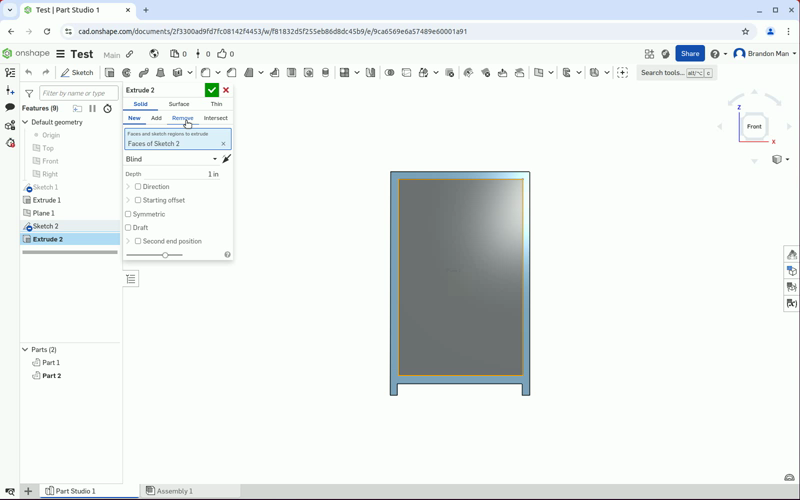
click(186, 120)
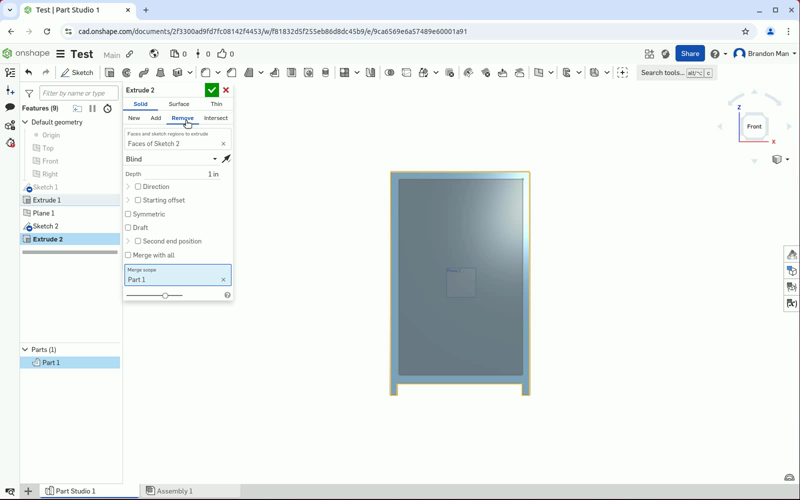
key(tab, 4)
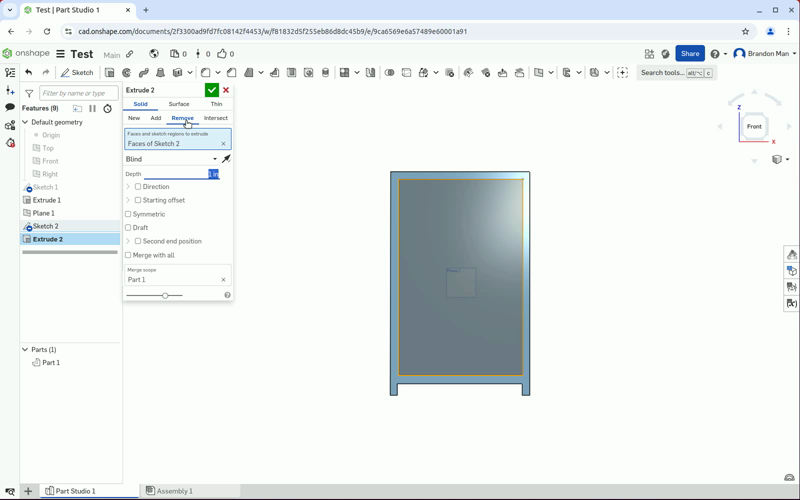
text(24.553)
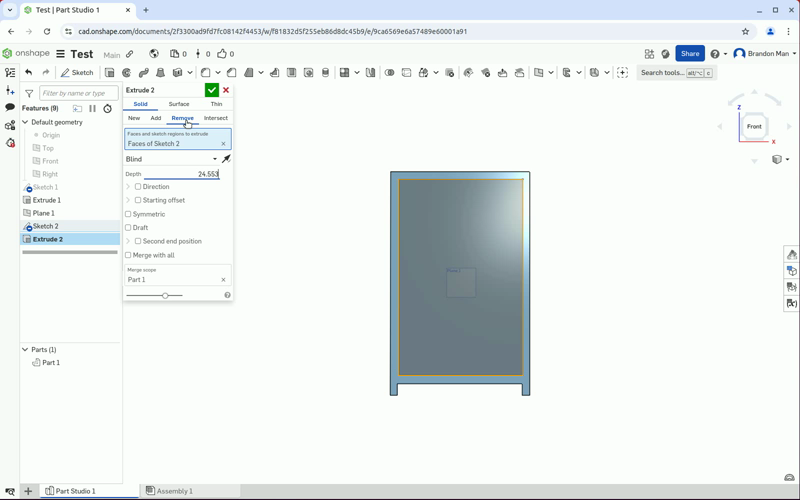
key(tab, 6)
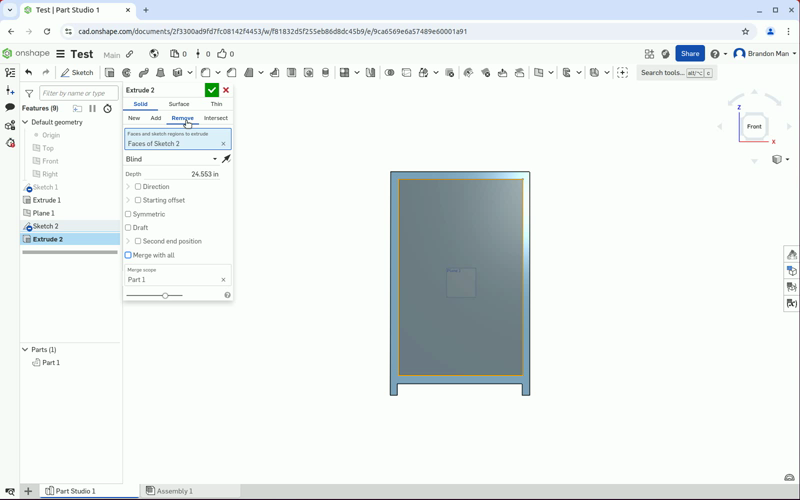
key(space)
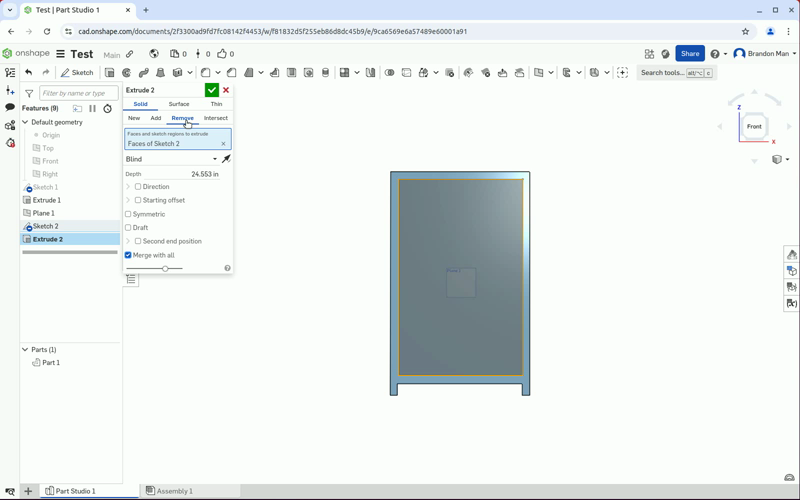
key(enter)
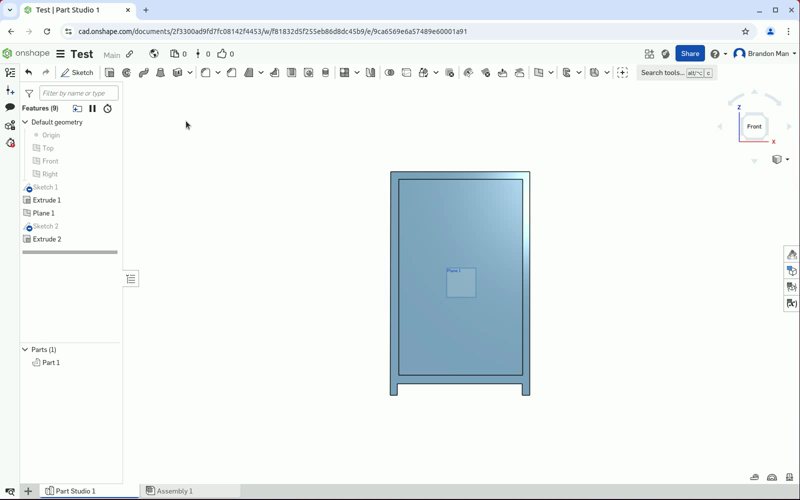
key(shift+h)
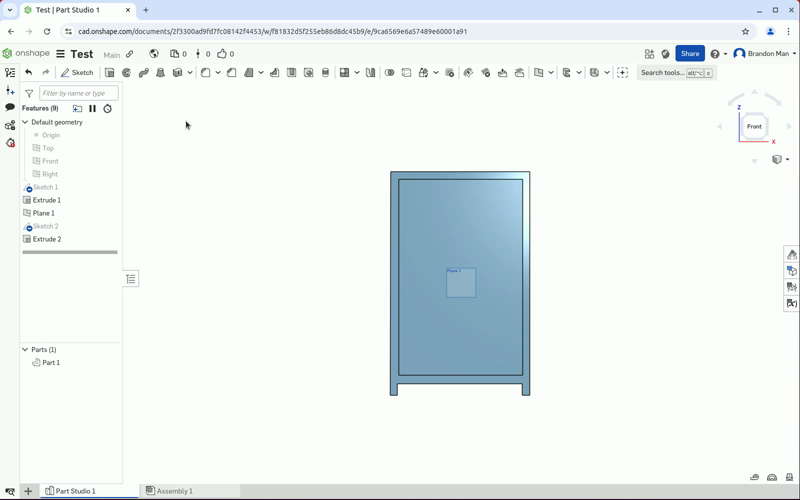
key(shift+h)
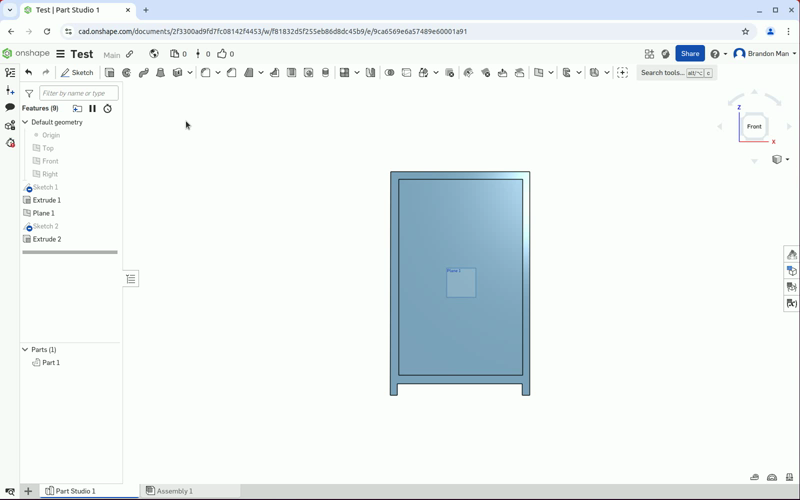
mouse_move(73, 189)
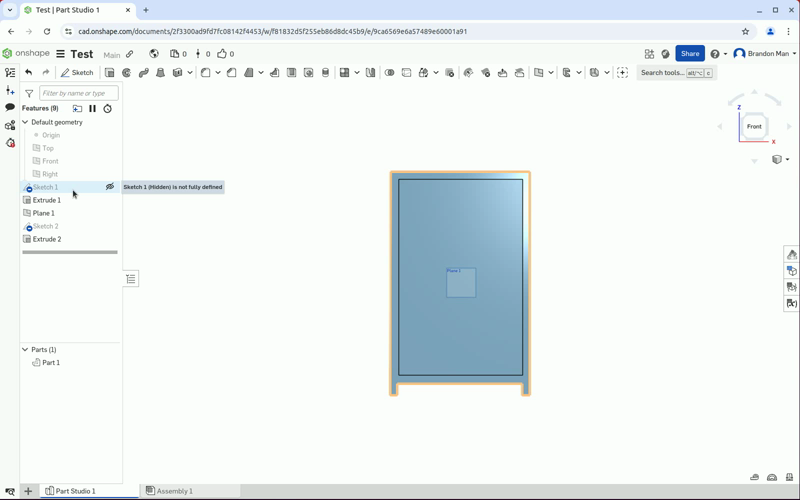
click(73, 189)
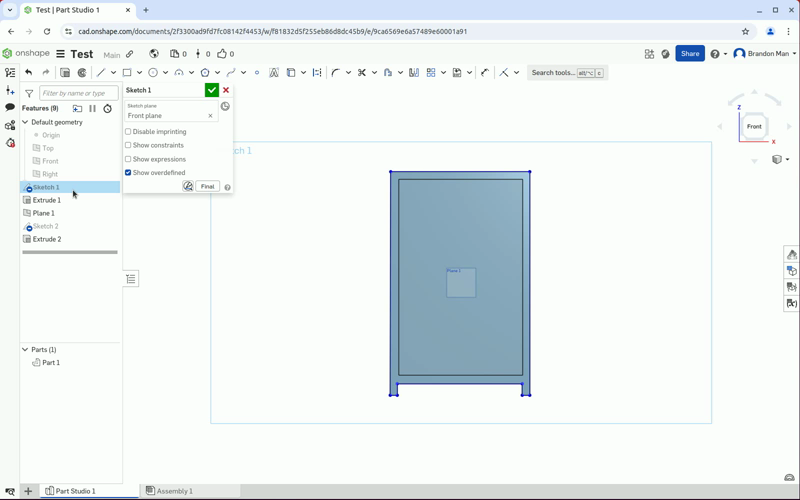
mouse_move(229, 92)
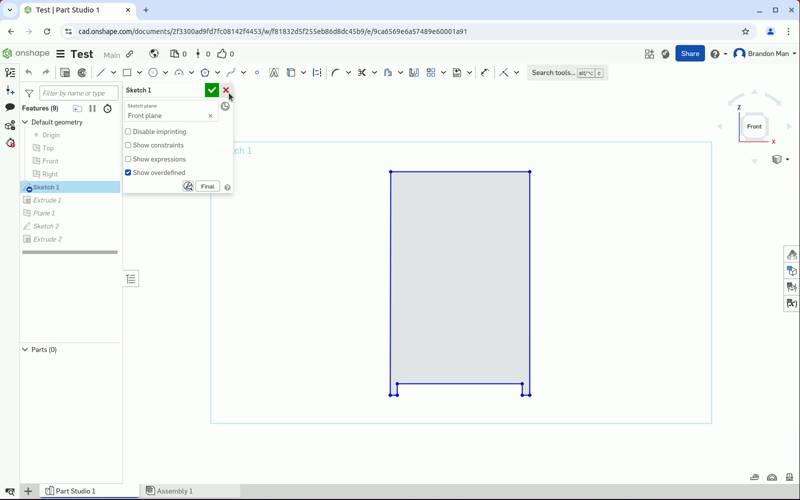
click(229, 92)
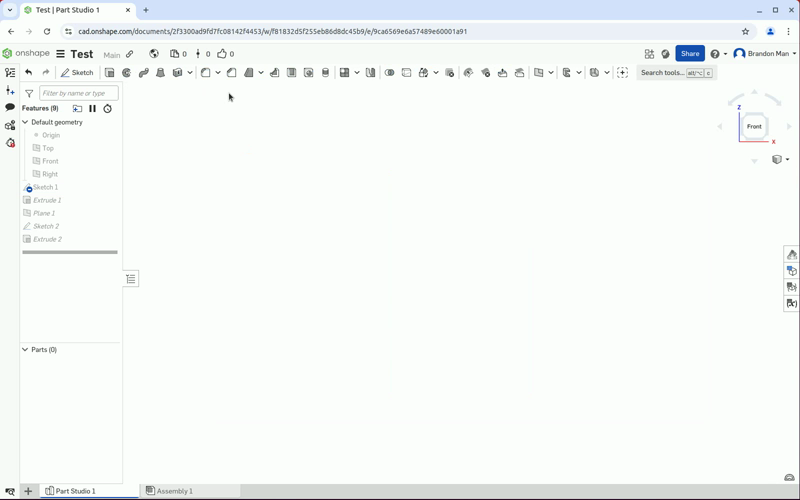
key(shift+s)
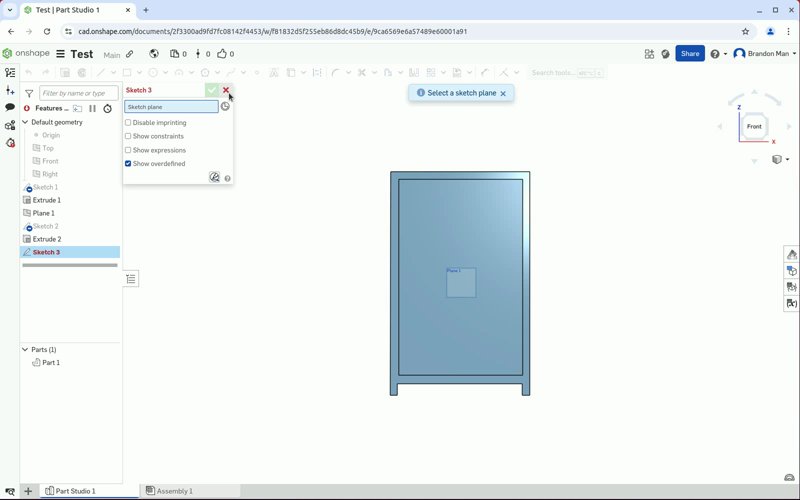
mouse_move(73, 215)
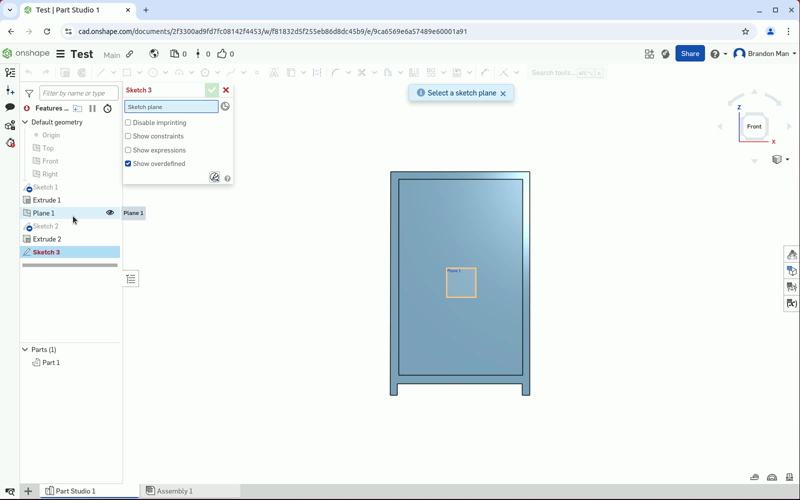
click(73, 215)
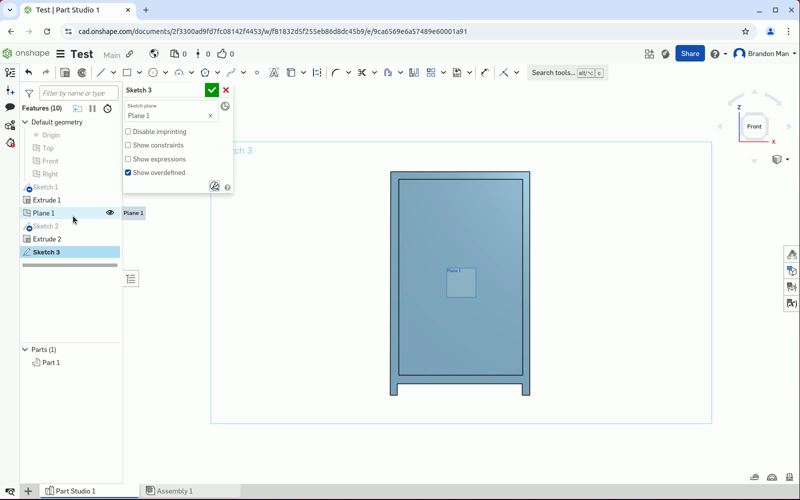
mouse_move(73, 352)
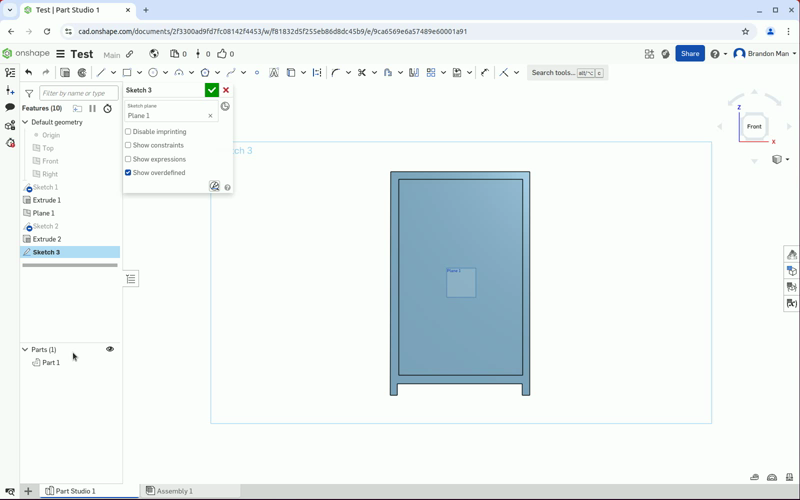
key(y)
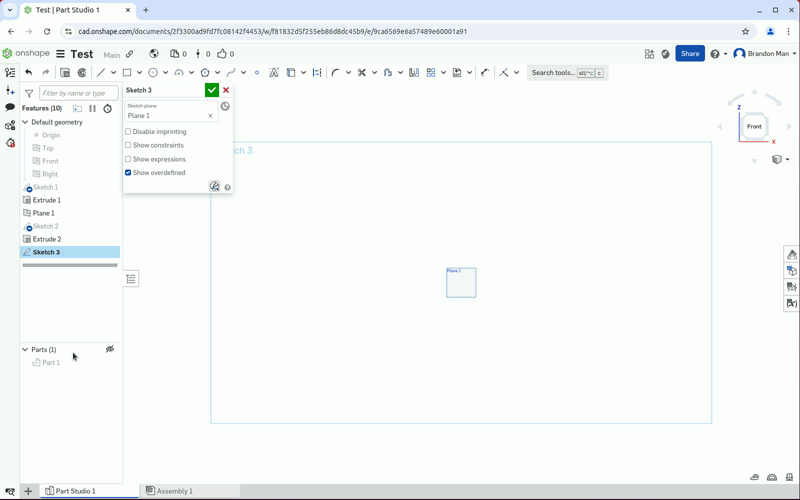
key(l)
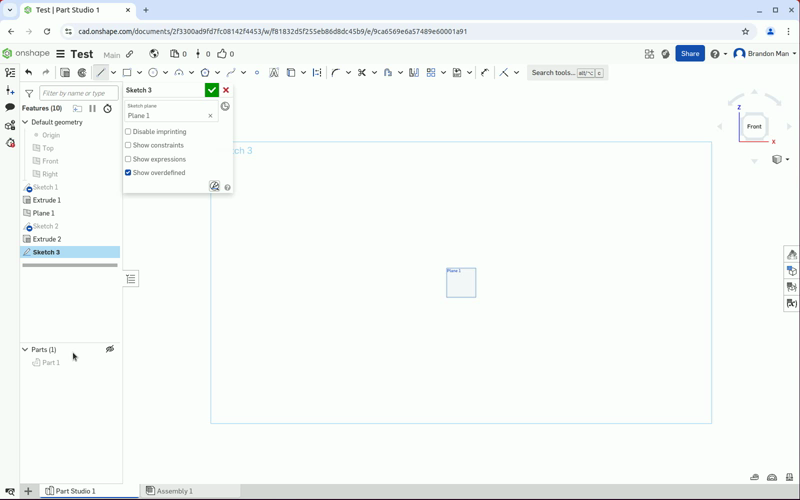
key_down(shift)
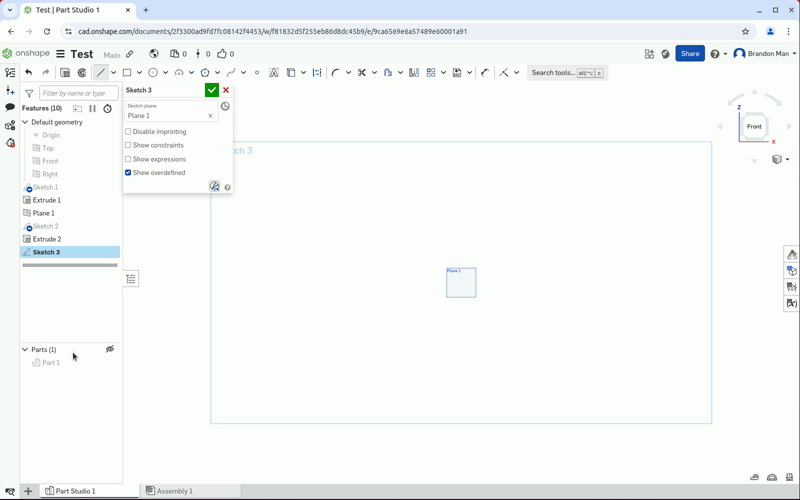
mouse_move(398, 375)
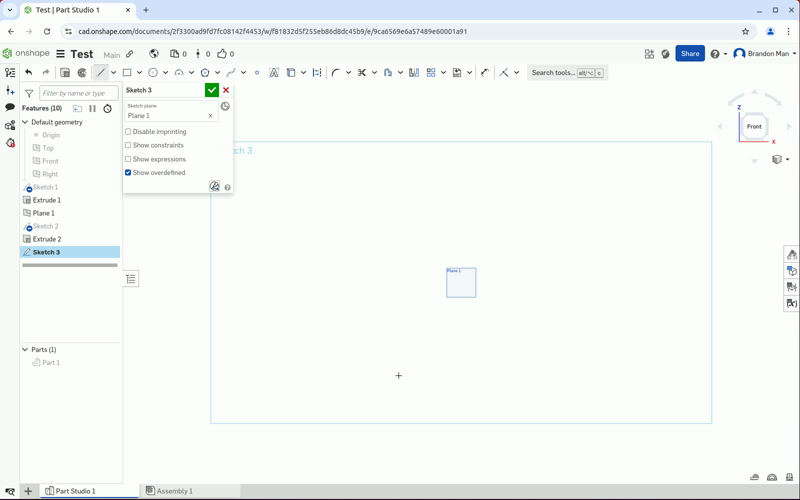
click(398, 375)
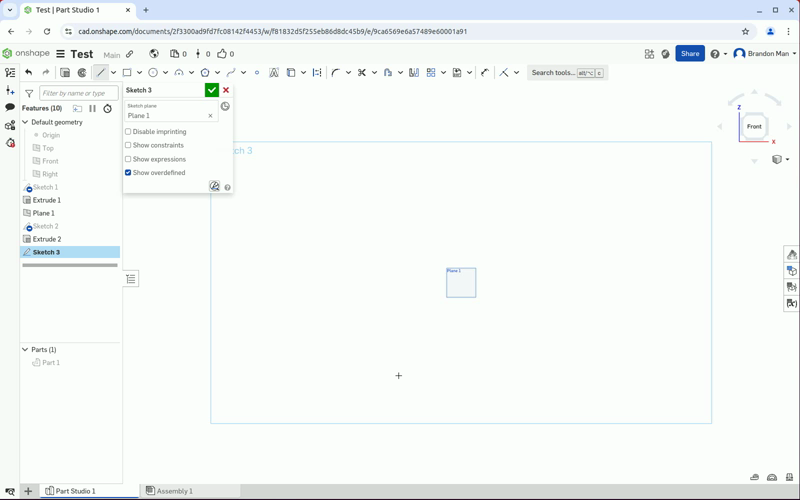
key_up(shift)
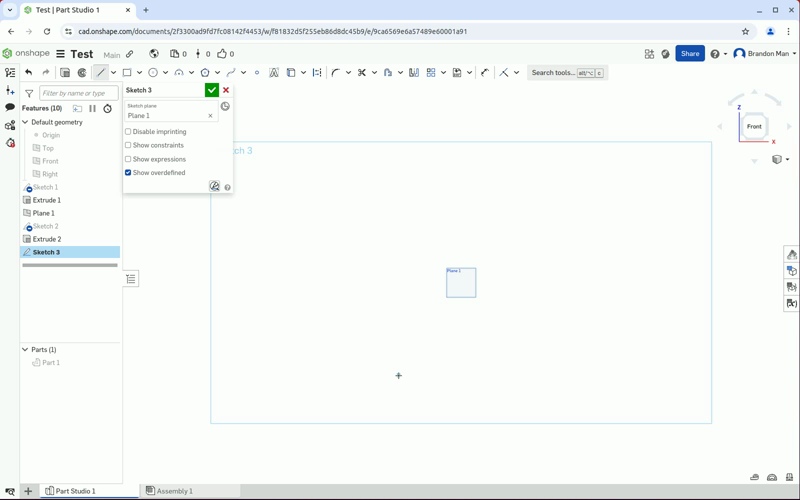
key_down(shift)
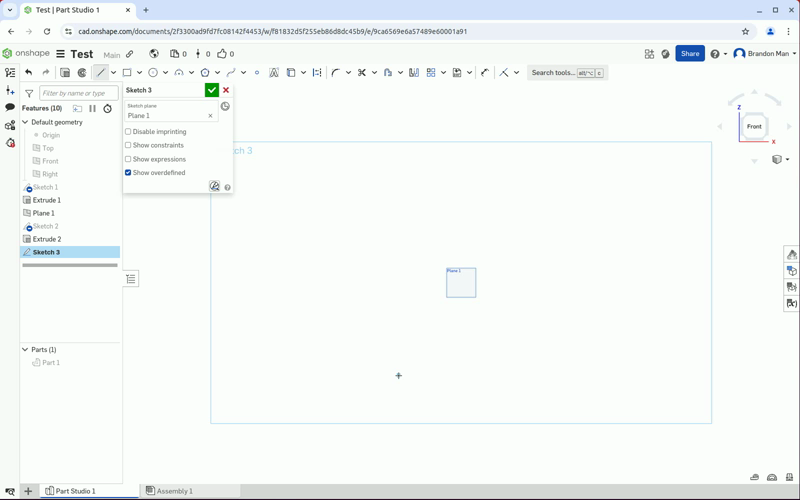
mouse_move(522, 375)
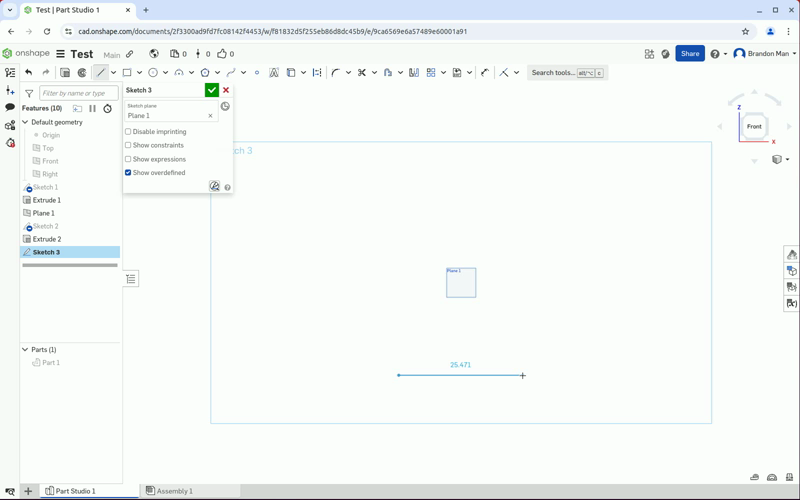
click(522, 375)
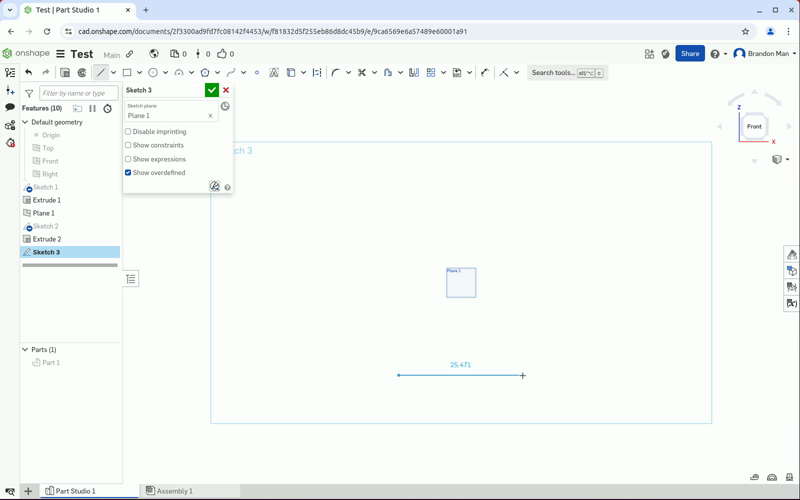
key_up(shift)
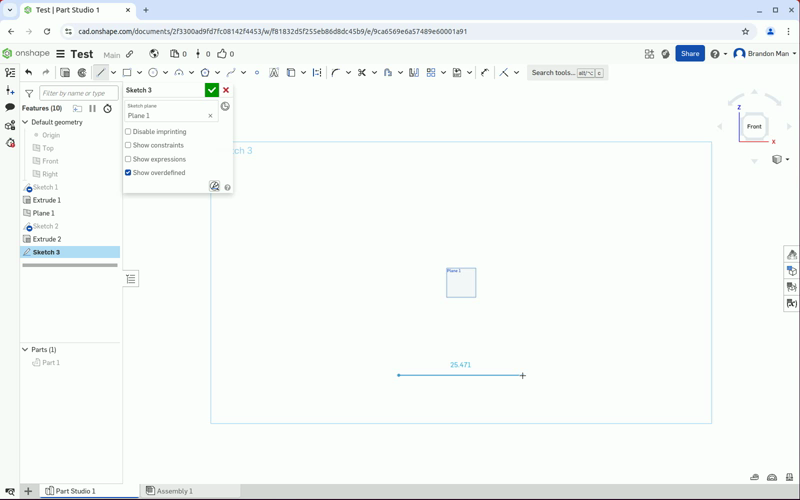
key_down(shift)
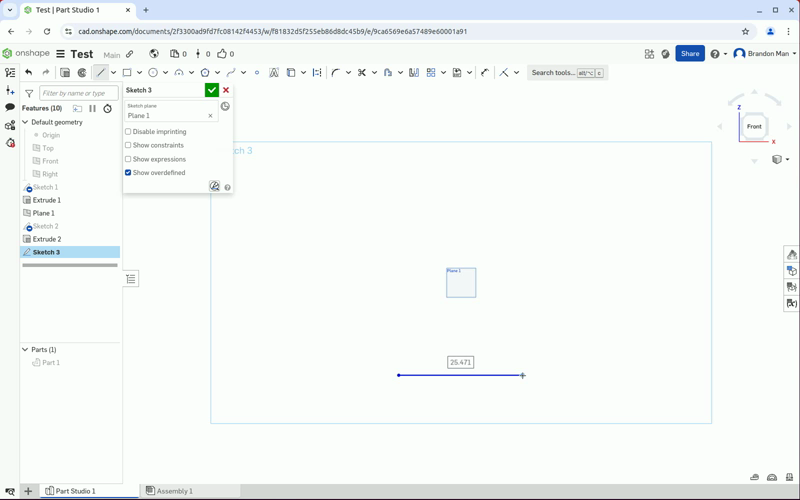
mouse_move(522, 179)
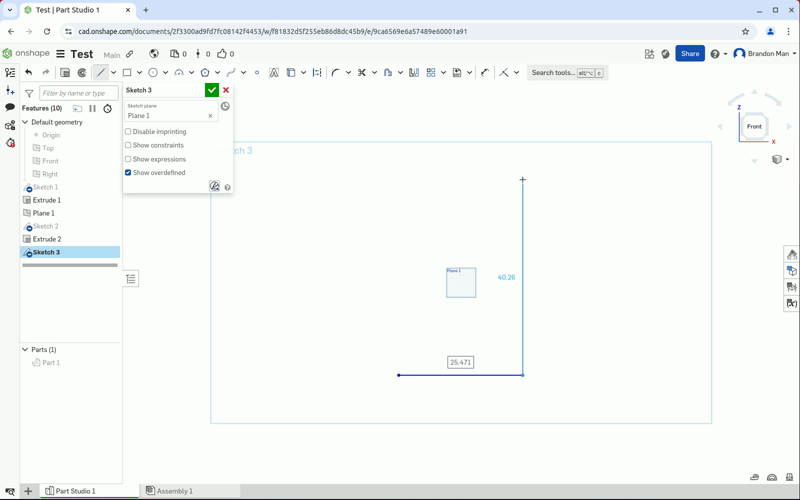
click(522, 179)
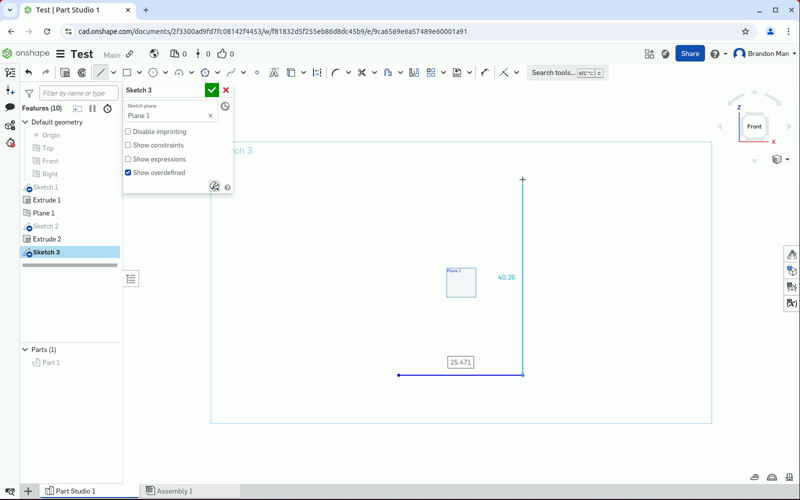
key_up(shift)
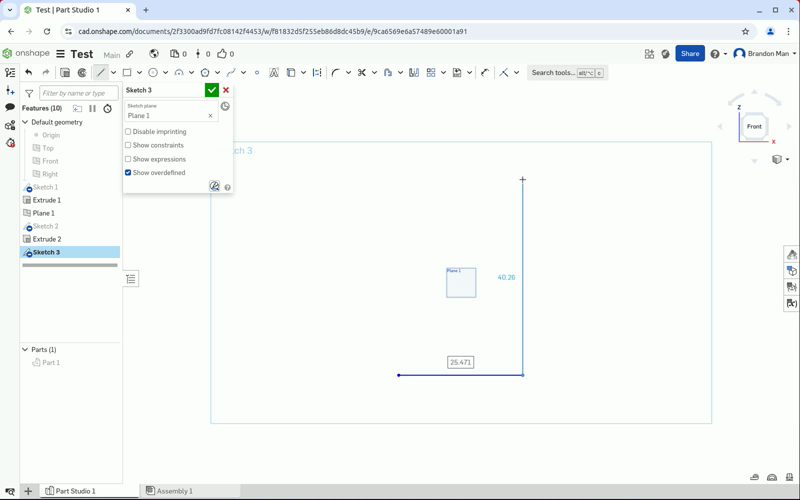
key_down(shift)
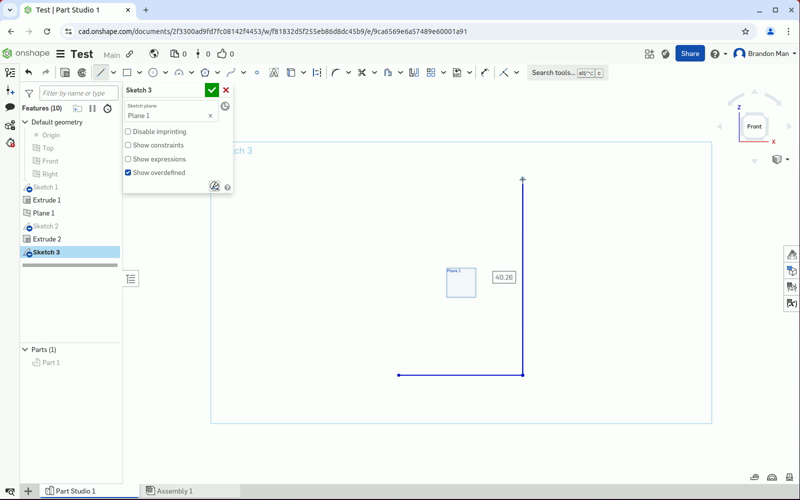
mouse_move(398, 179)
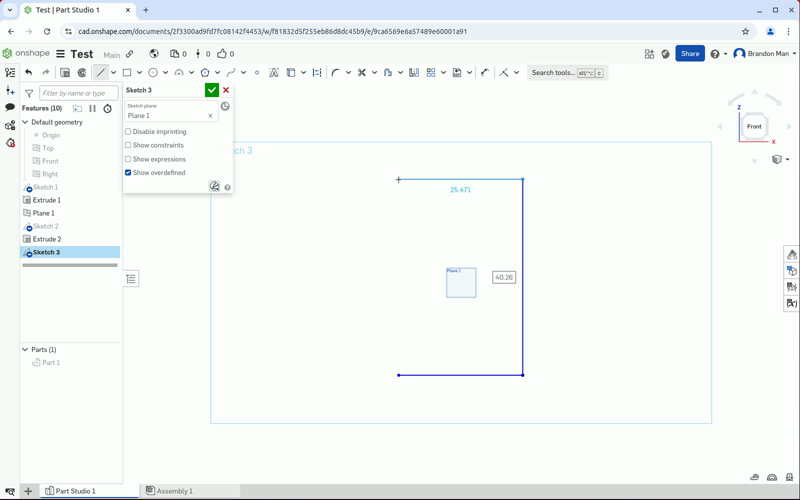
click(398, 179)
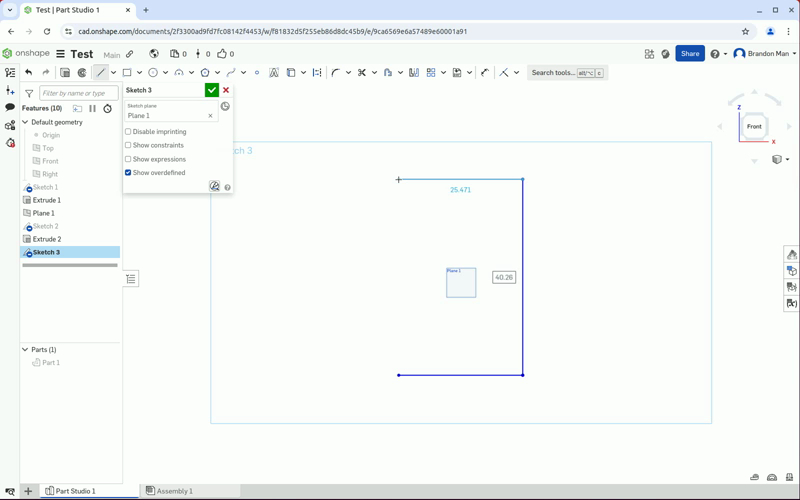
key_up(shift)
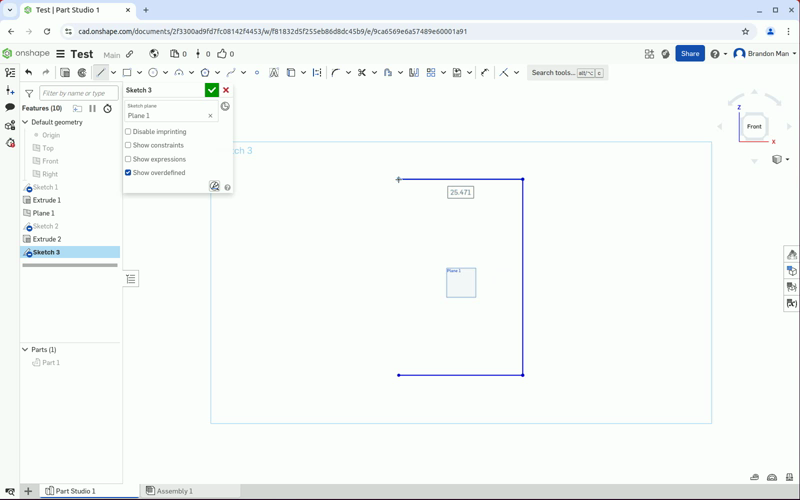
key_down(shift)
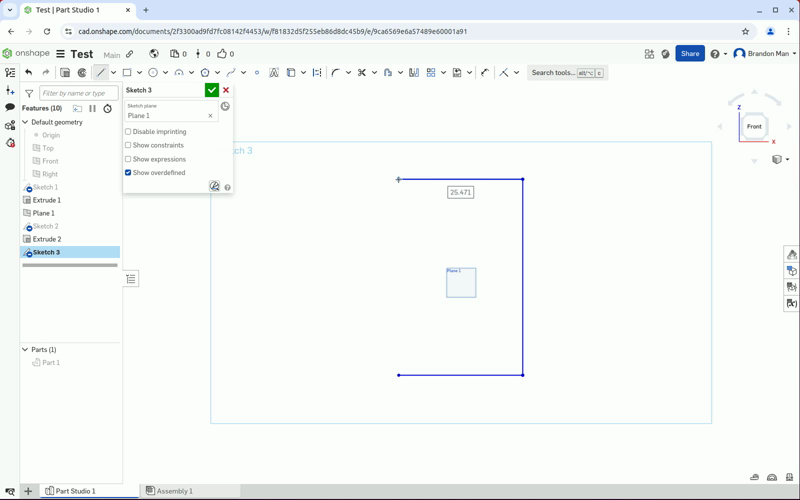
mouse_move(398, 375)
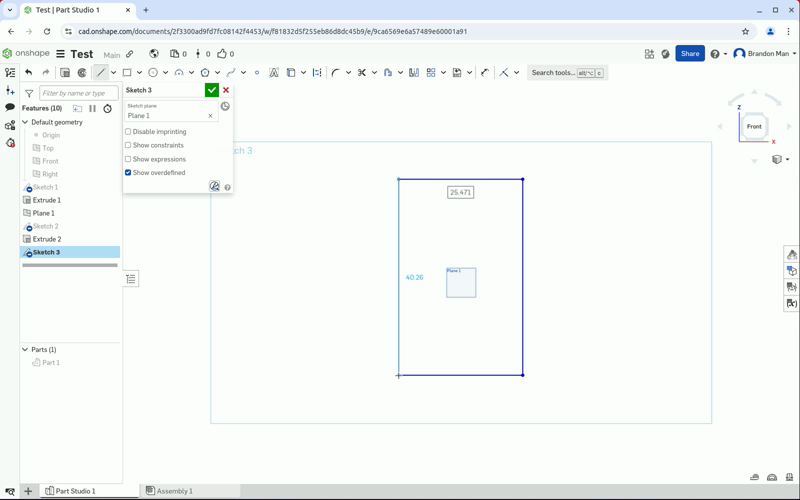
key_up(shift)
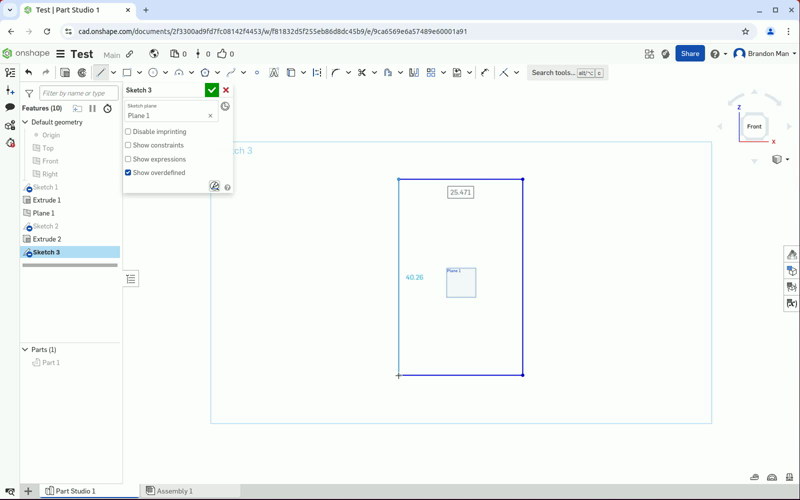
click(398, 375)
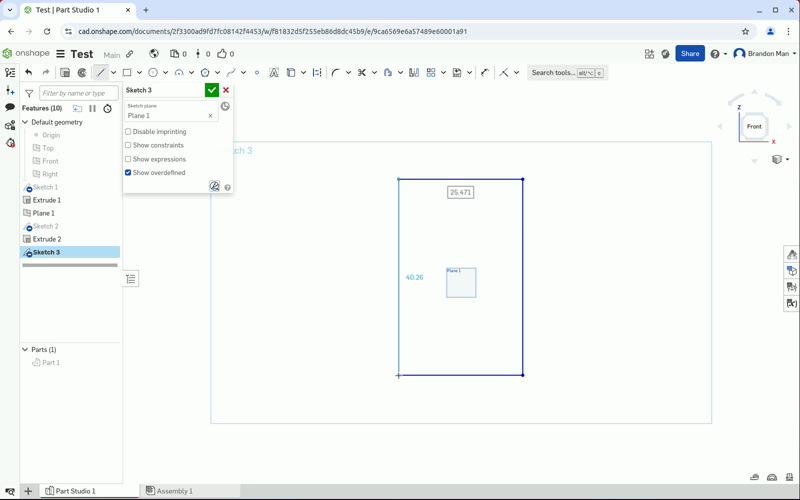
key(esc)
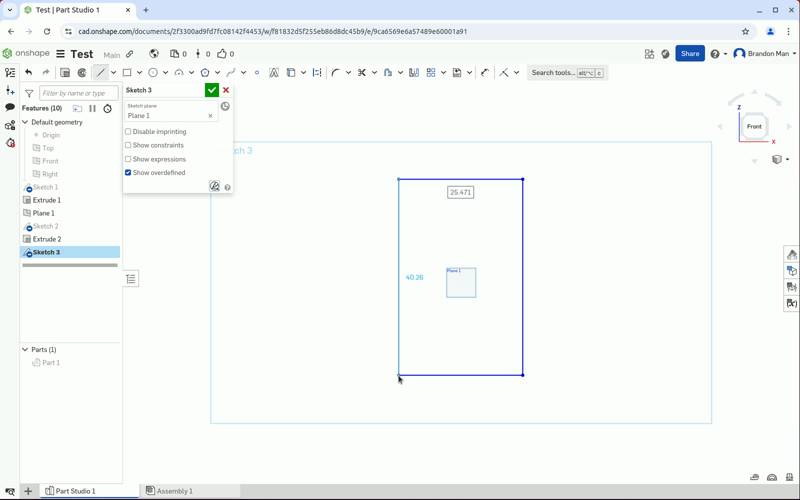
key(c)
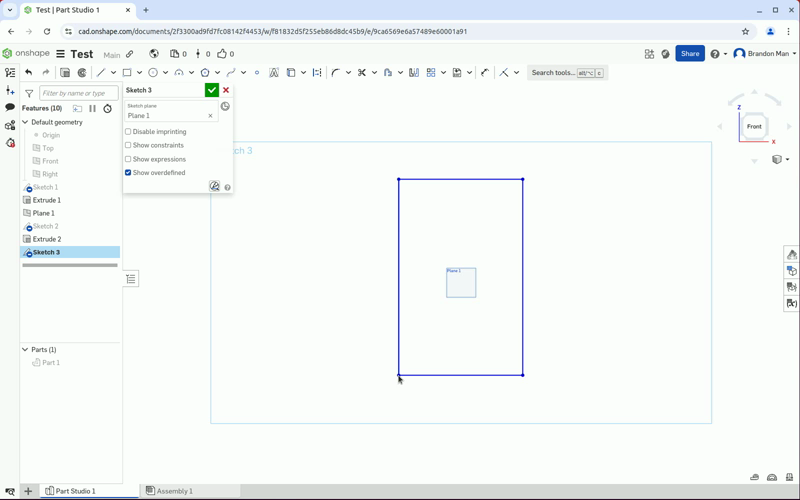
key_down(shift)
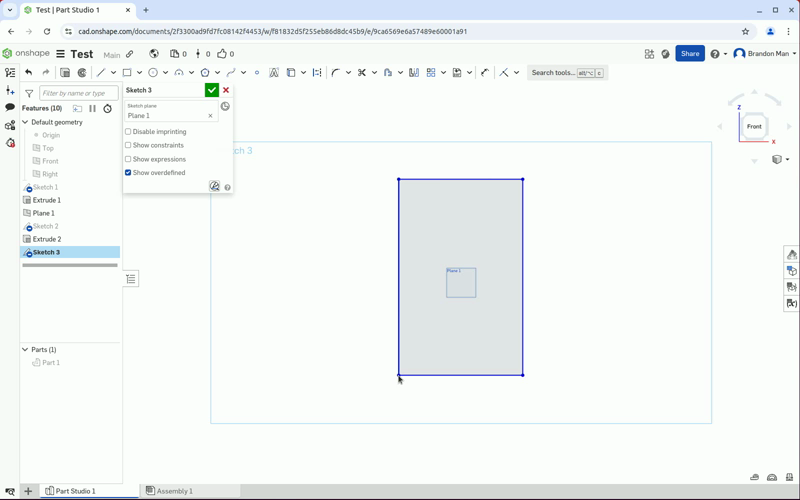
mouse_move(419, 354)
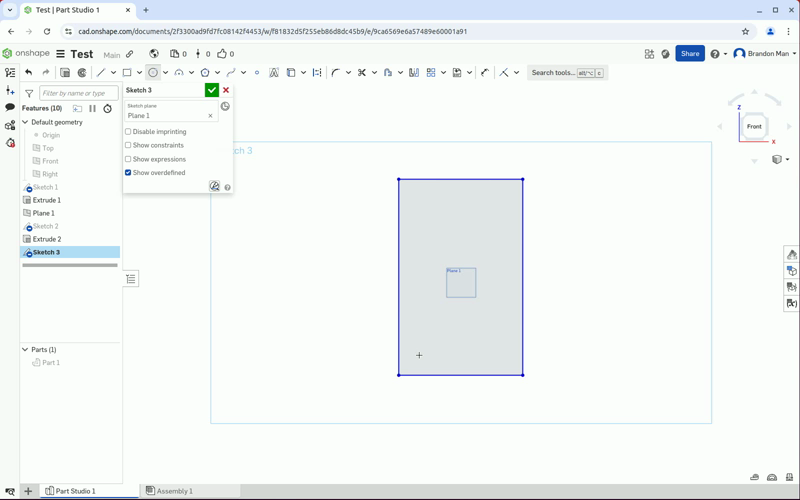
click(419, 354)
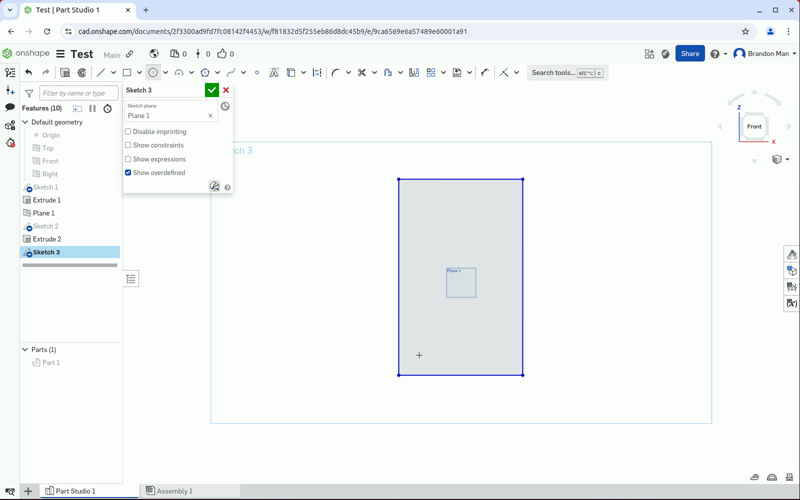
key_up(shift)
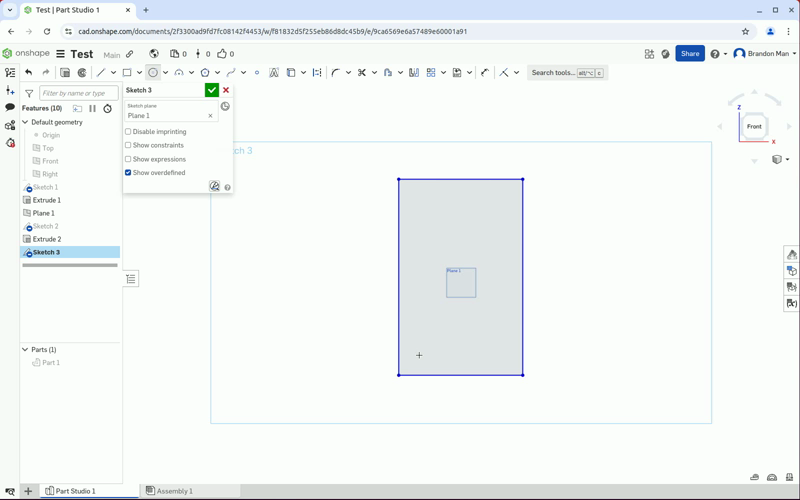
mouse_move(435, 354)
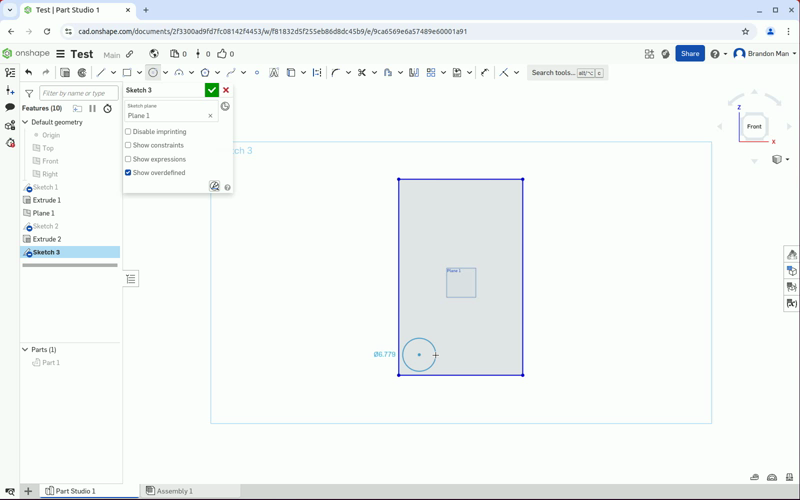
click(435, 354)
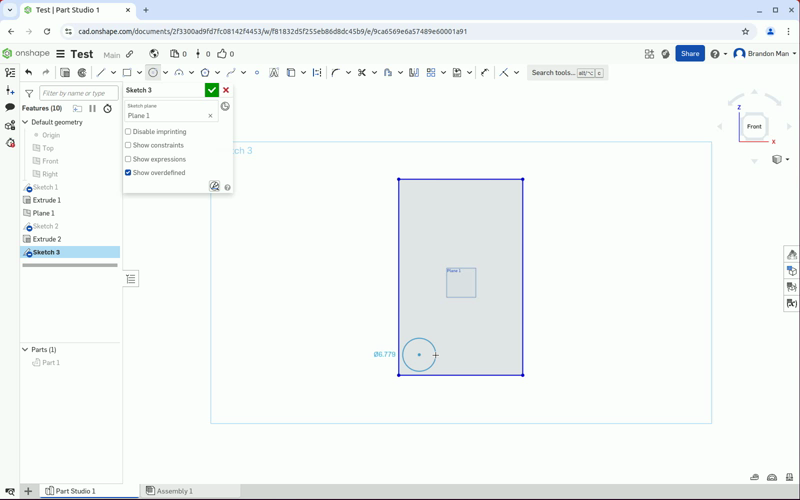
key(esc)
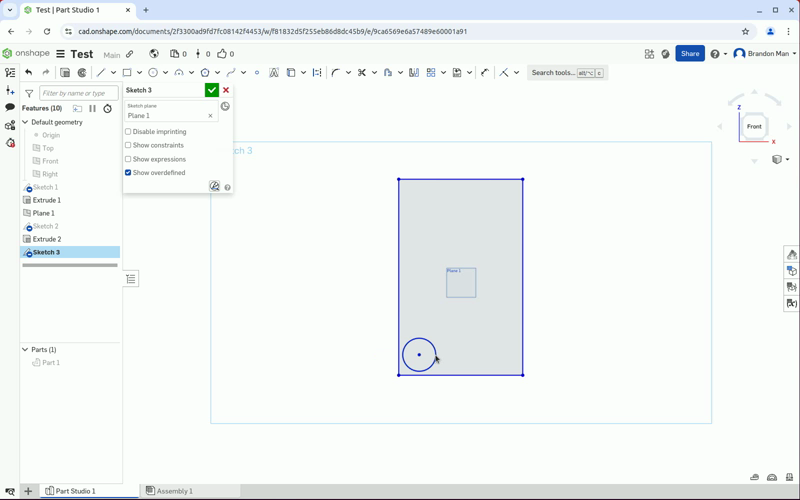
key(c)
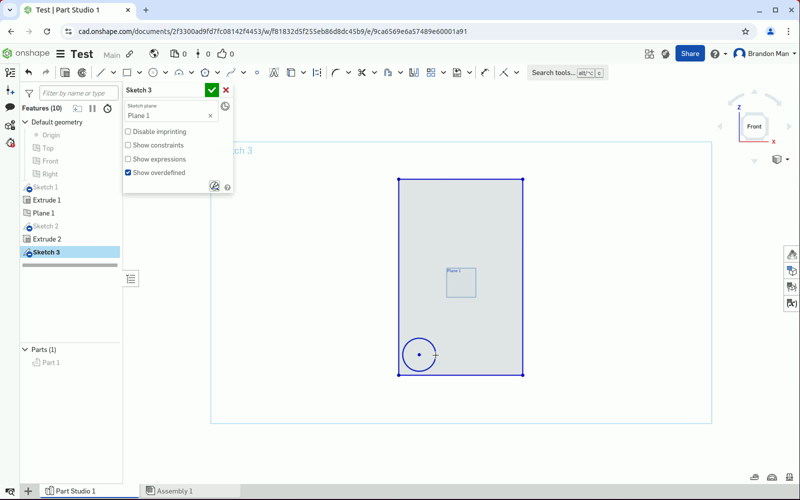
key_down(shift)
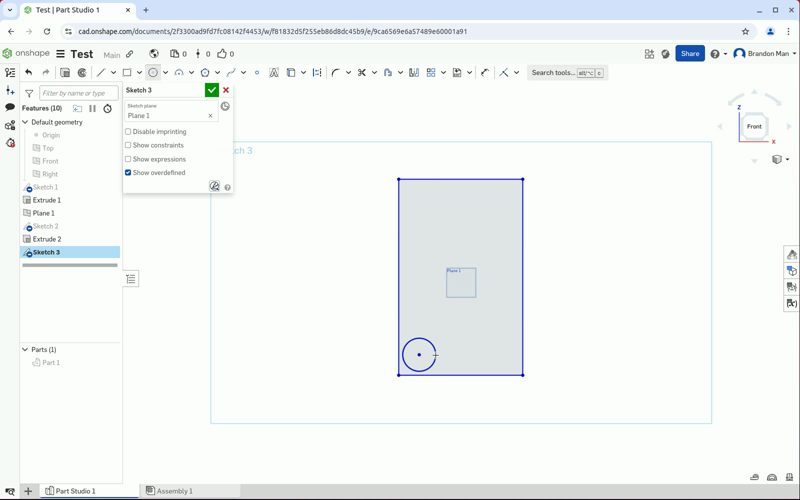
mouse_move(460, 291)
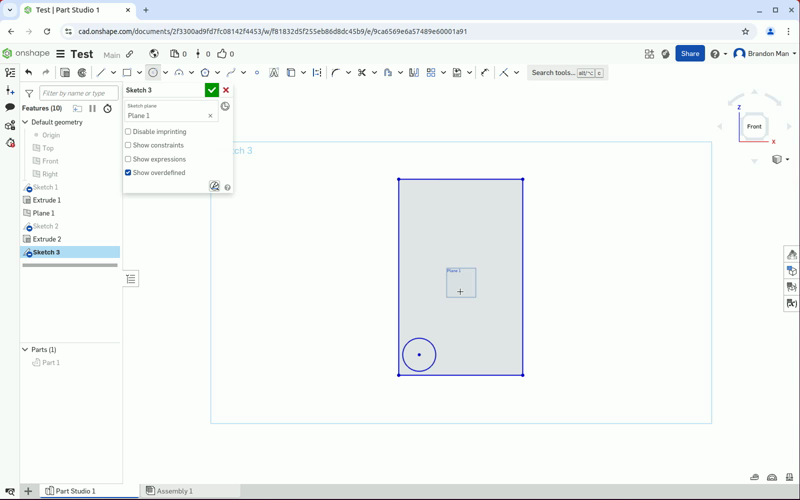
click(460, 291)
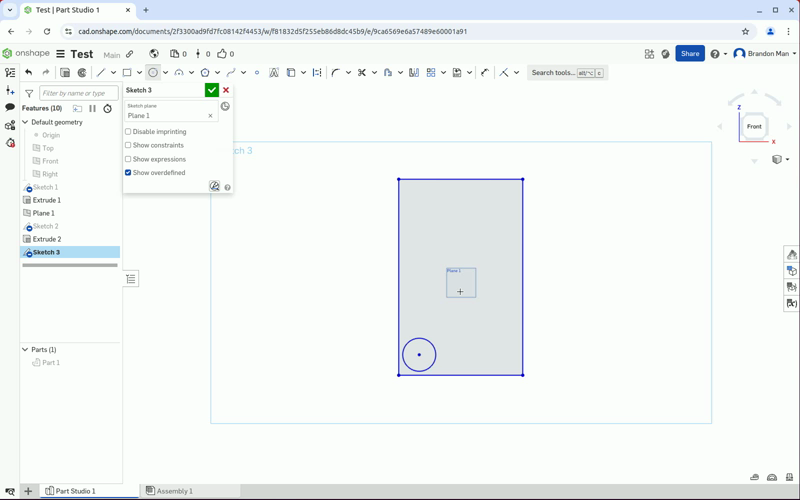
key_up(shift)
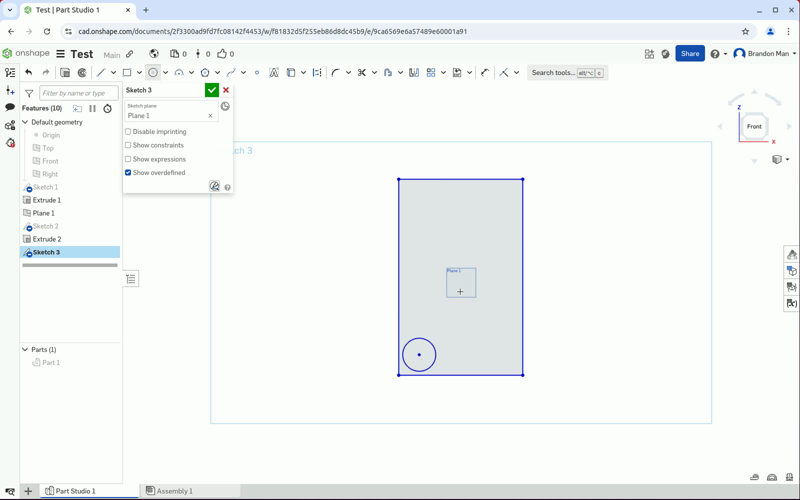
mouse_move(510, 291)
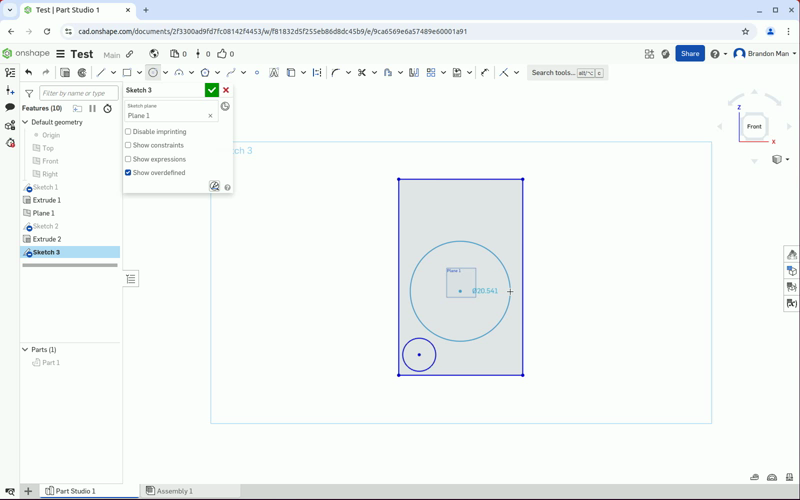
click(510, 291)
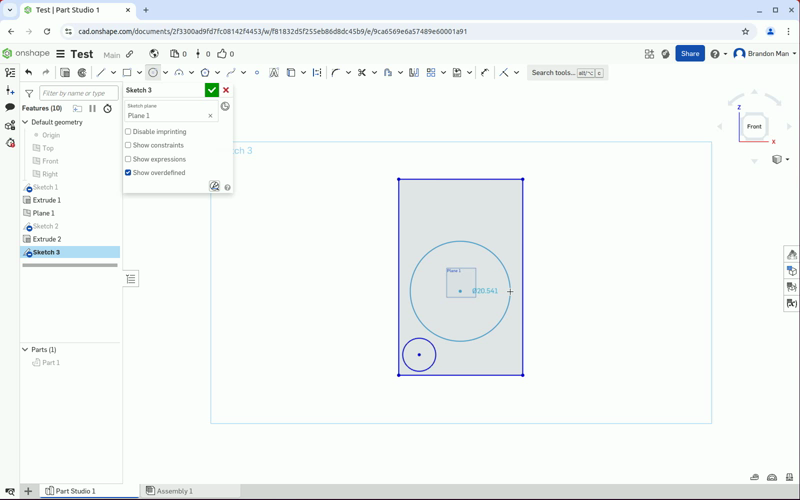
key(esc)
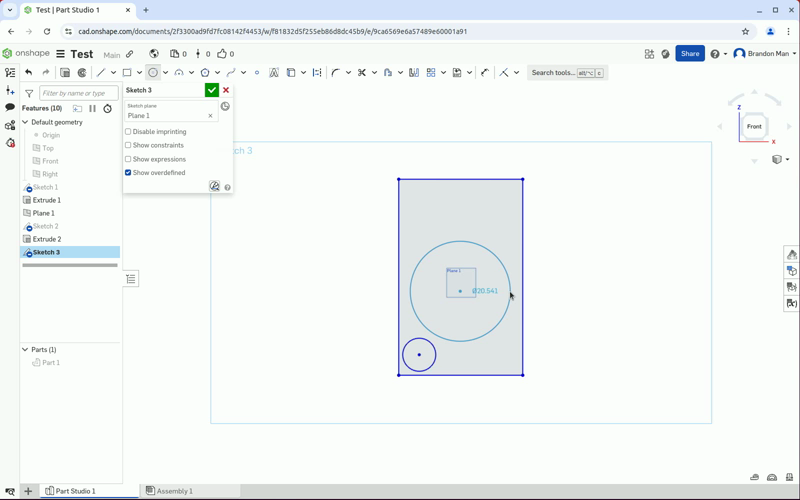
key(c)
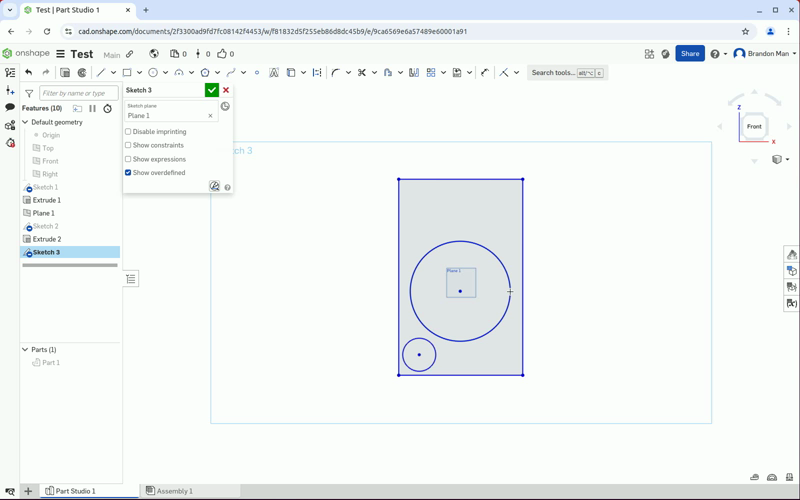
key_down(shift)
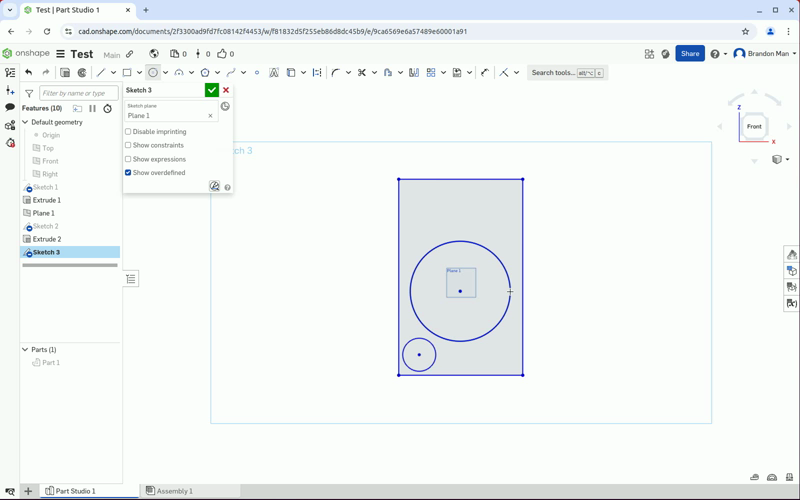
mouse_move(460, 208)
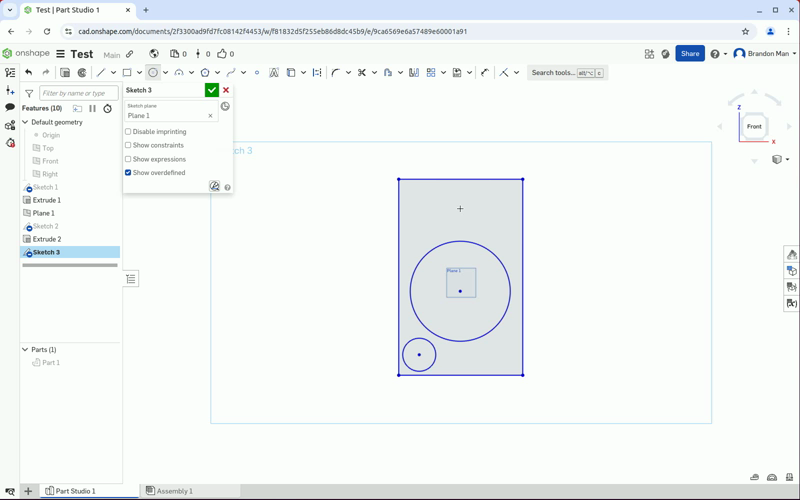
click(460, 208)
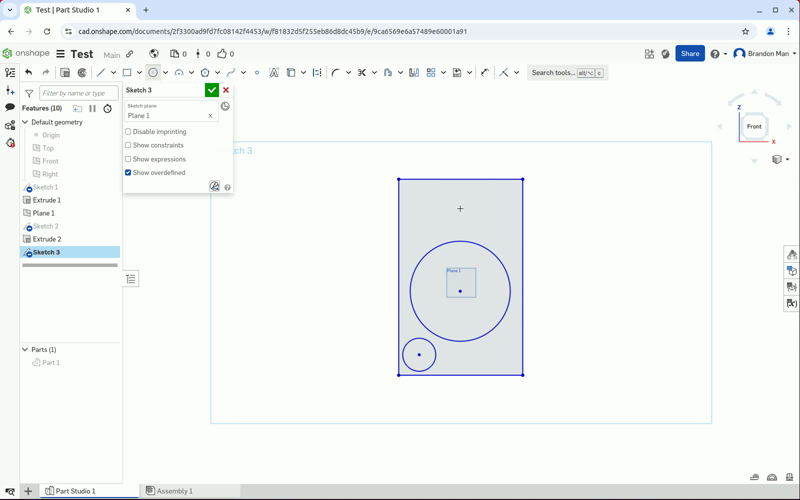
key_up(shift)
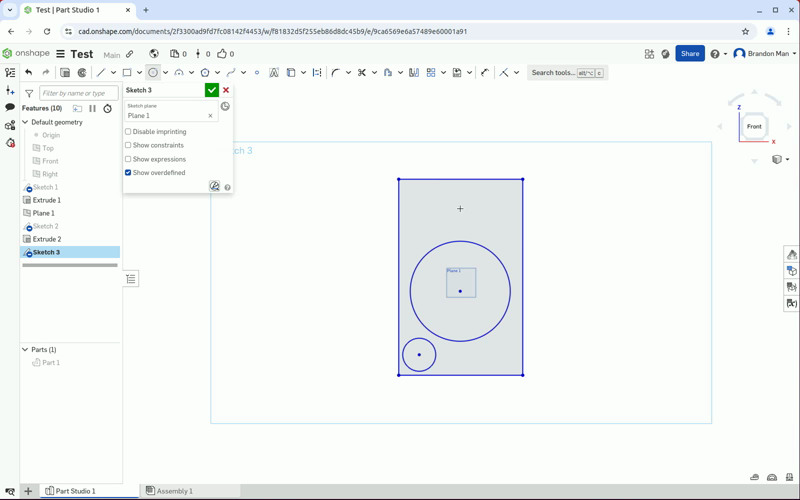
mouse_move(479, 208)
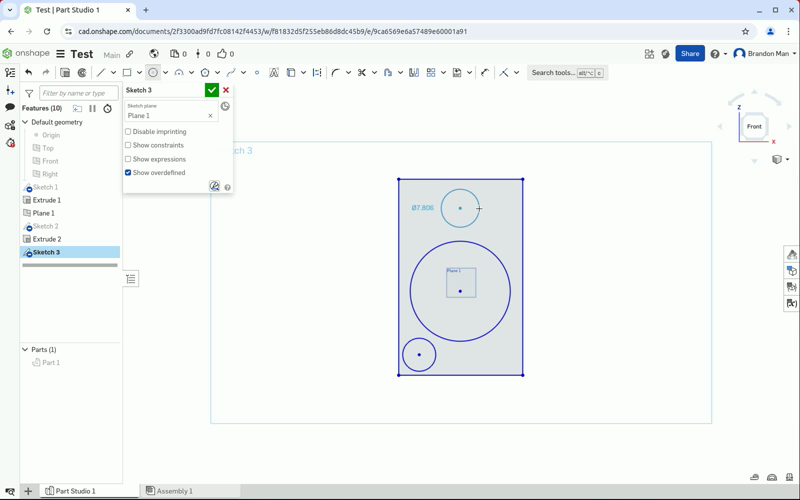
click(479, 208)
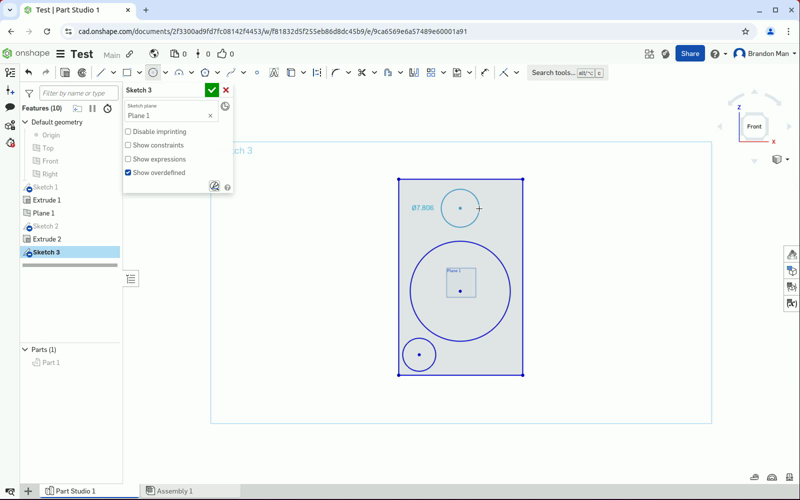
key(esc)
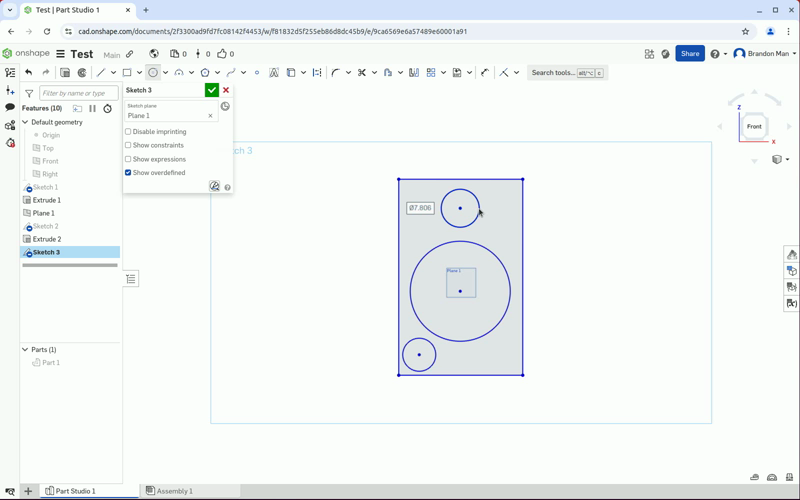
key(c)
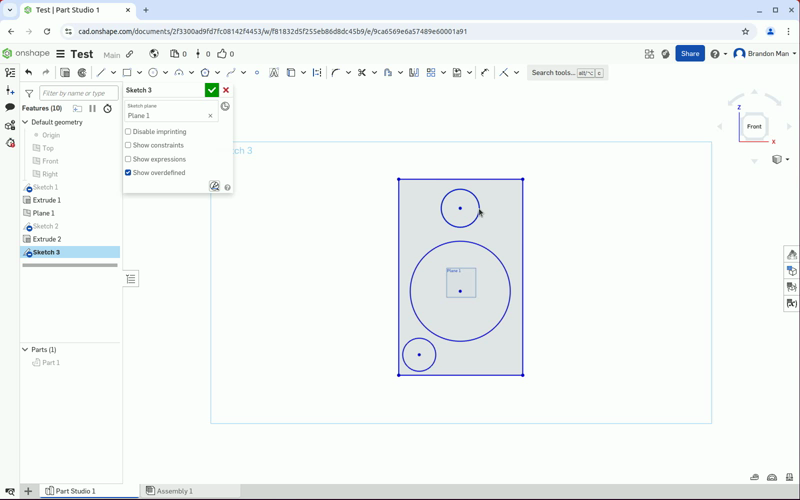
key_down(shift)
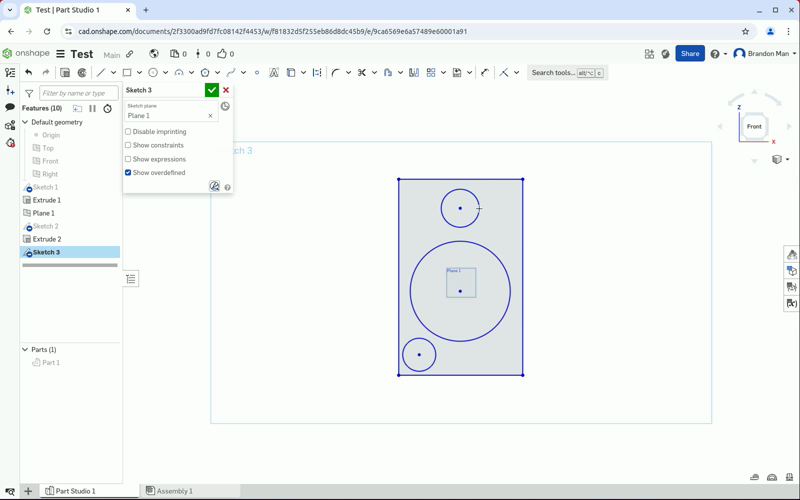
mouse_move(501, 354)
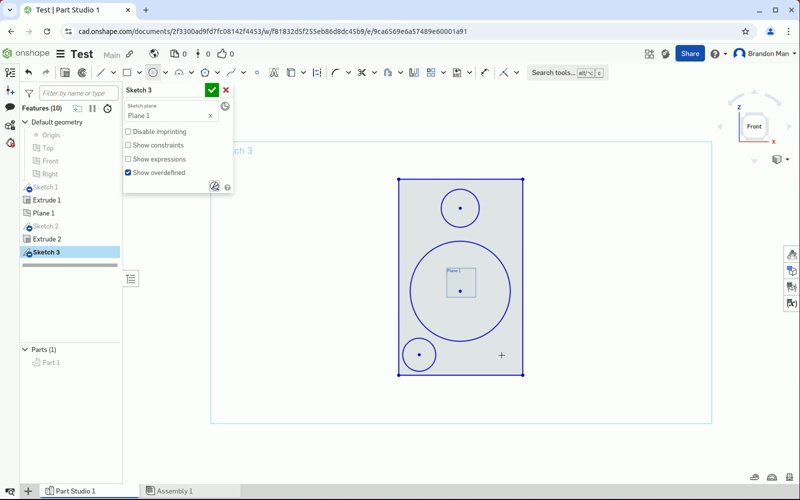
click(501, 354)
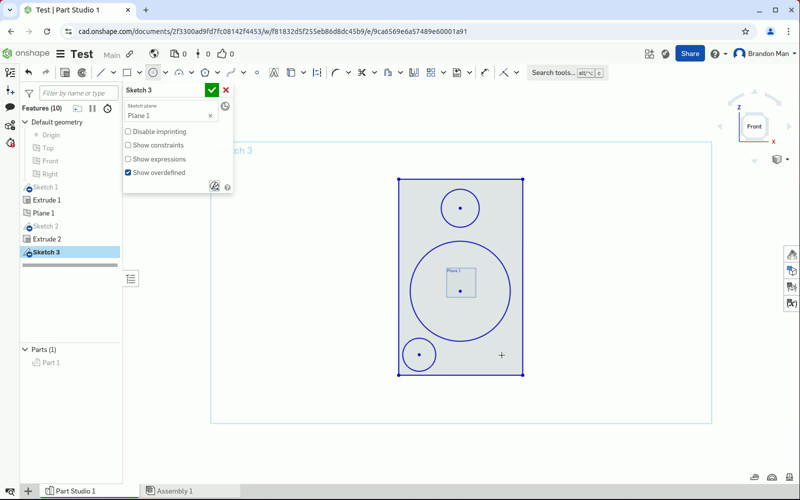
key_up(shift)
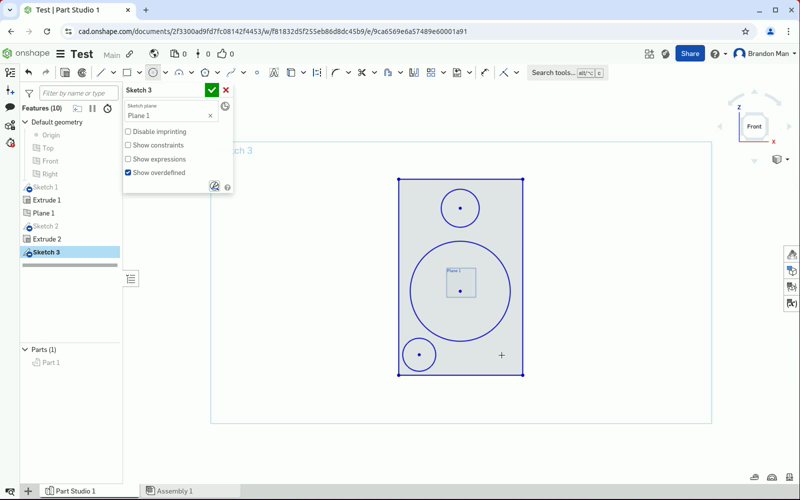
mouse_move(518, 354)
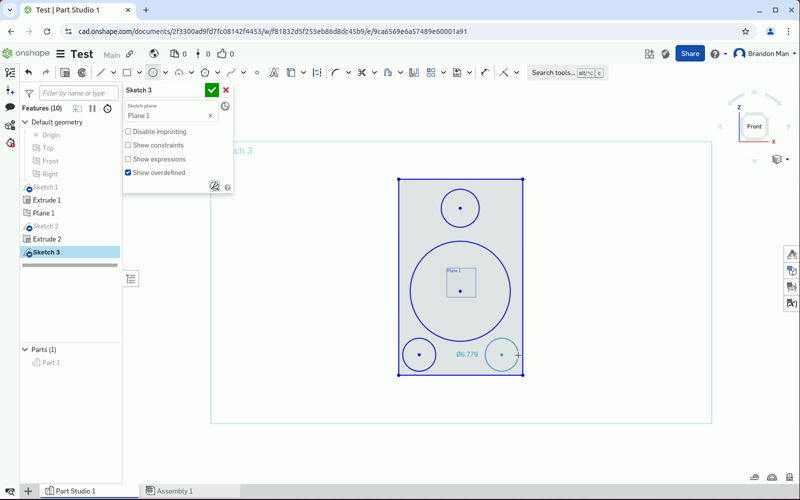
click(518, 354)
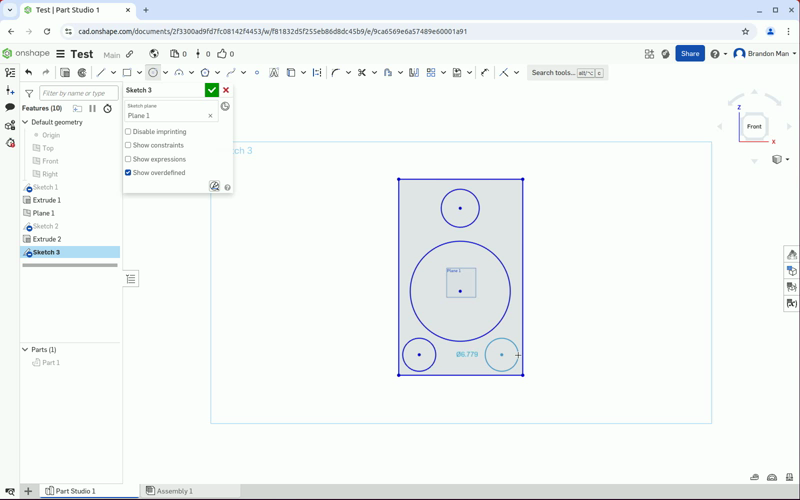
key(esc)
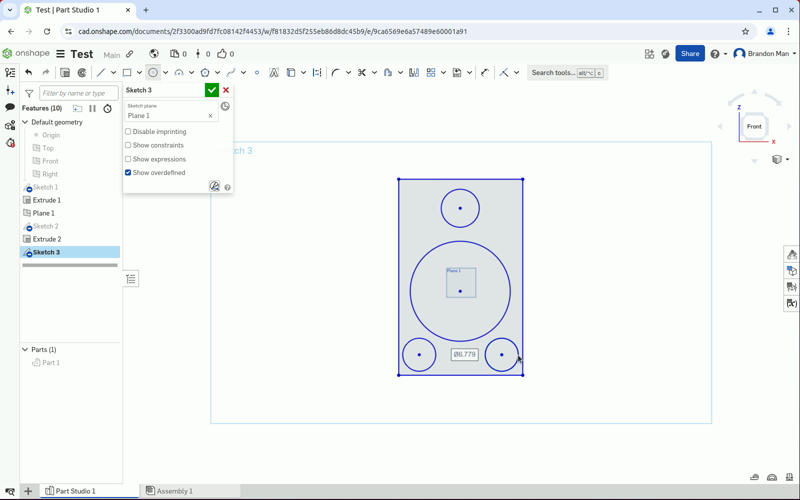
mouse_move(412, 239)
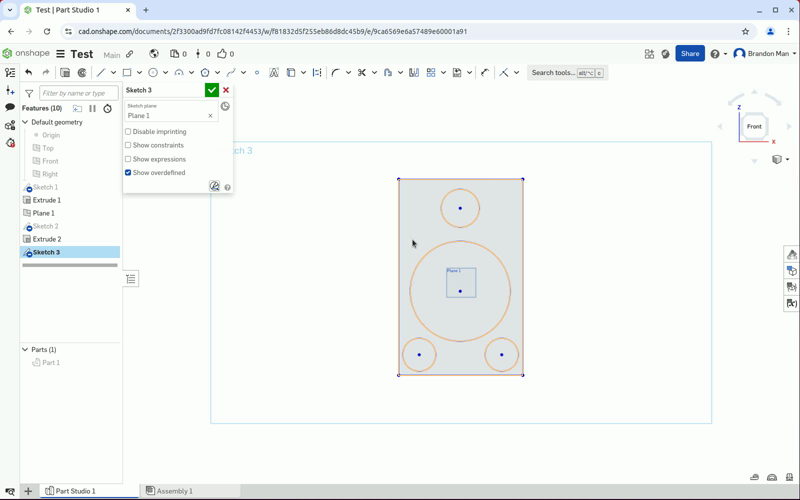
click(412, 239)
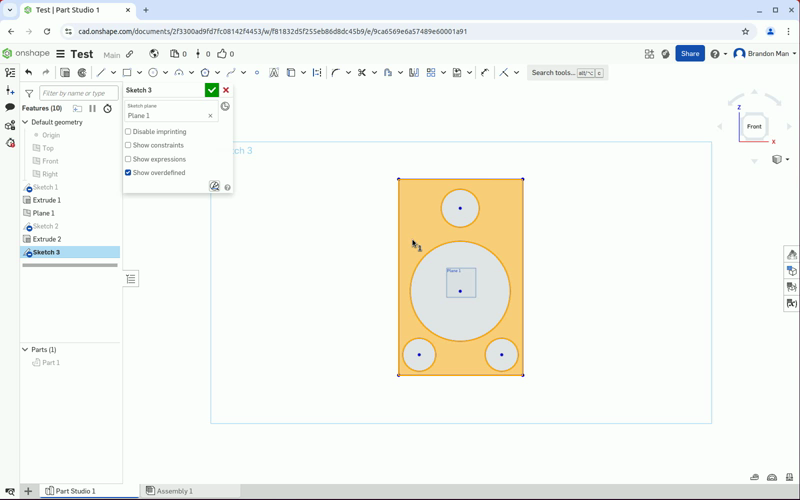
mouse_move(73, 352)
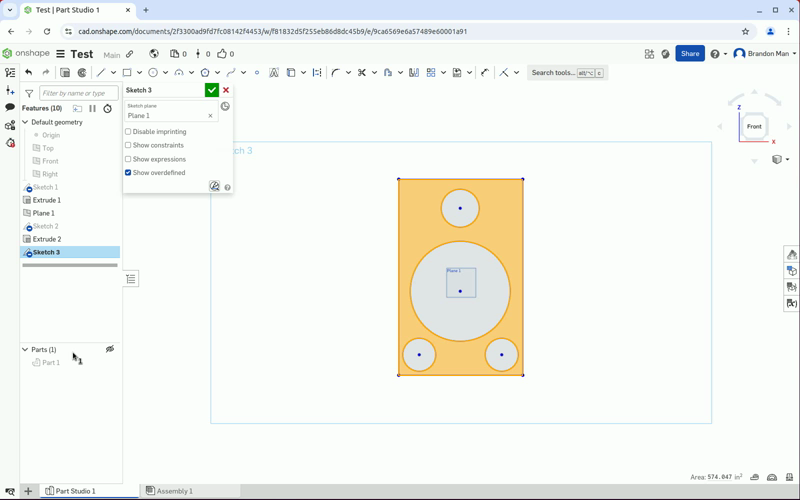
key(shift+y)
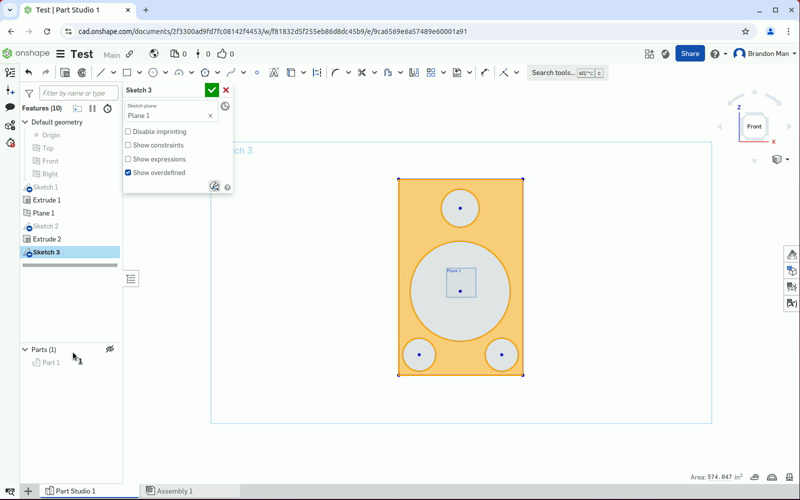
key(shift+e)
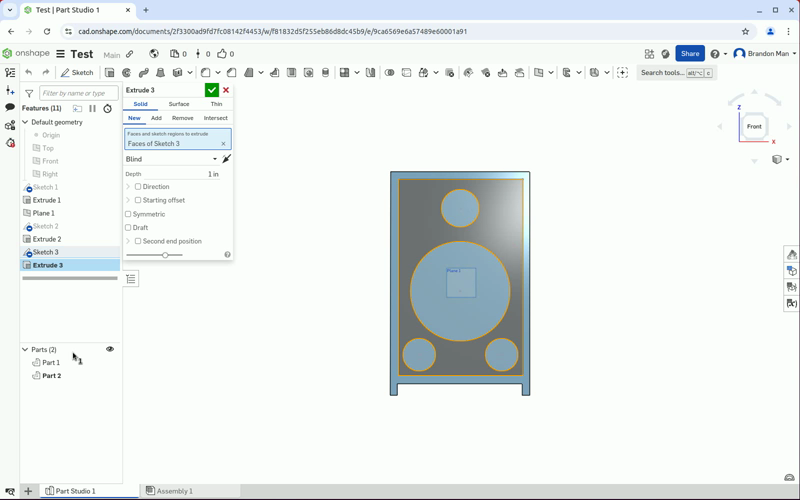
mouse_move(143, 106)
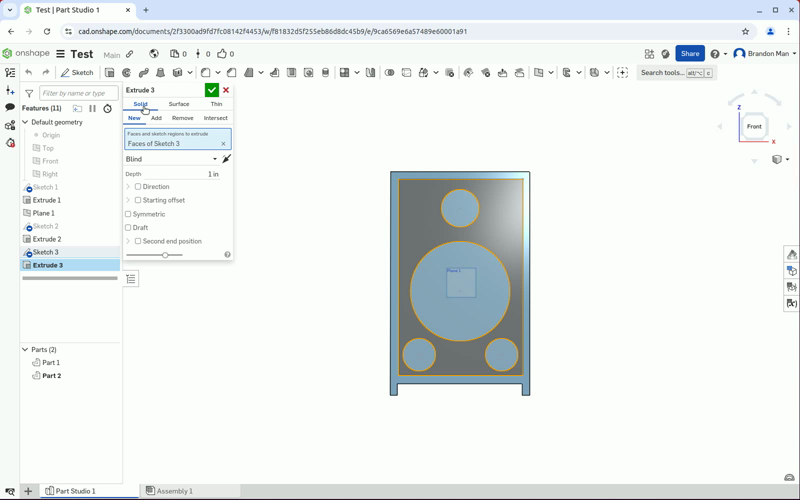
click(143, 106)
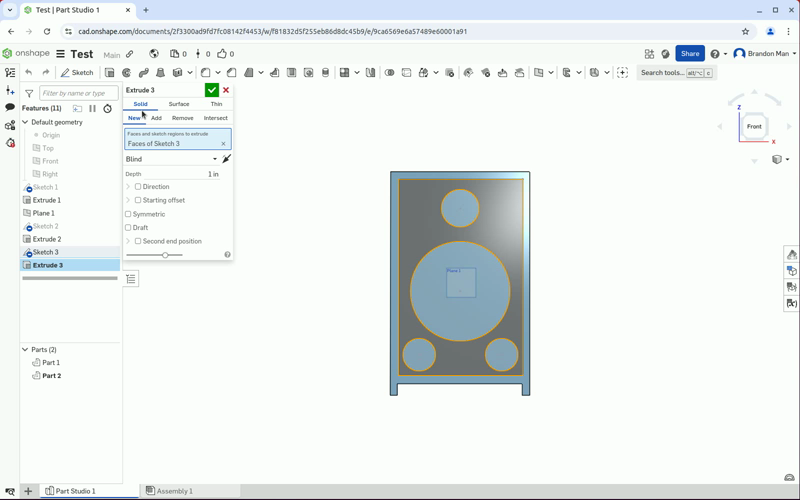
mouse_move(137, 120)
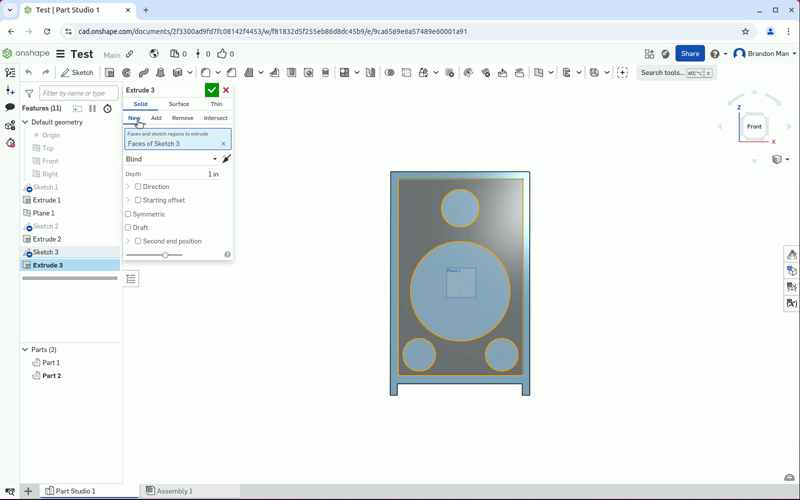
click(137, 120)
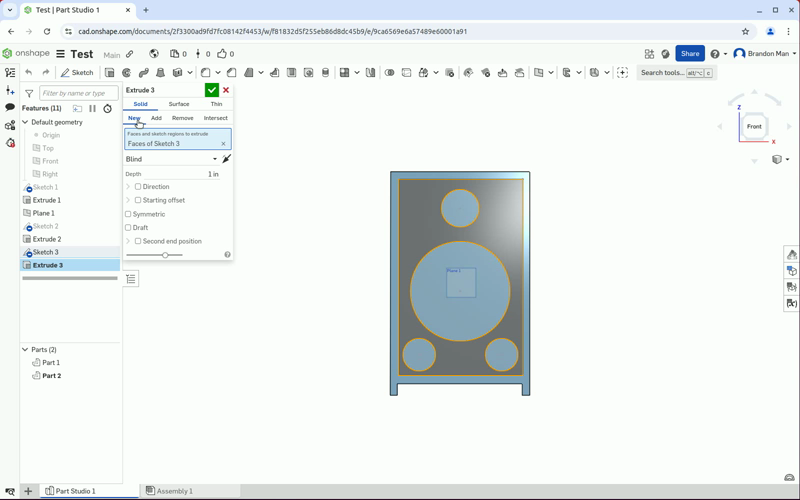
key(tab, 4)
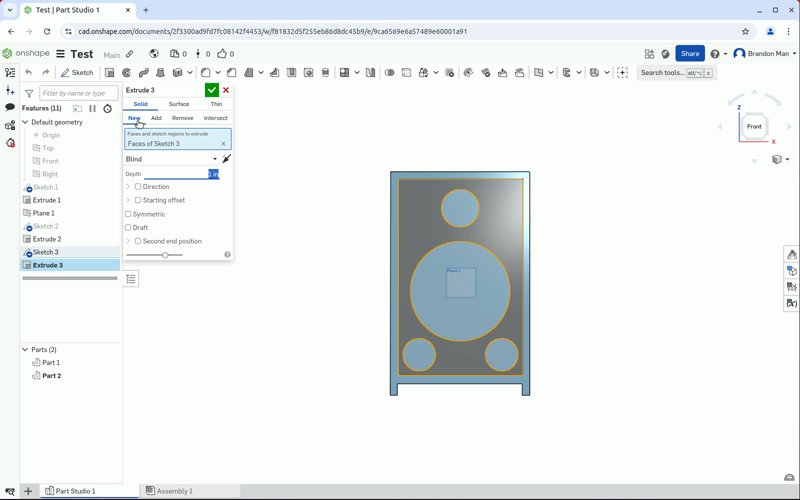
text(-2.889)
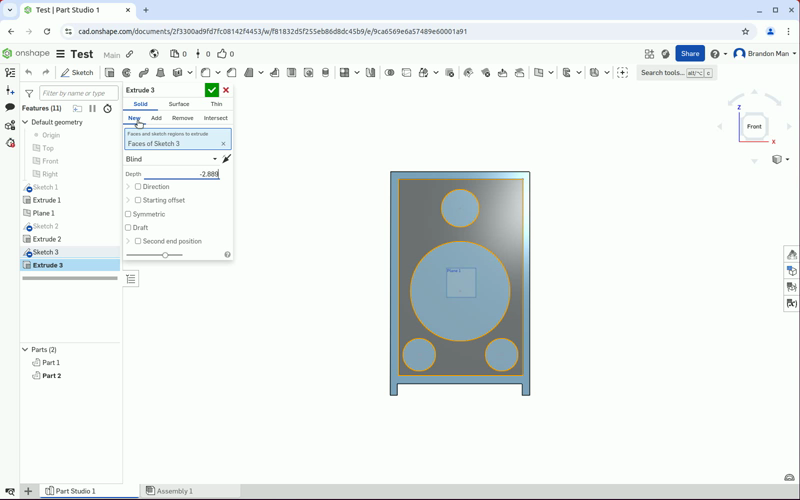
key(enter)
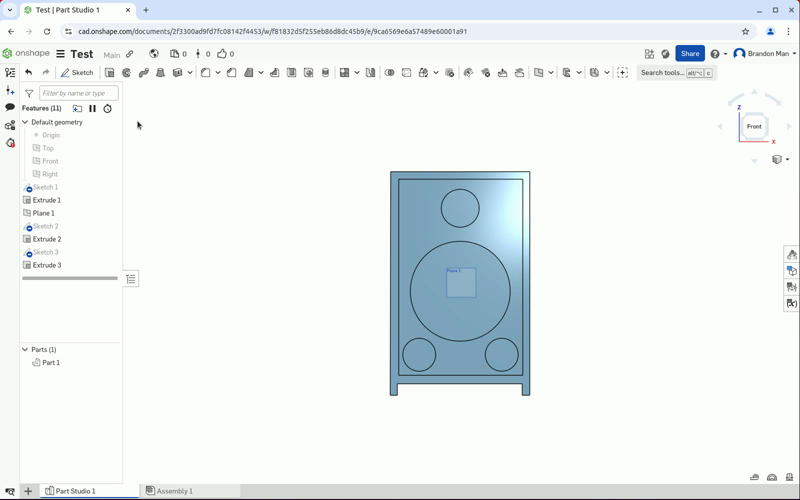
key(shift+h)
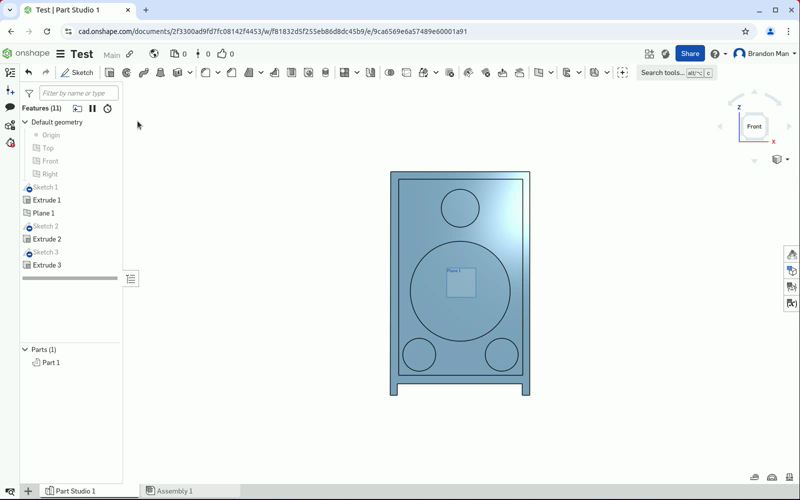
key(shift+h)
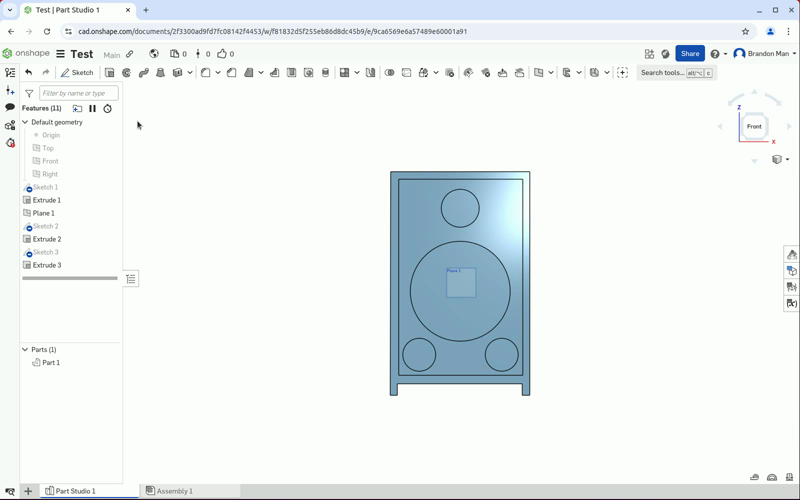
mouse_move(73, 189)
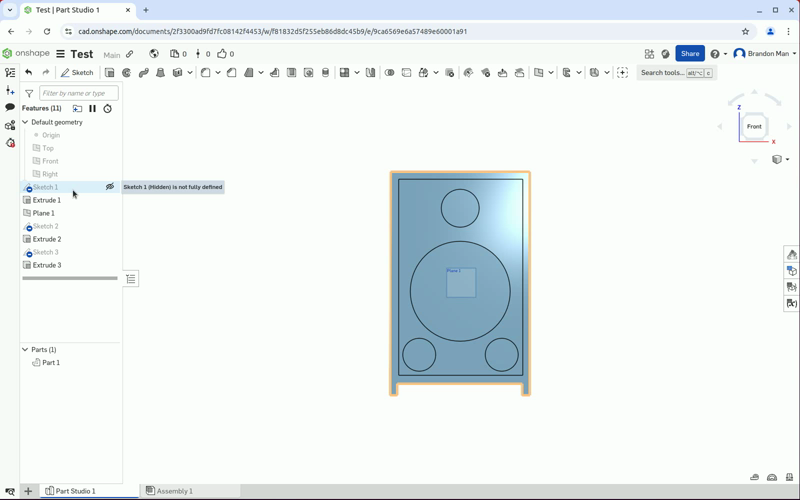
click(73, 189)
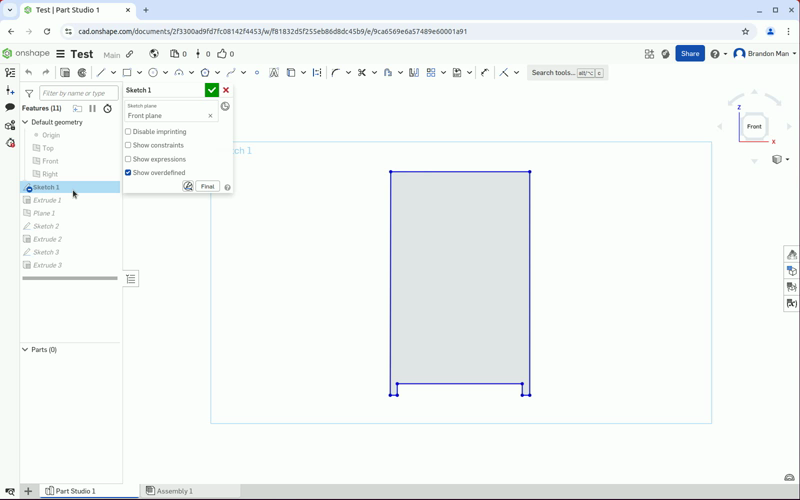
mouse_move(229, 92)
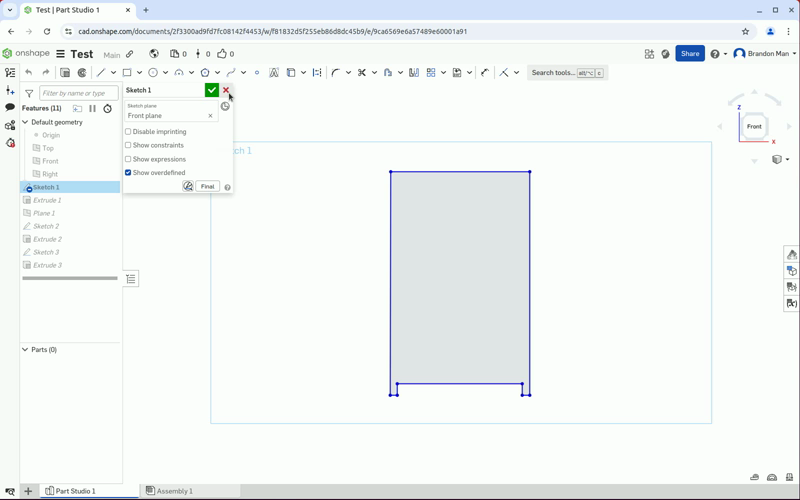
click(229, 92)
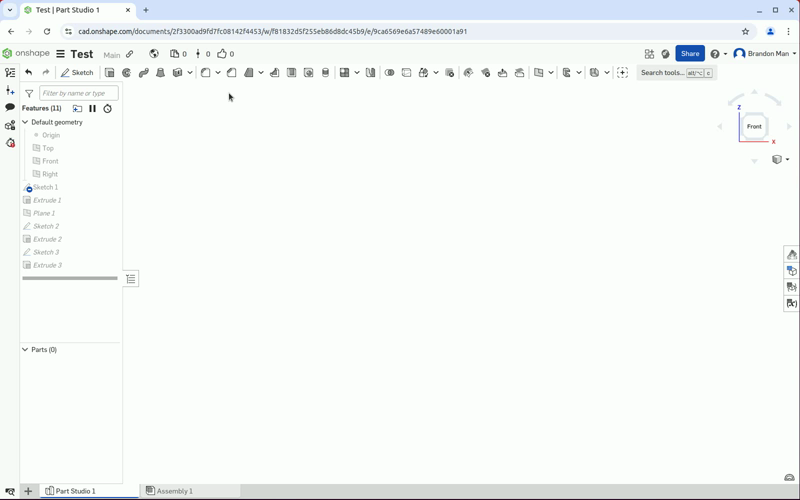
key(shift+s)
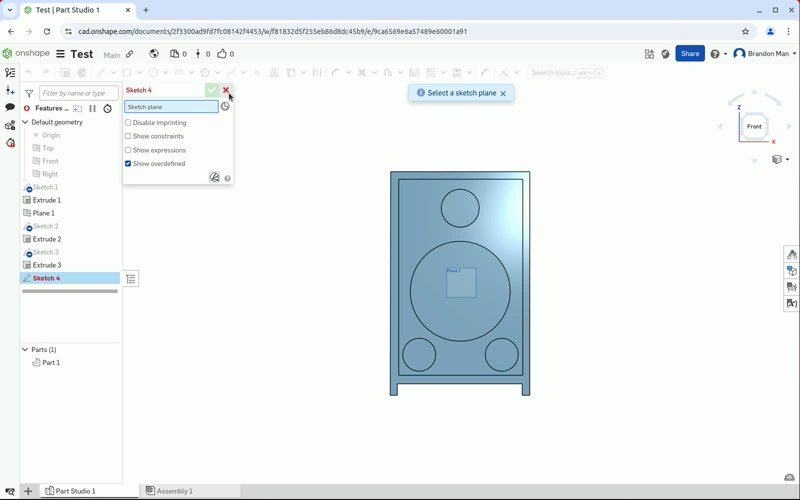
mouse_move(73, 215)
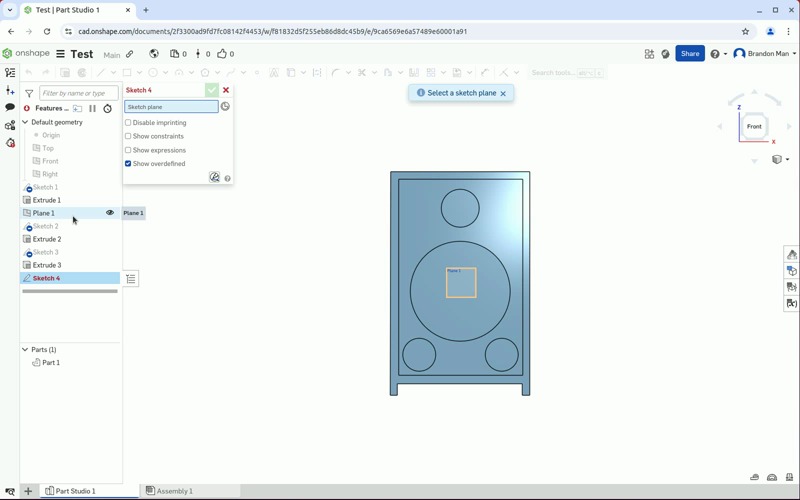
click(73, 215)
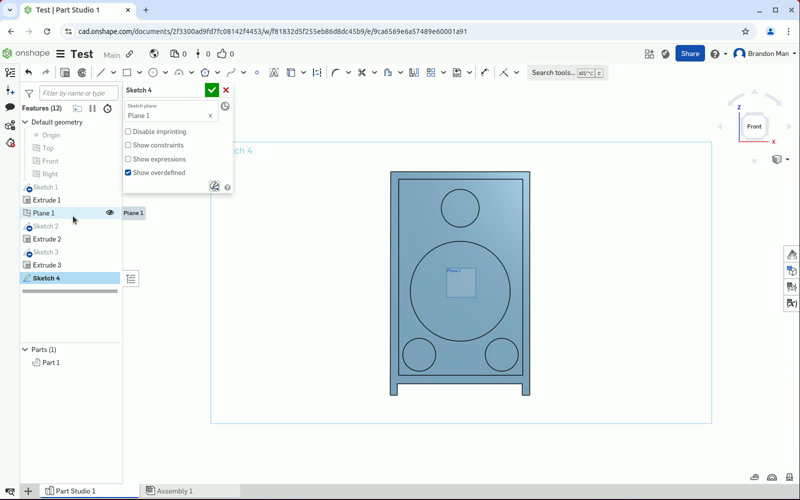
mouse_move(73, 352)
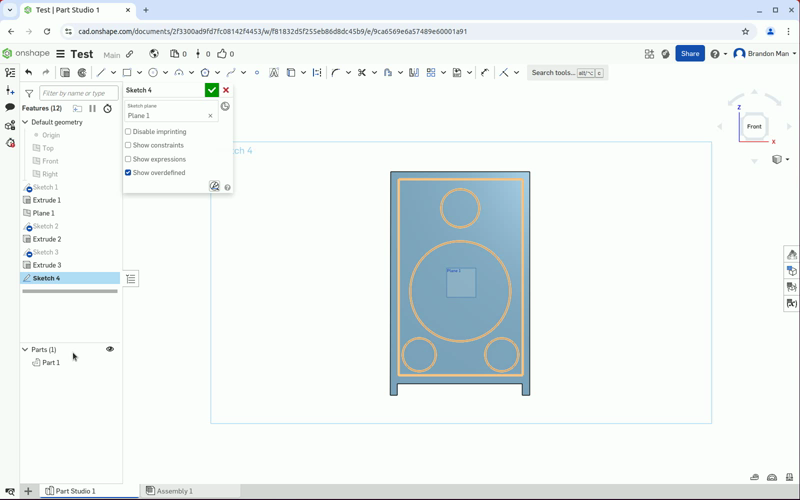
key(y)
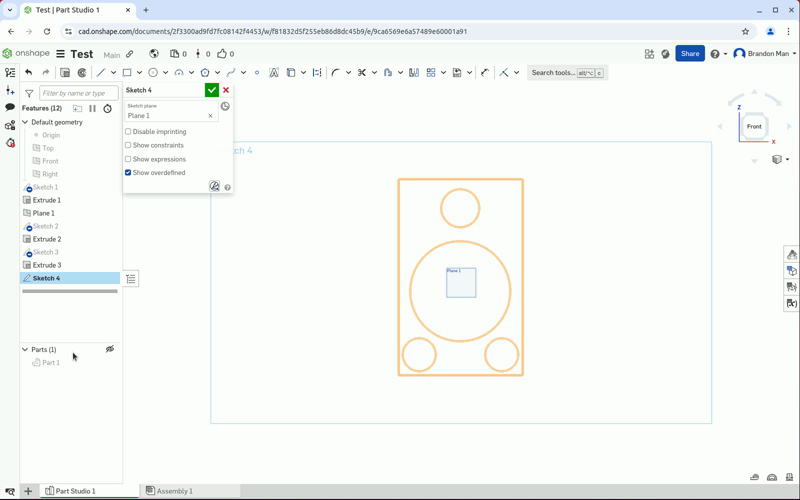
key(l)
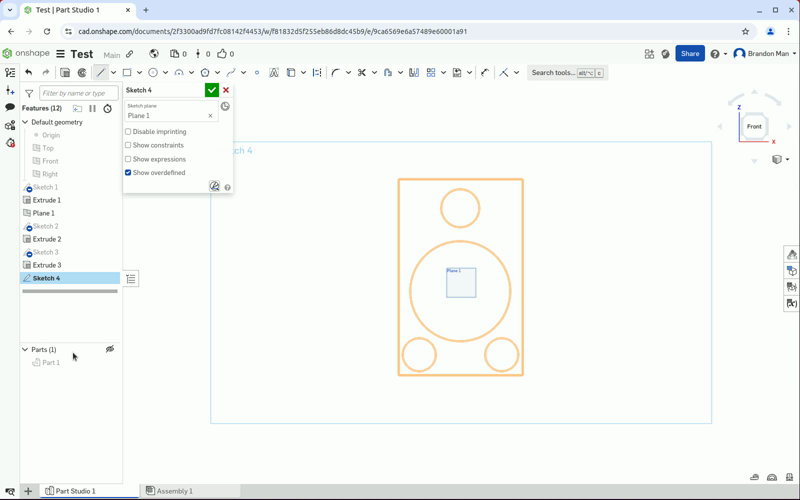
key_down(shift)
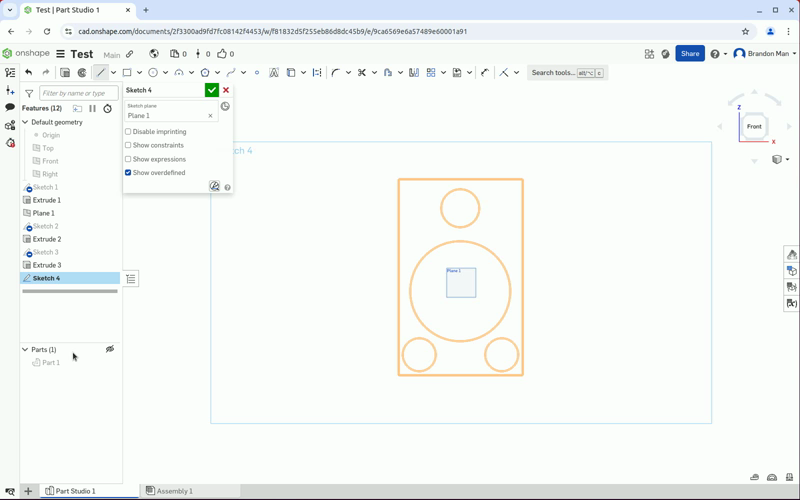
mouse_move(398, 375)
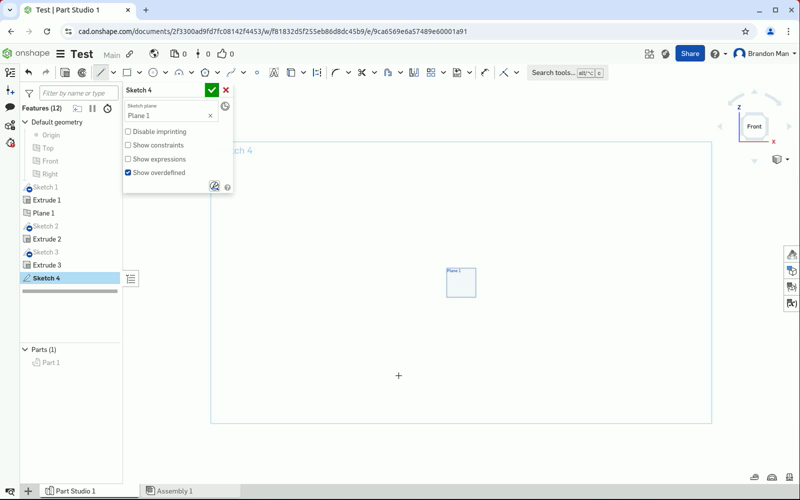
click(398, 375)
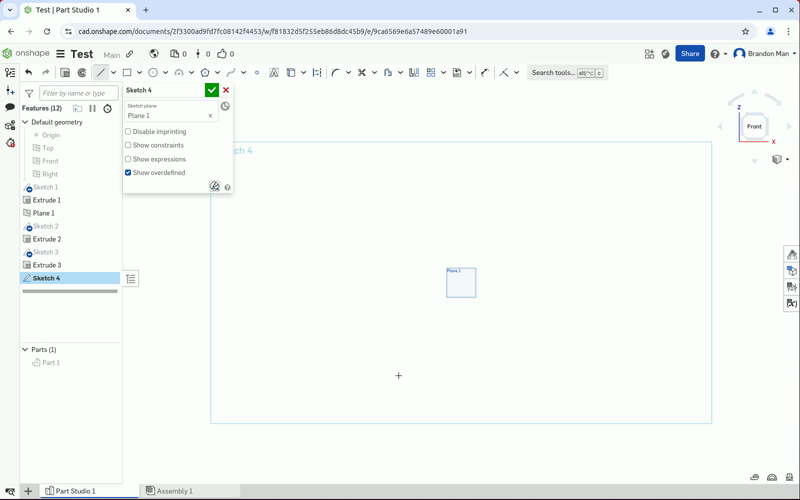
key_up(shift)
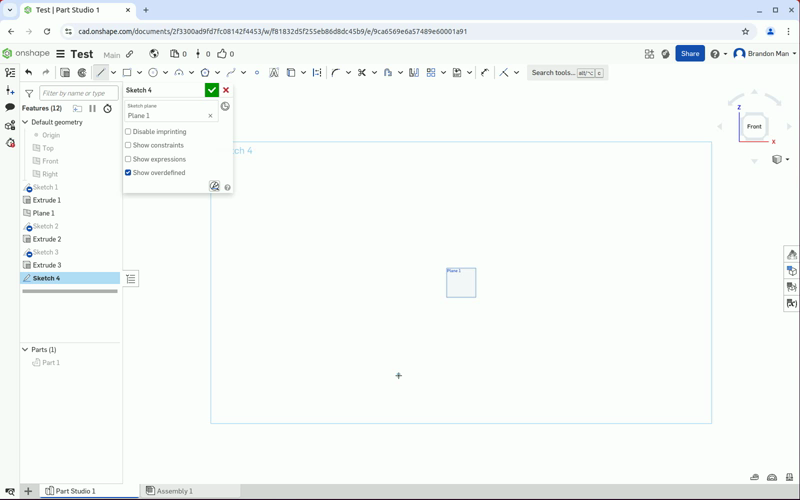
key_down(shift)
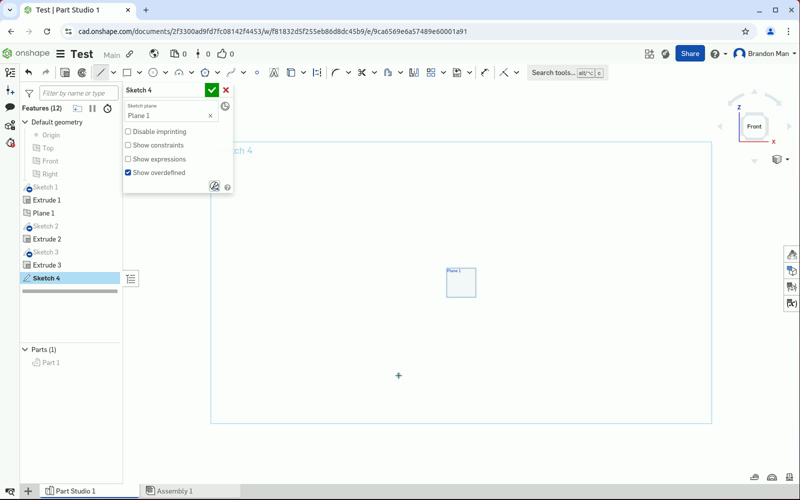
mouse_move(522, 375)
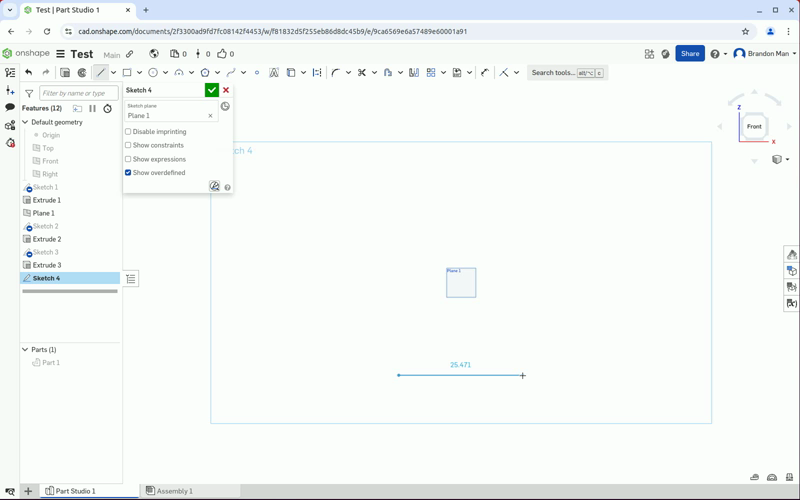
click(522, 375)
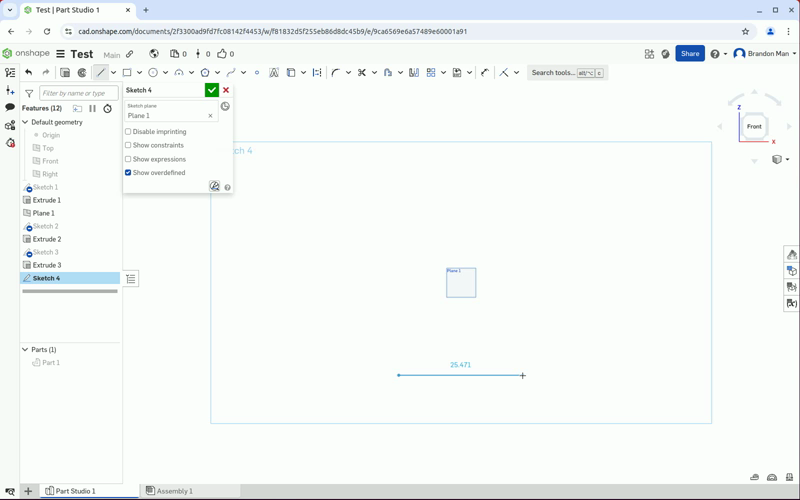
key_up(shift)
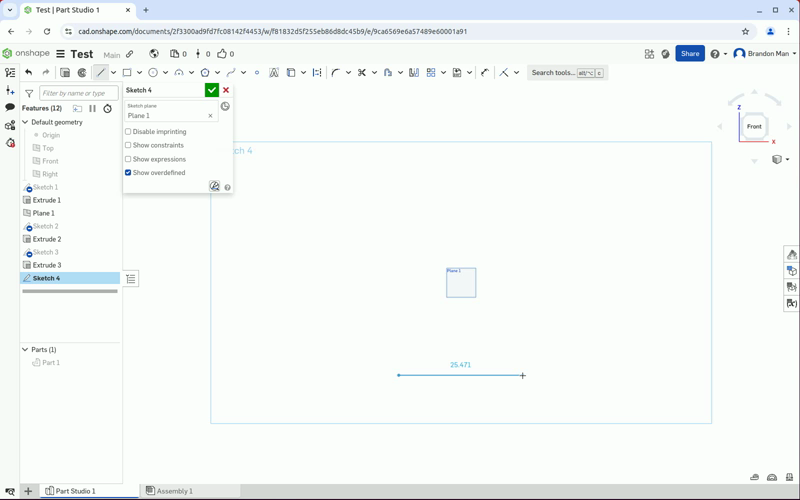
key_down(shift)
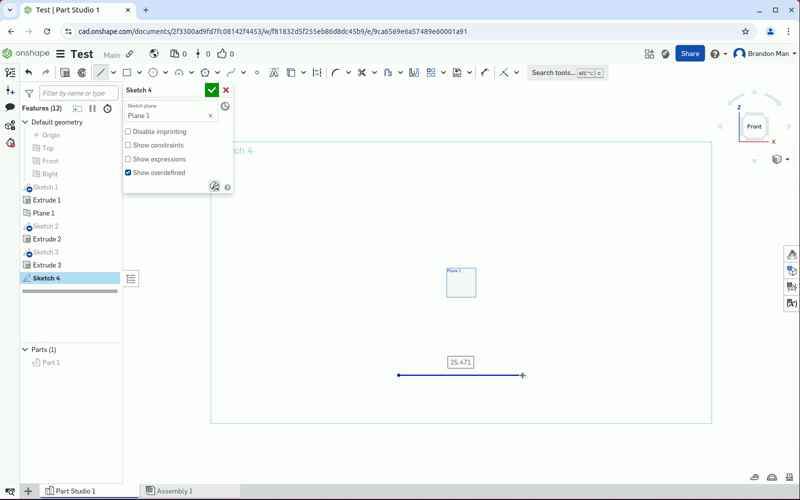
mouse_move(522, 179)
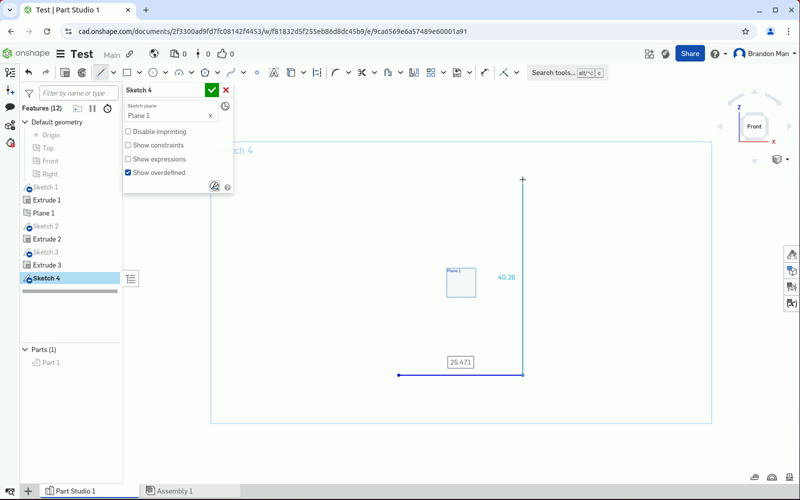
click(522, 179)
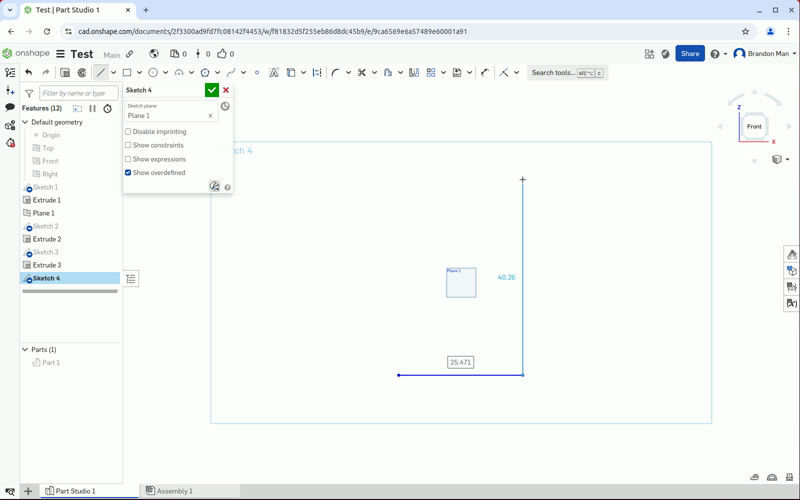
key_up(shift)
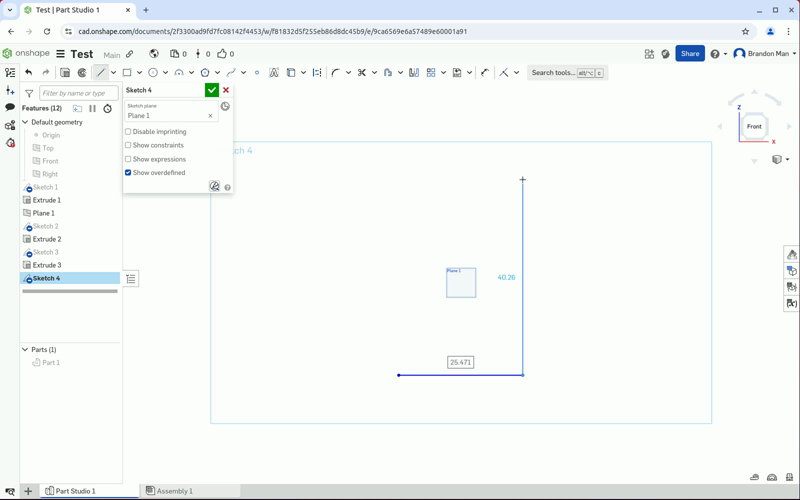
key_down(shift)
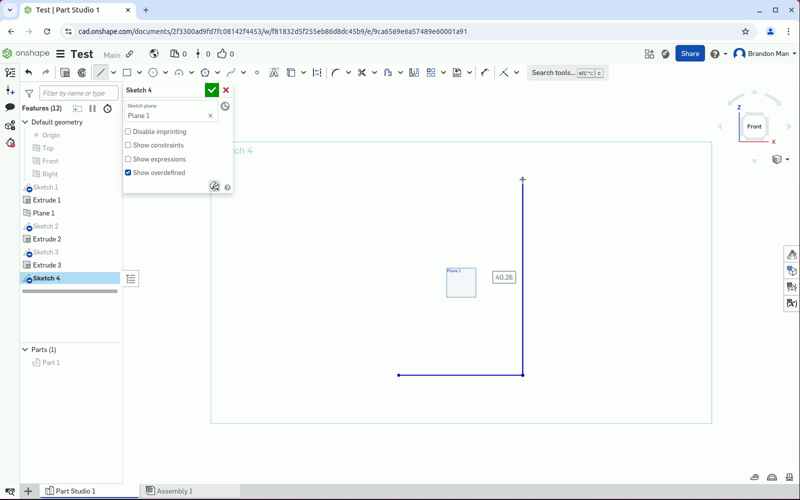
mouse_move(398, 179)
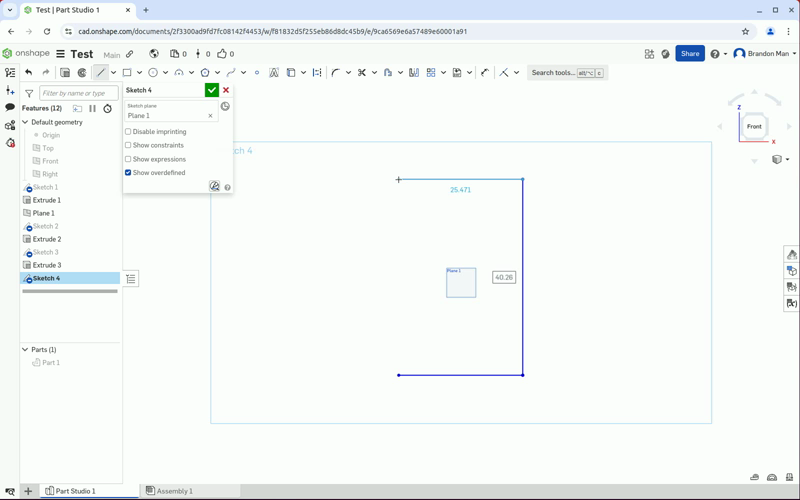
click(398, 179)
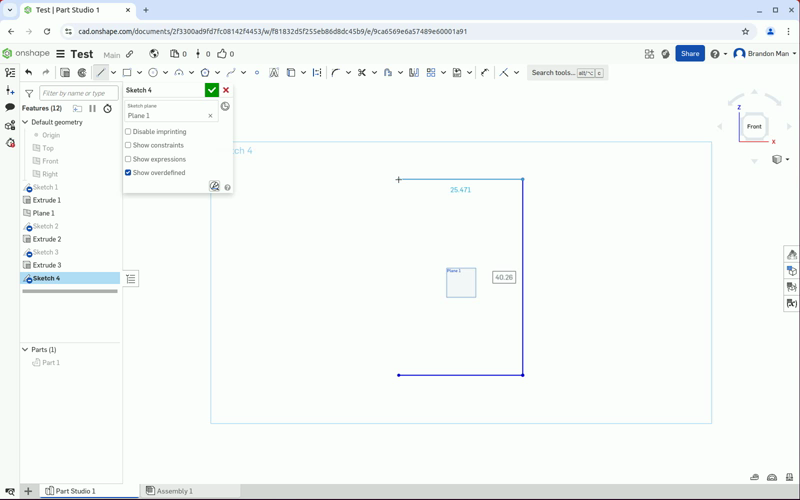
key_up(shift)
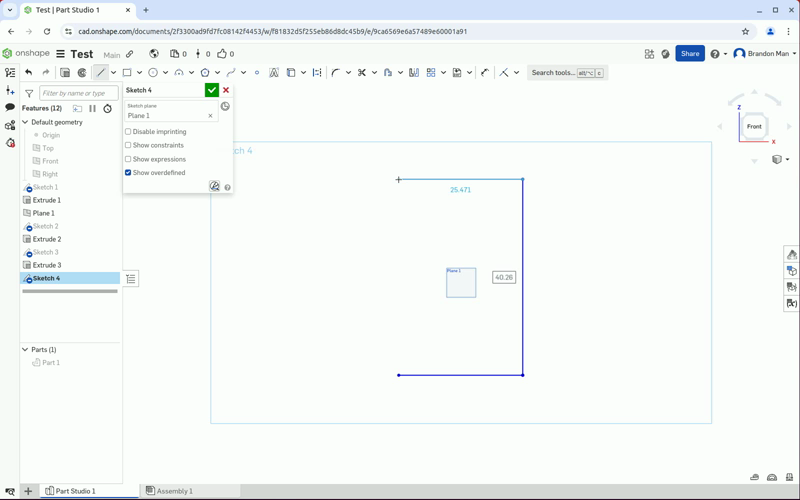
key_down(shift)
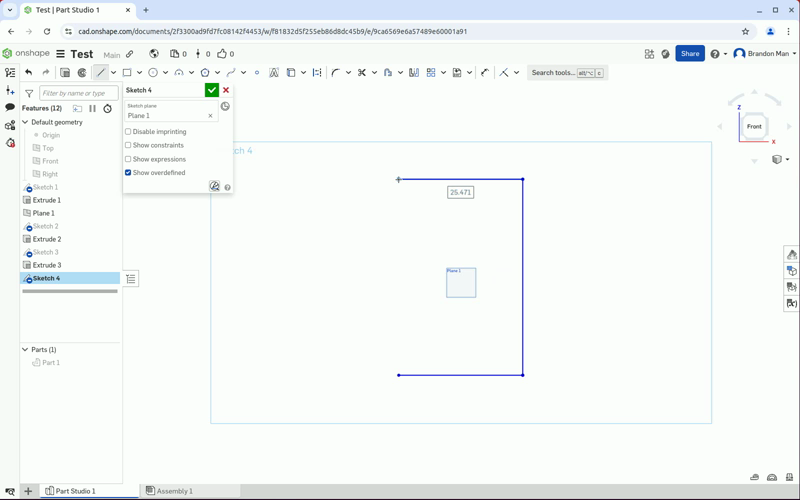
mouse_move(398, 375)
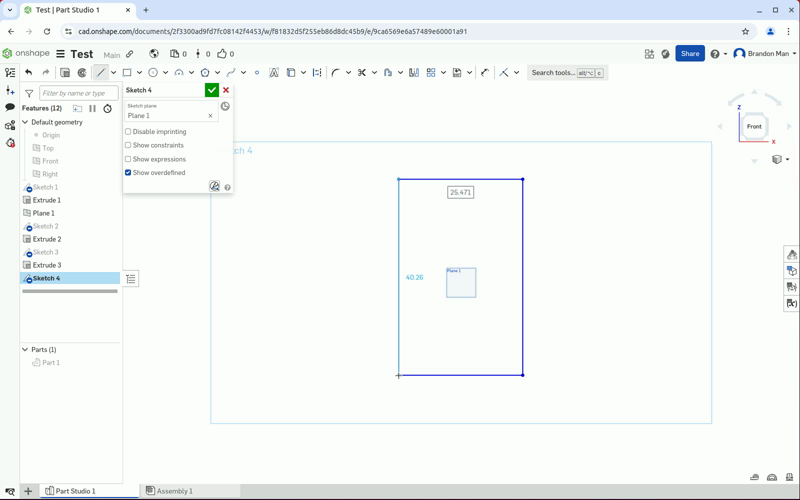
key_up(shift)
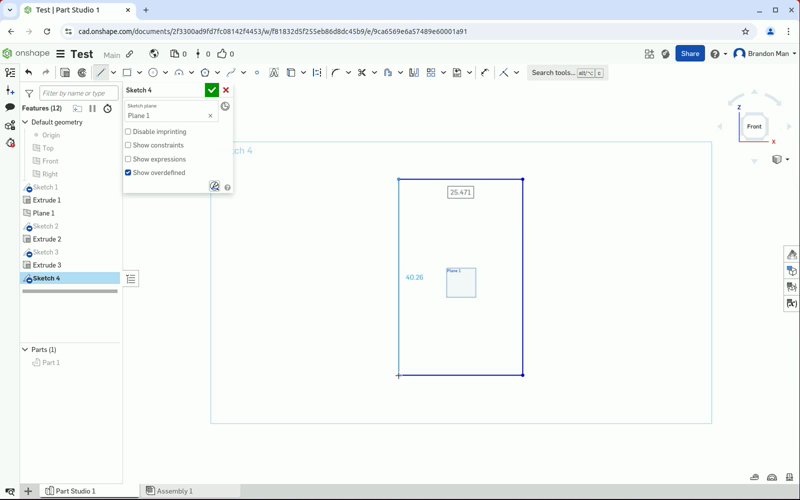
click(398, 375)
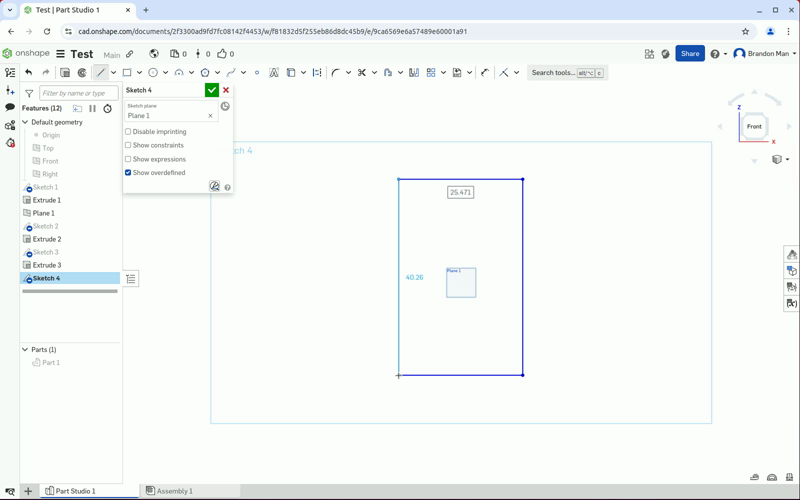
key(esc)
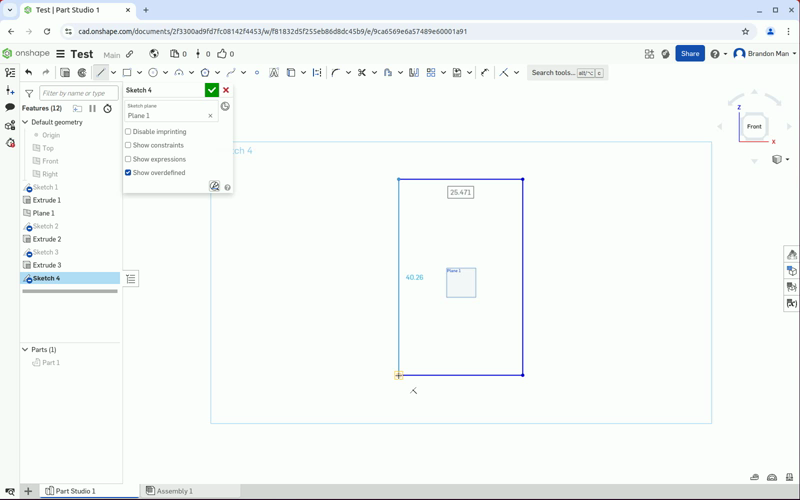
key(c)
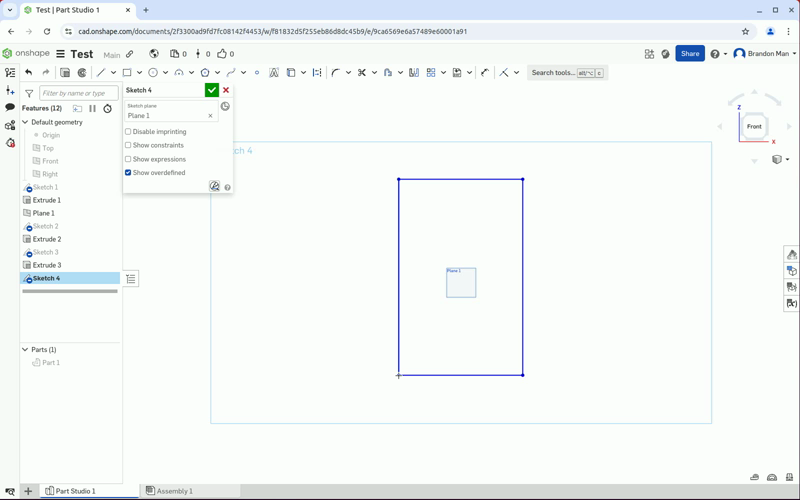
key_down(shift)
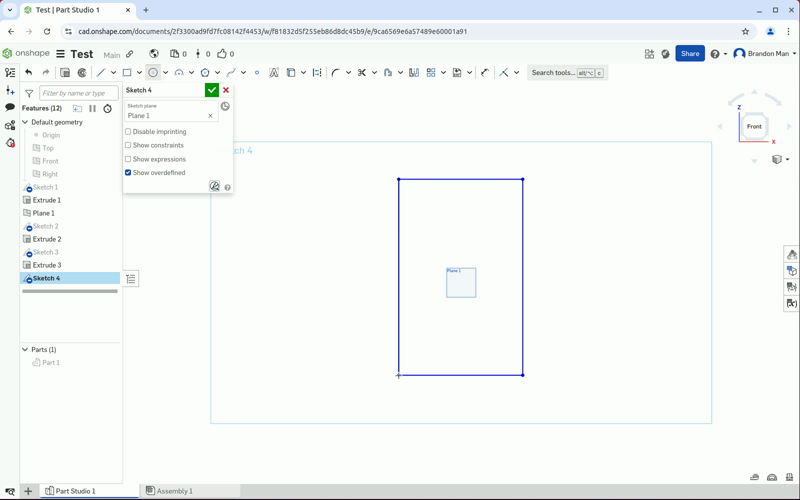
mouse_move(419, 354)
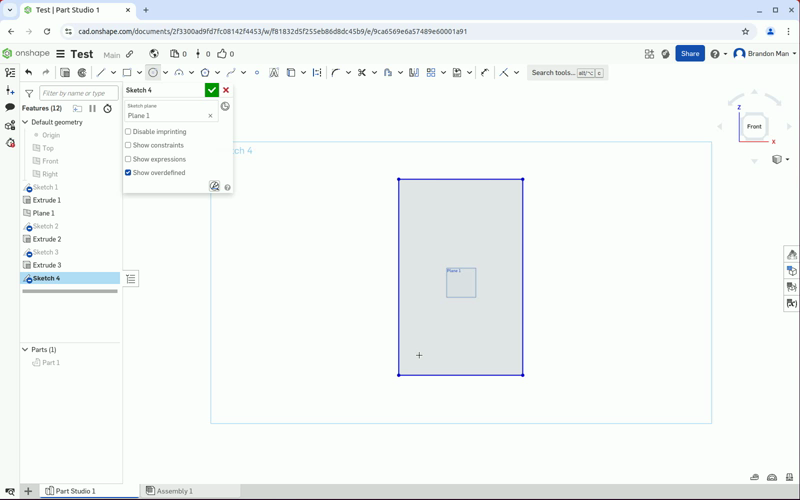
click(419, 354)
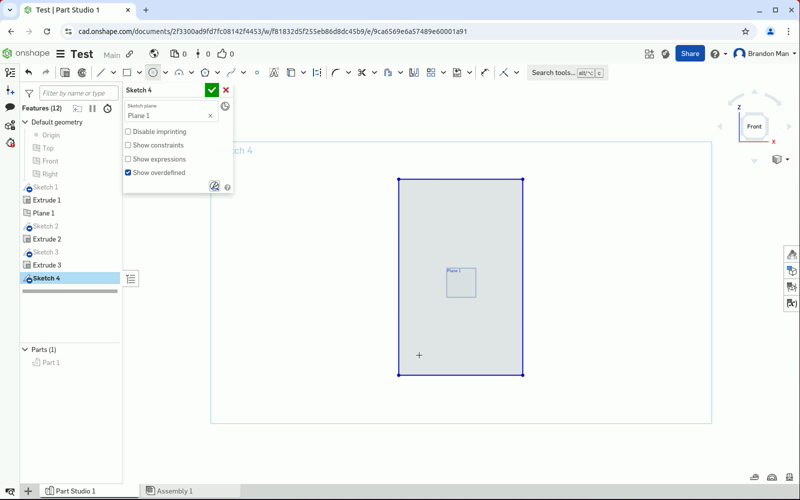
key_up(shift)
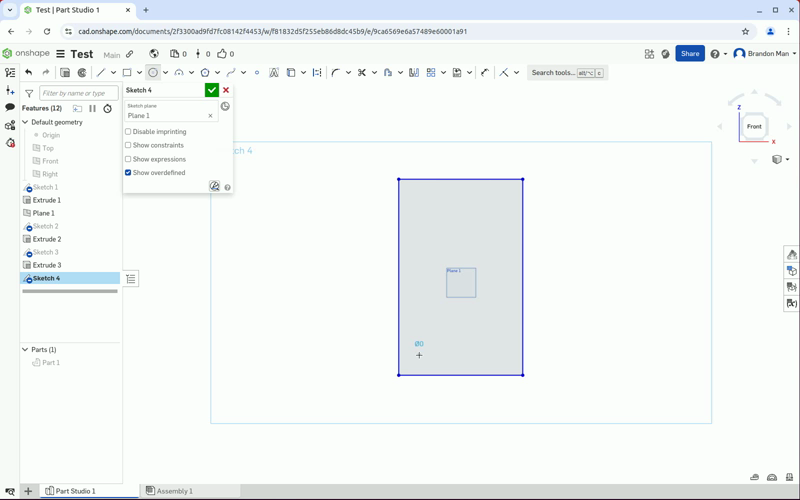
mouse_move(435, 354)
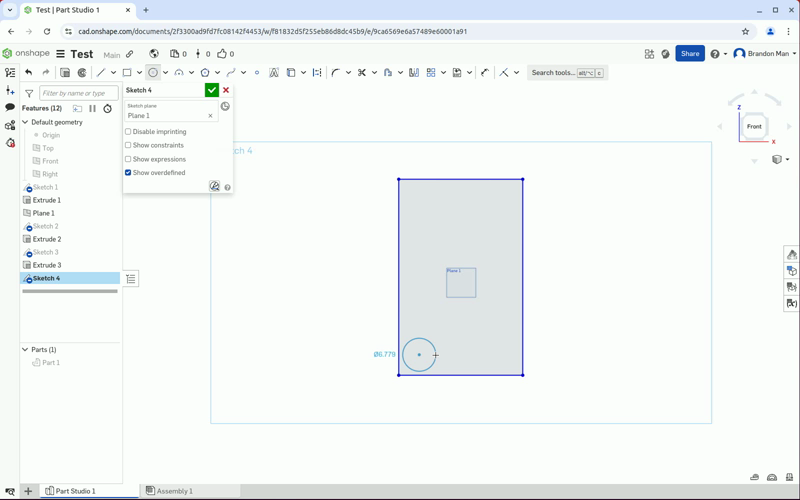
click(435, 354)
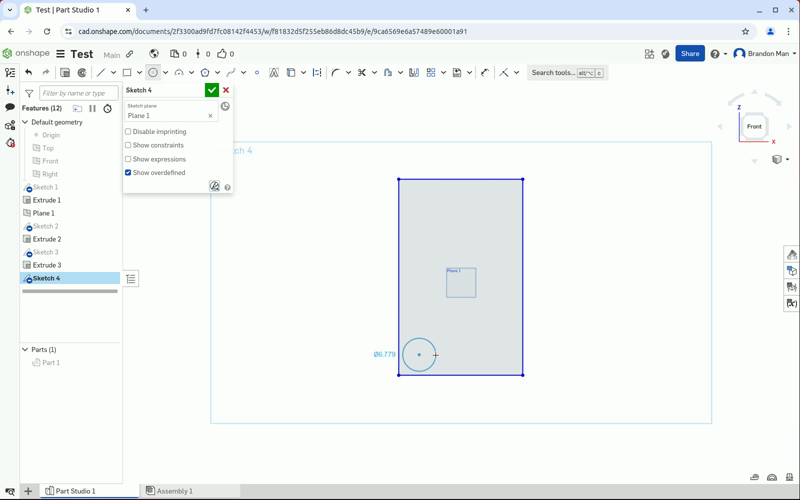
key(esc)
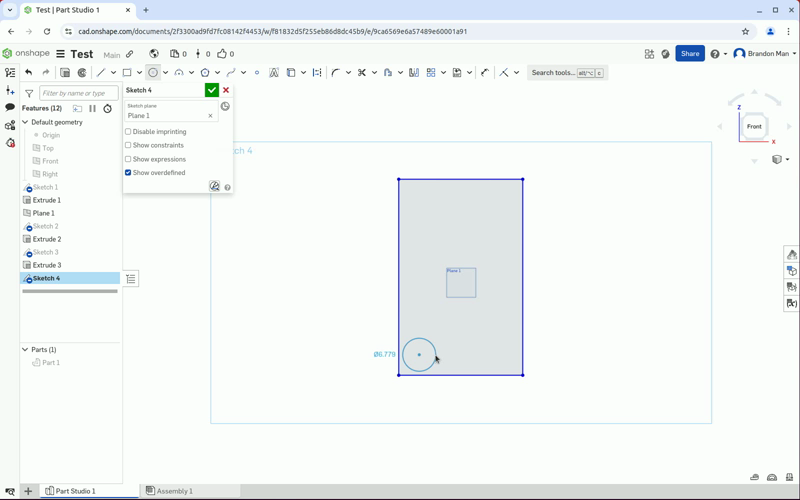
key(c)
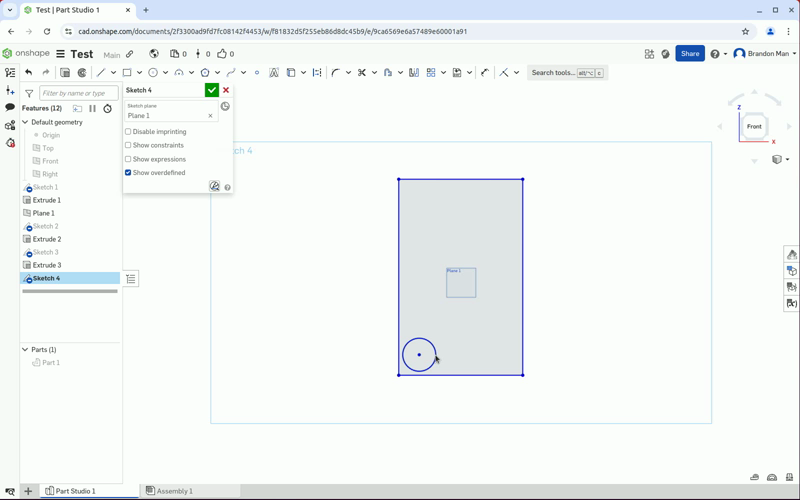
key_down(shift)
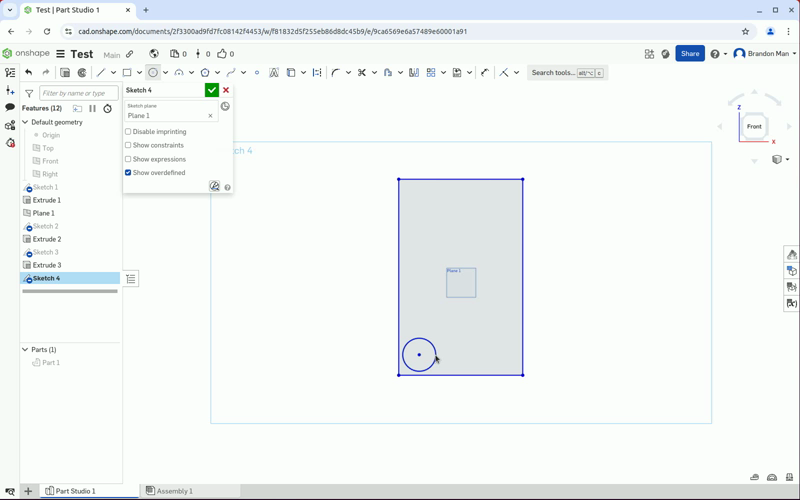
mouse_move(460, 291)
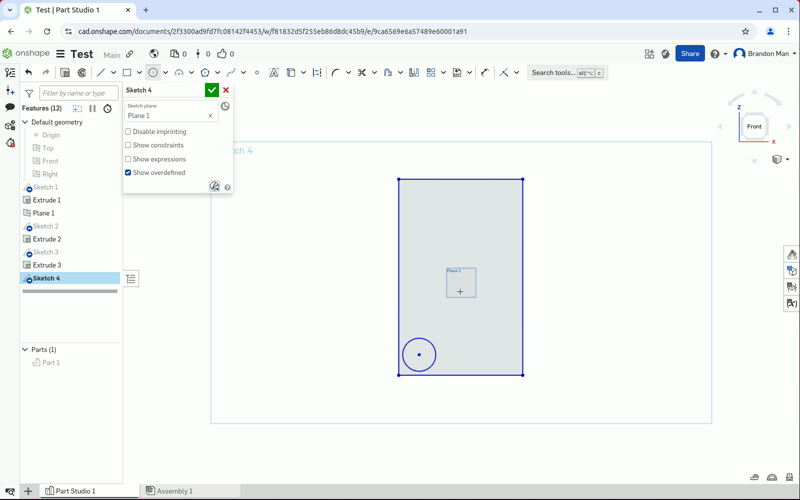
click(460, 291)
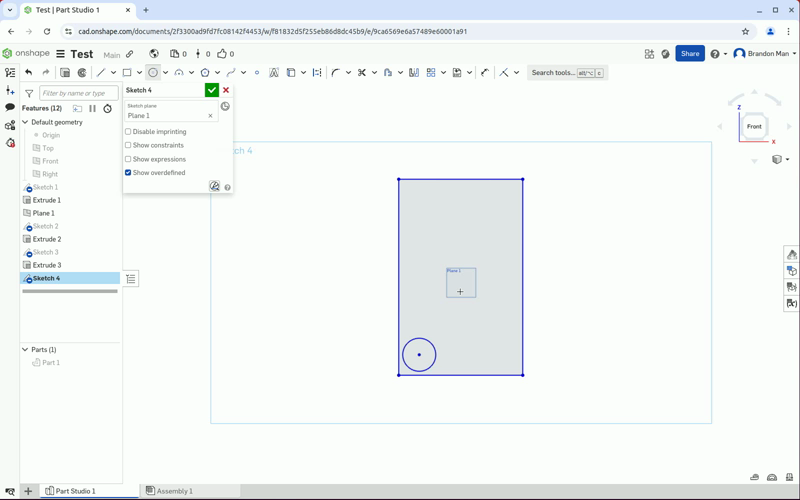
key_up(shift)
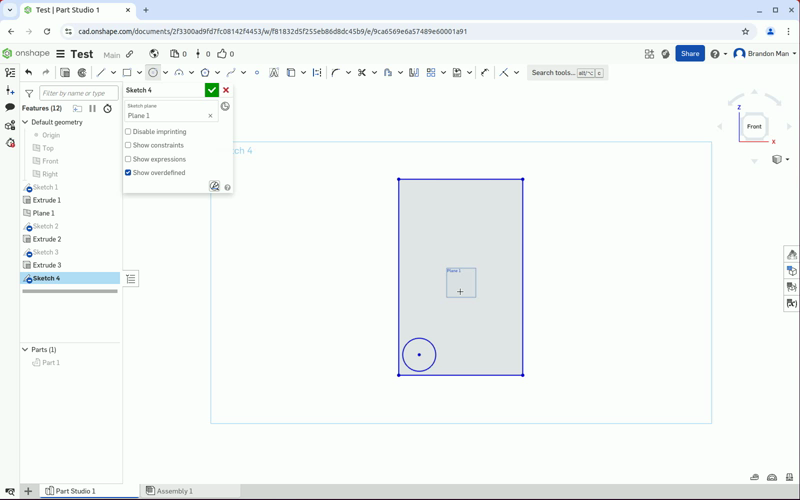
mouse_move(510, 291)
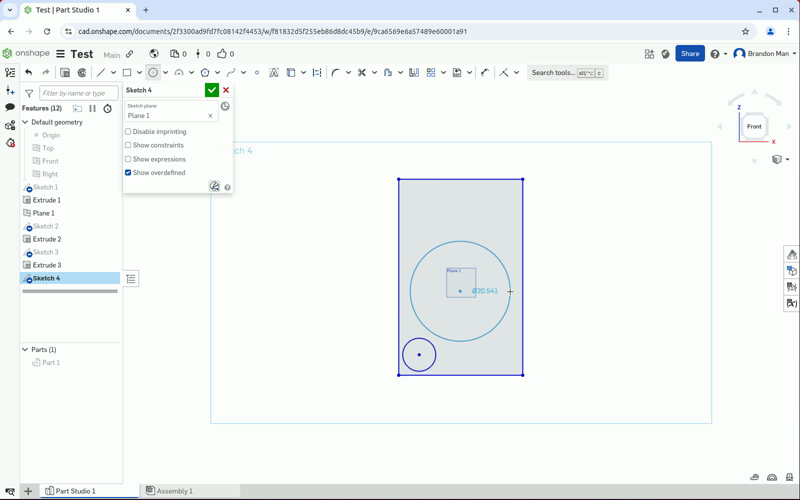
click(510, 291)
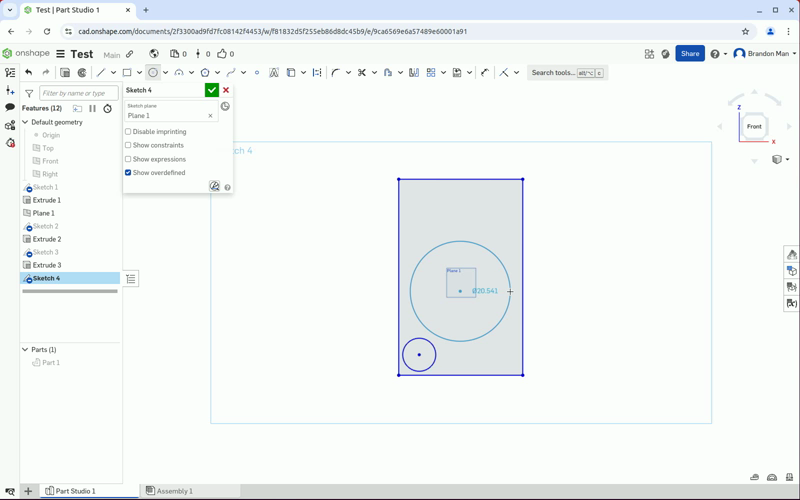
key(esc)
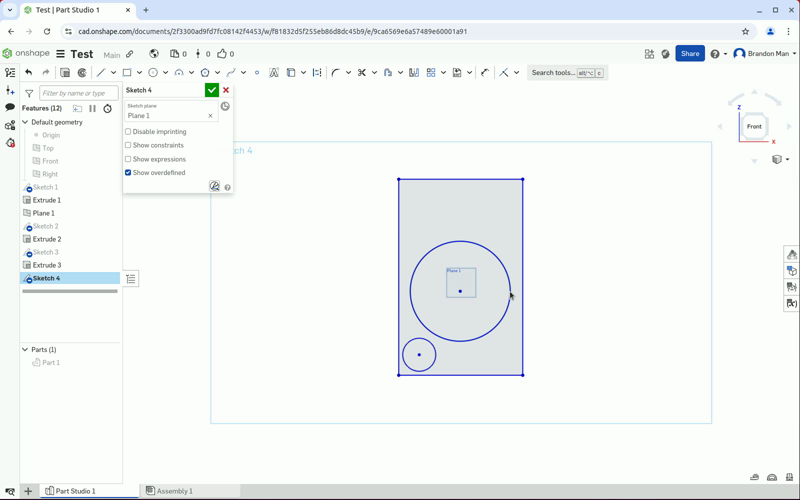
key(c)
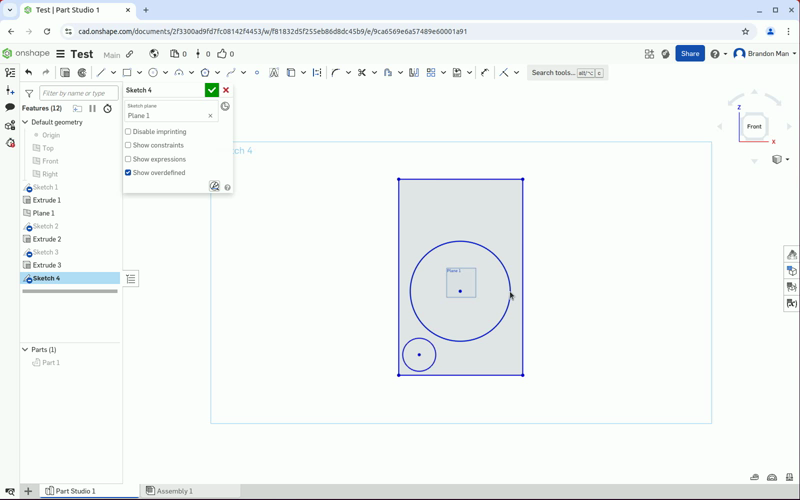
key_down(shift)
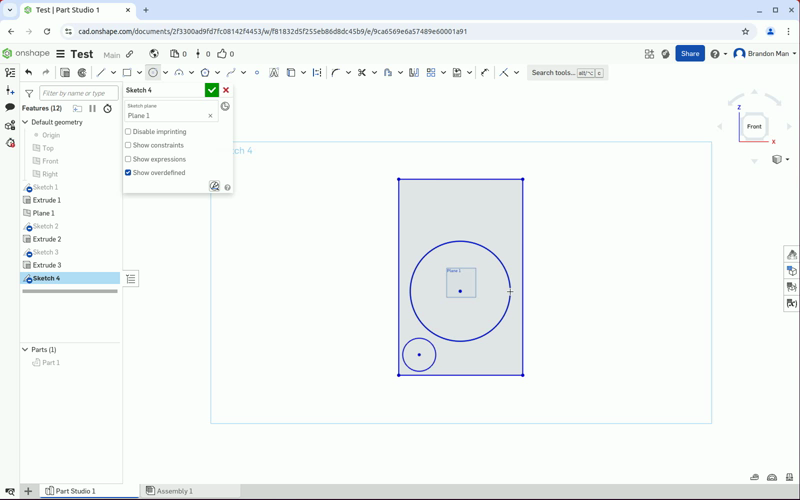
mouse_move(460, 208)
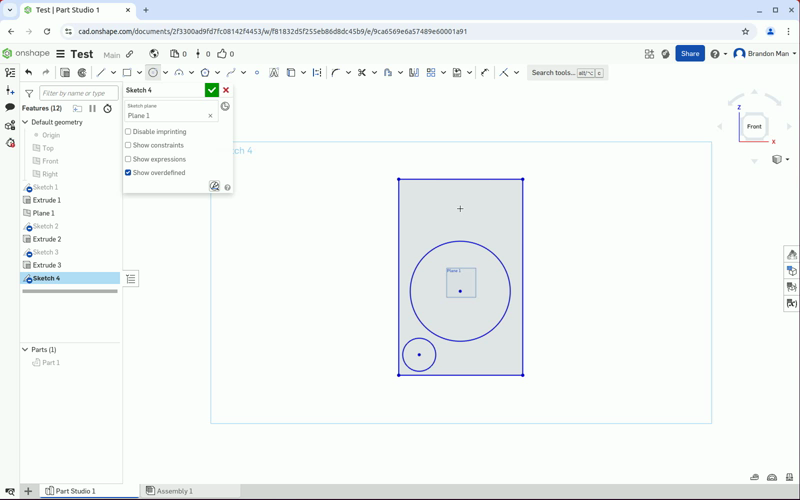
click(460, 208)
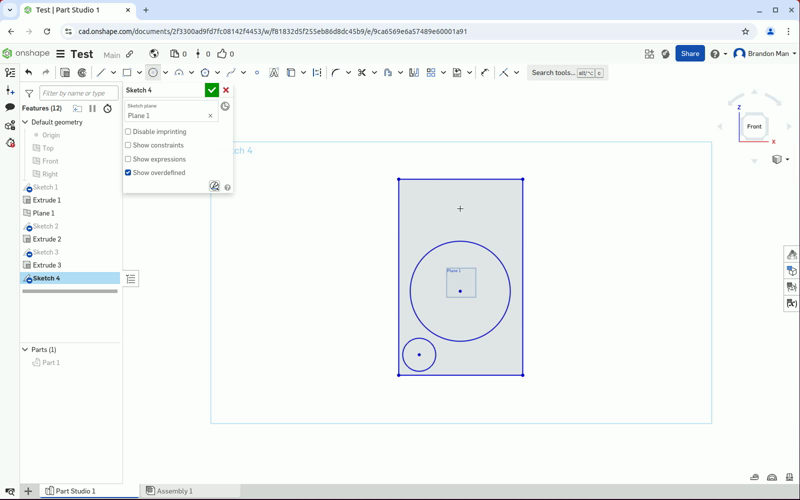
key_up(shift)
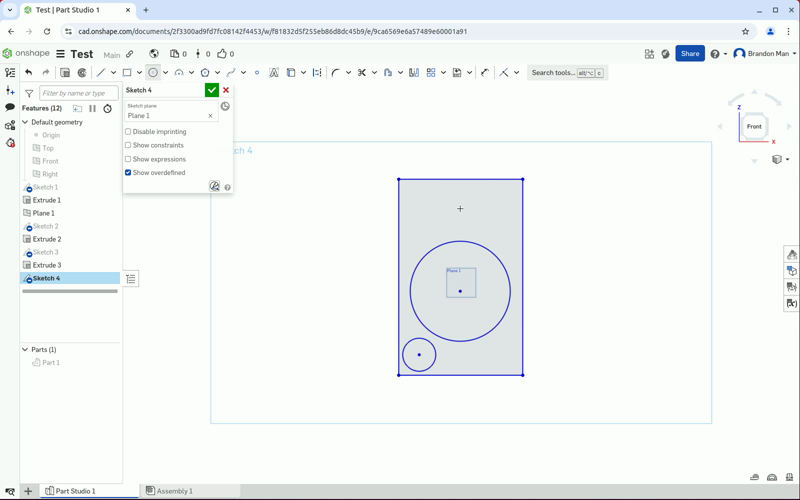
mouse_move(479, 208)
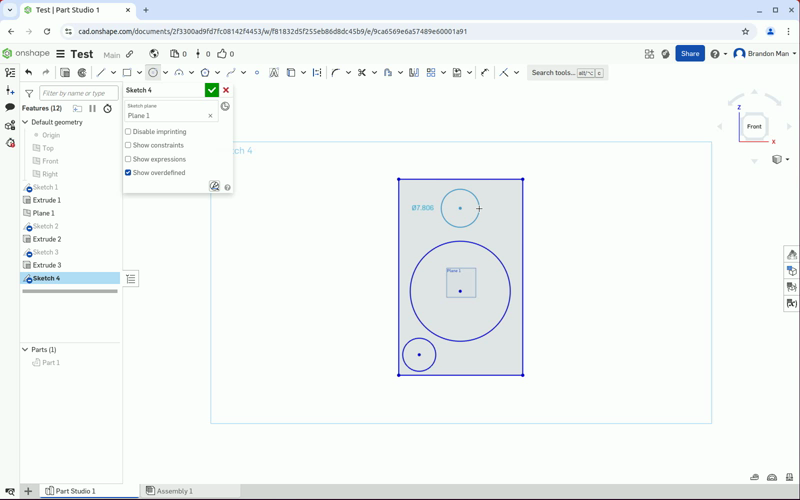
click(479, 208)
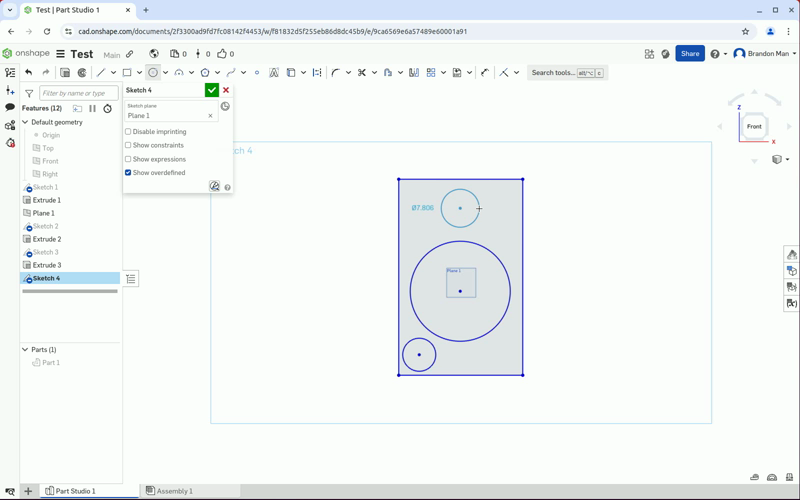
key(esc)
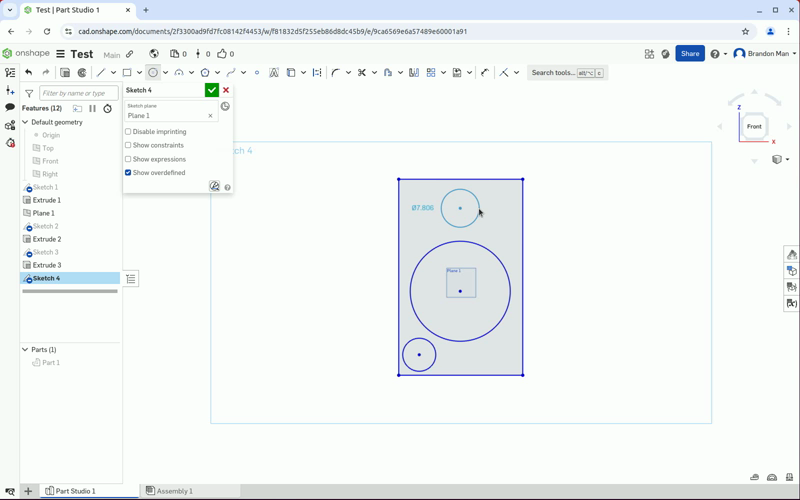
key(c)
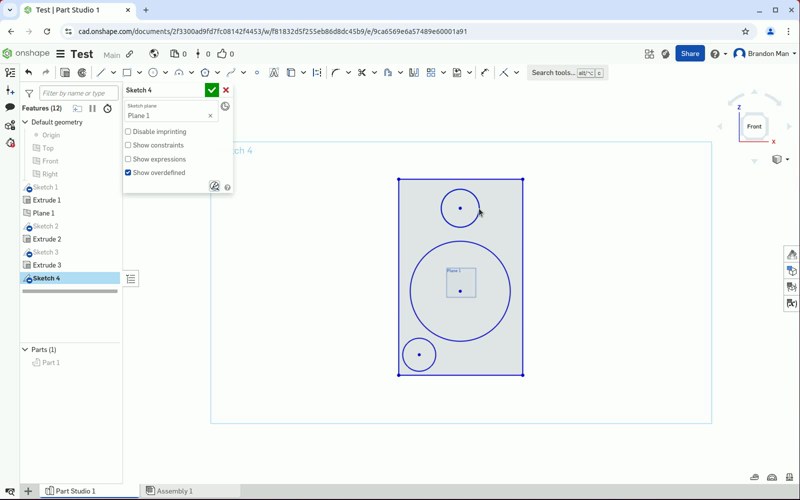
key_down(shift)
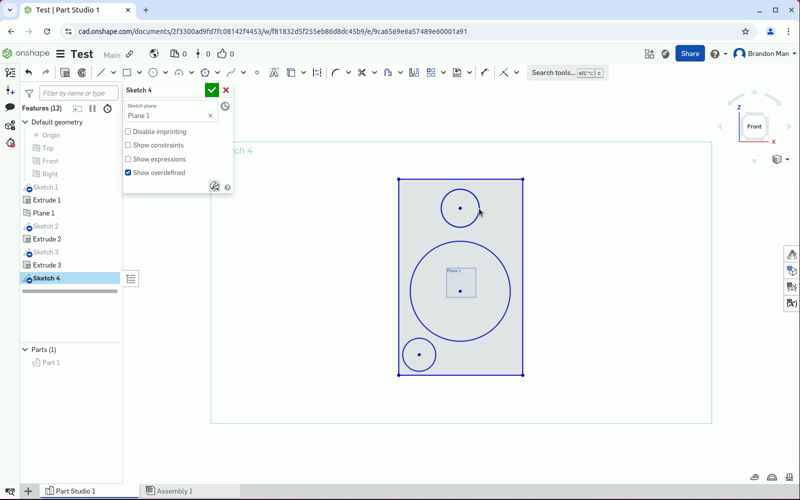
mouse_move(501, 354)
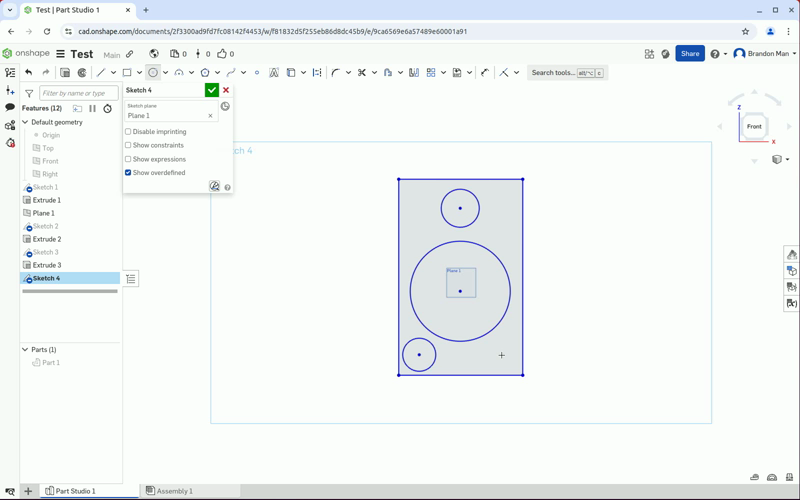
click(501, 354)
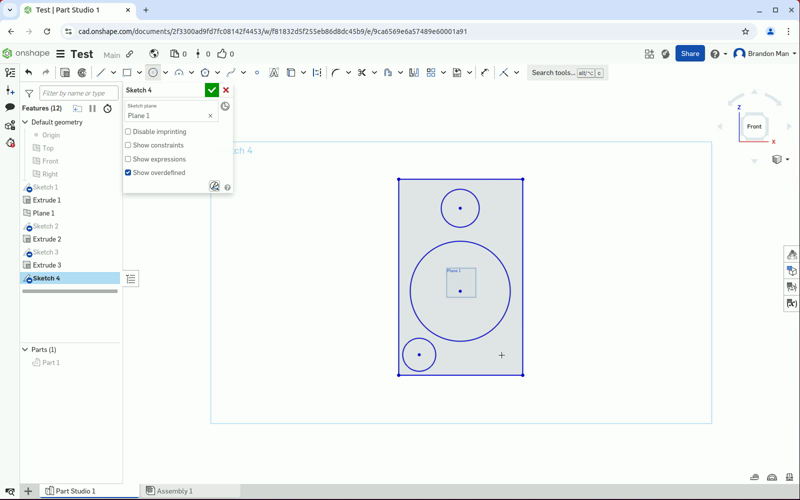
key_up(shift)
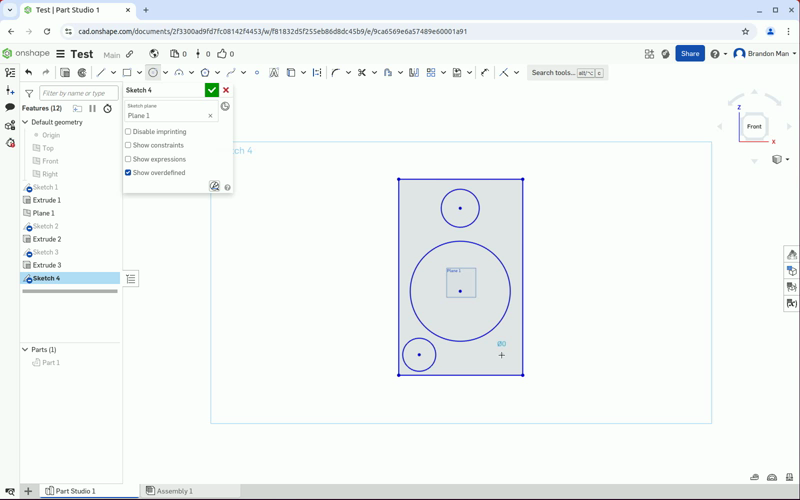
mouse_move(518, 354)
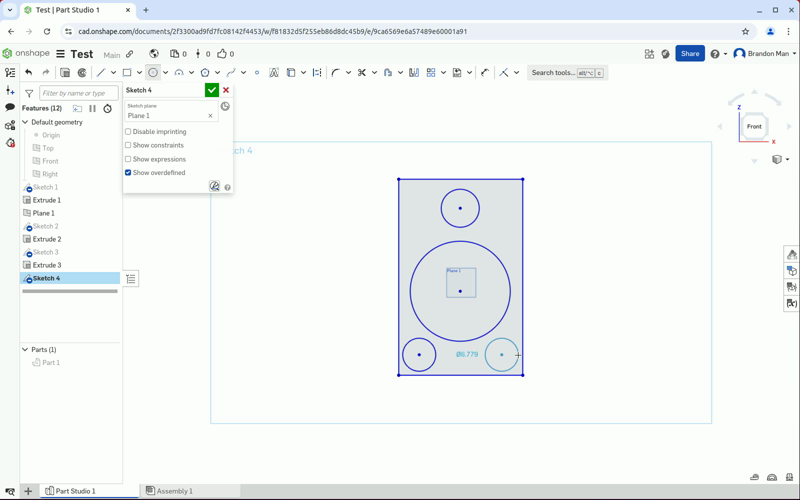
click(518, 354)
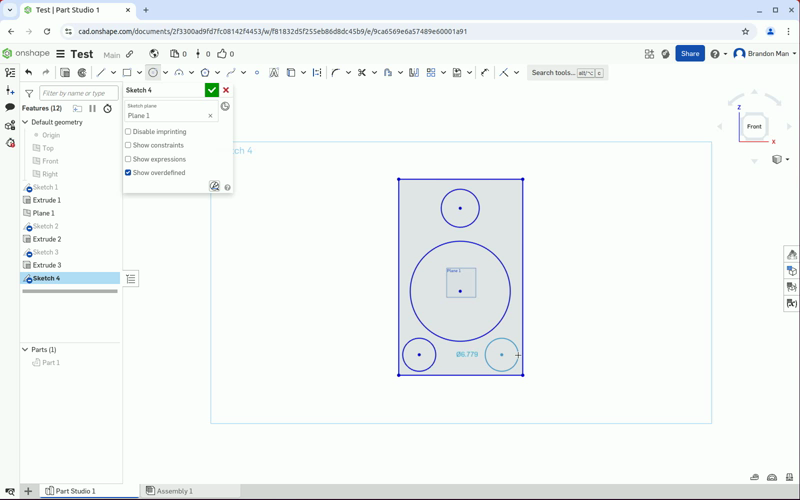
key(esc)
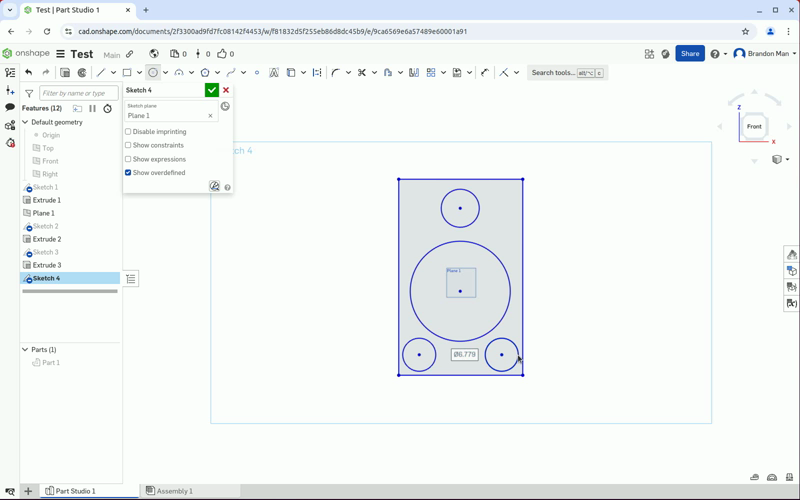
mouse_move(509, 204)
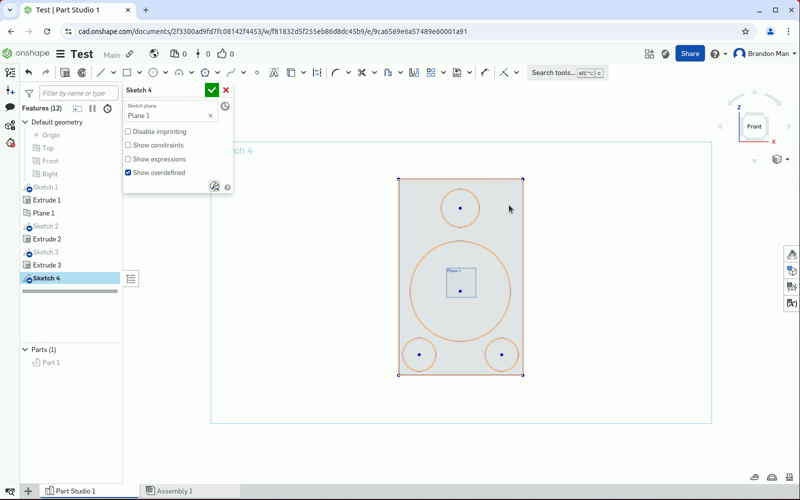
click(509, 204)
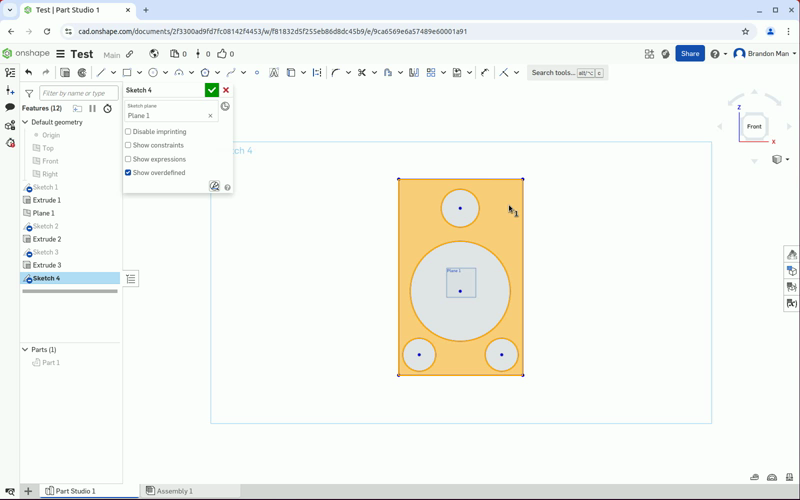
mouse_move(73, 352)
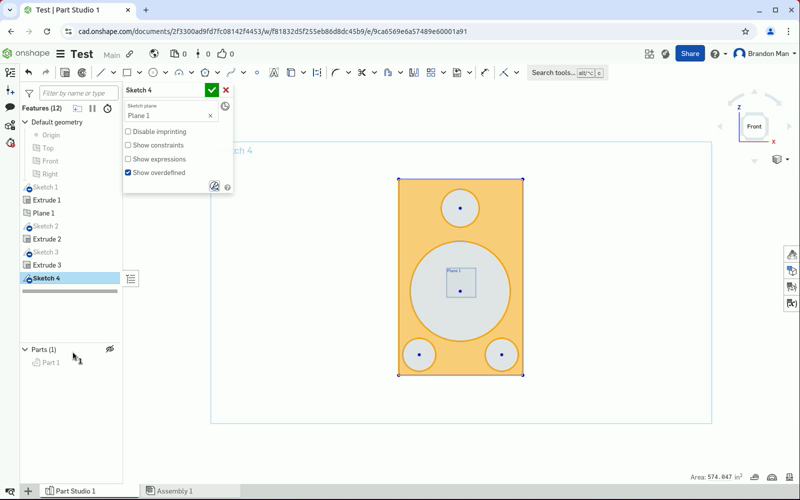
key(shift+y)
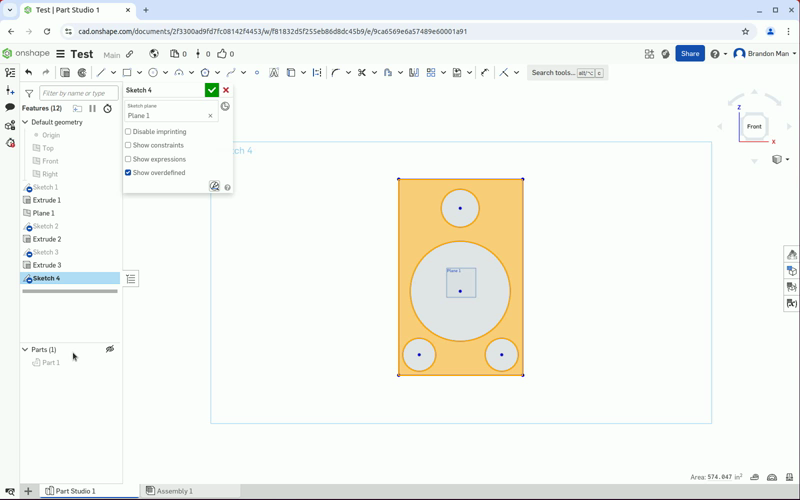
key(shift+e)
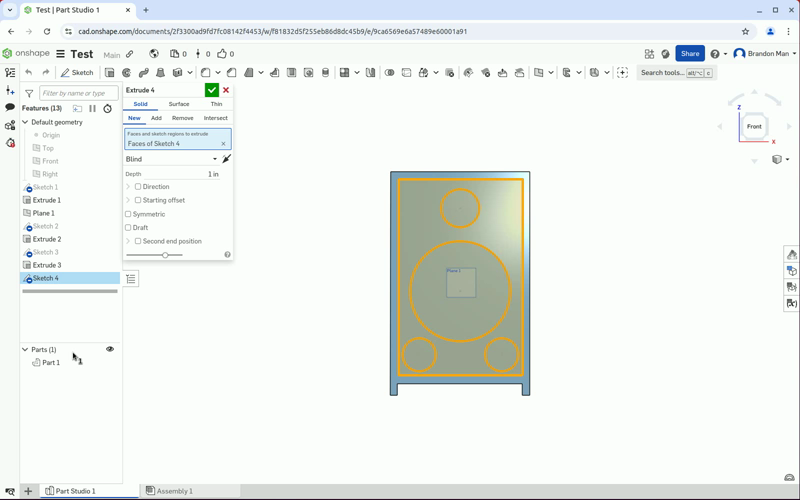
mouse_move(143, 106)
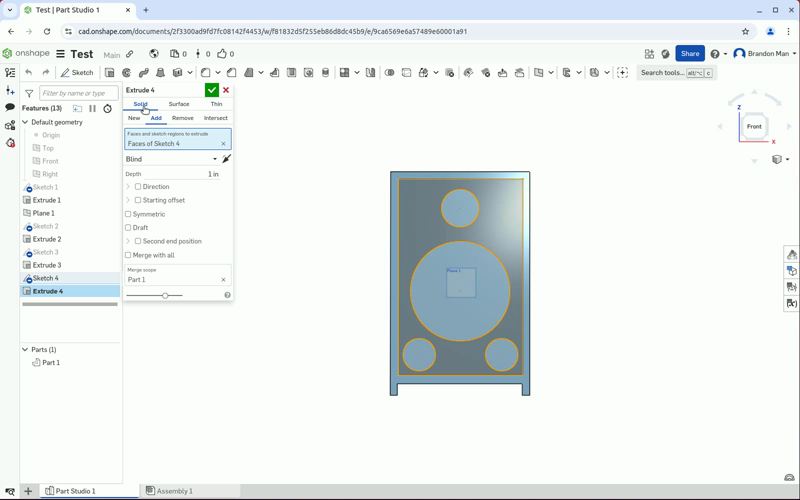
click(143, 106)
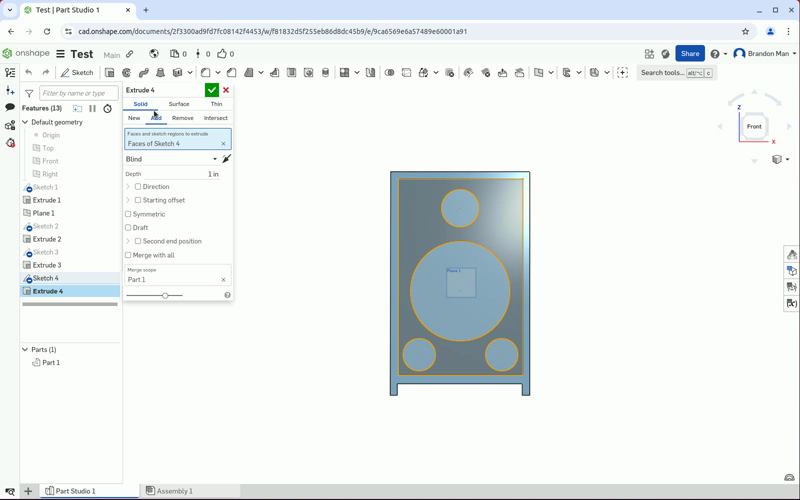
mouse_move(186, 120)
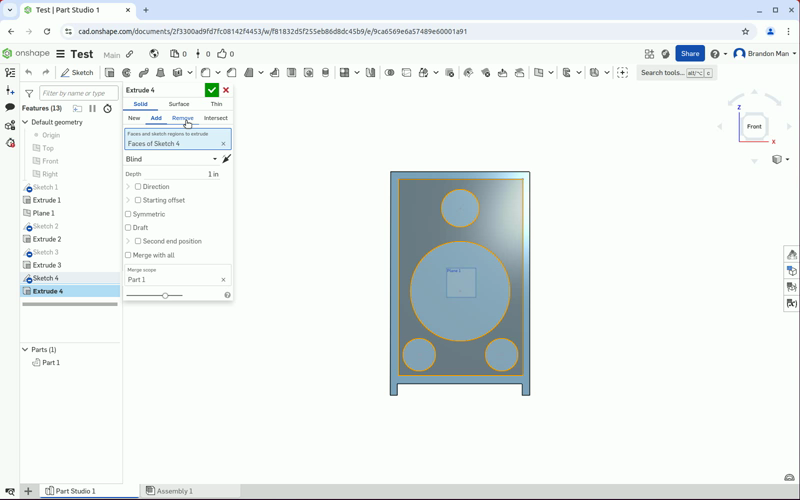
click(186, 120)
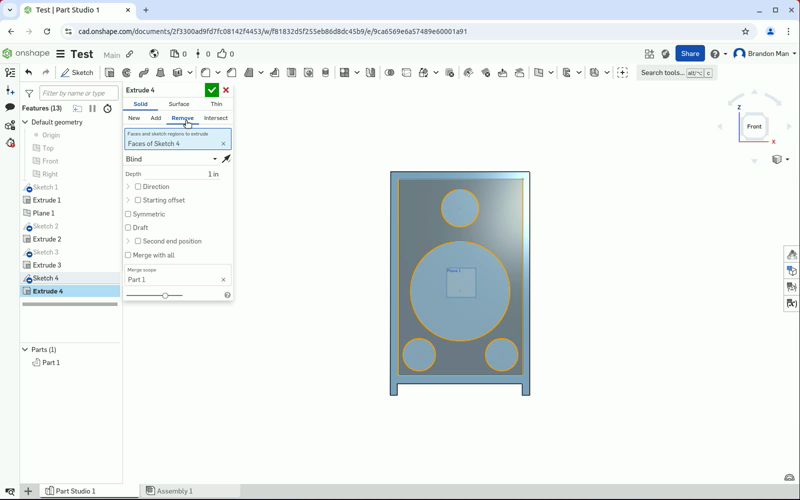
key(tab, 4)
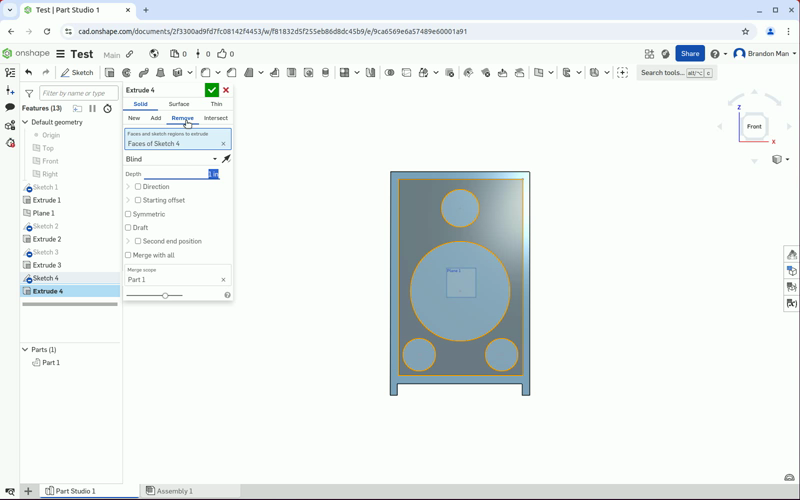
text(1.204)
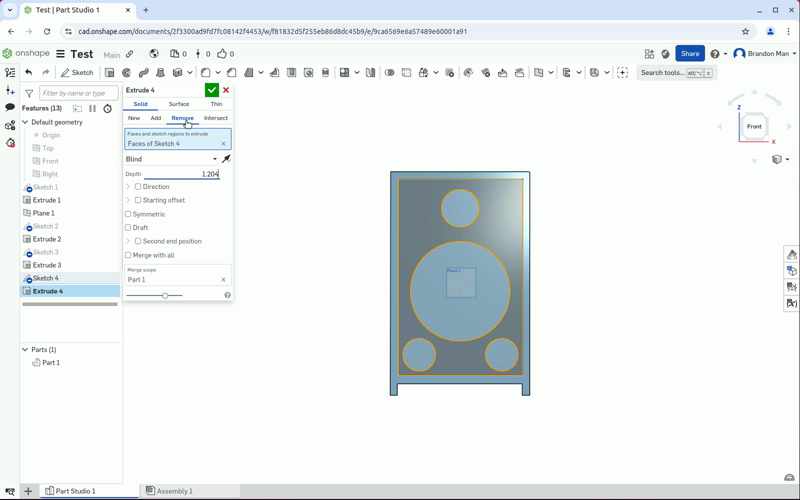
key(tab, 6)
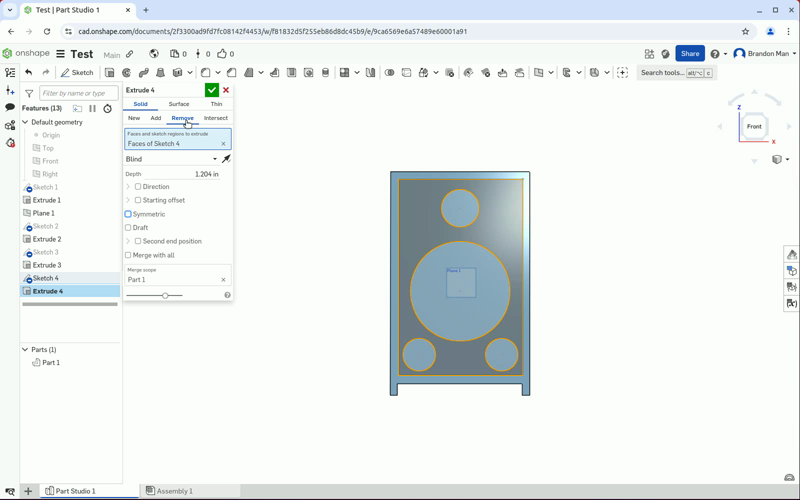
key(space)
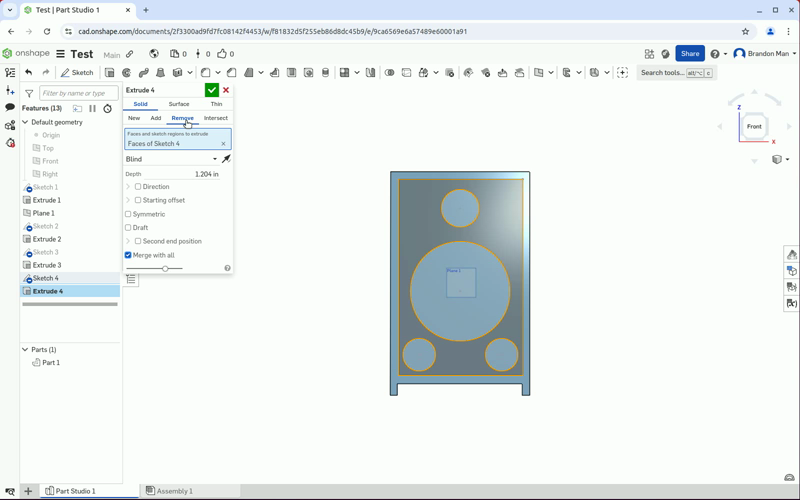
key(enter)
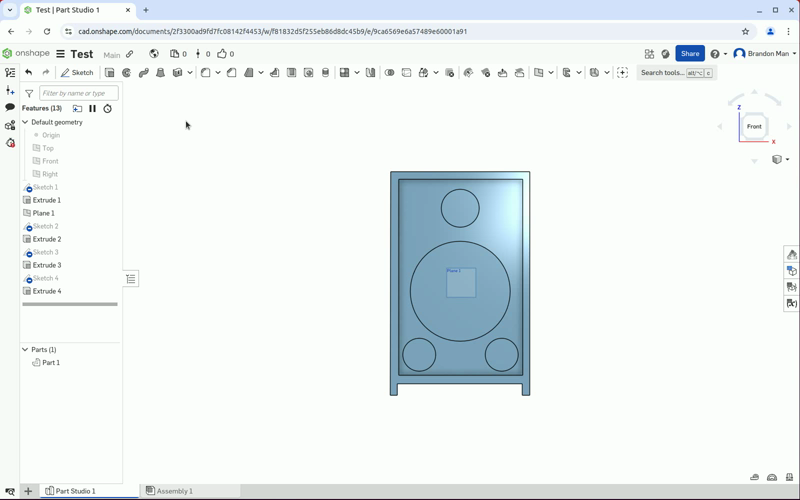
key(shift+h)
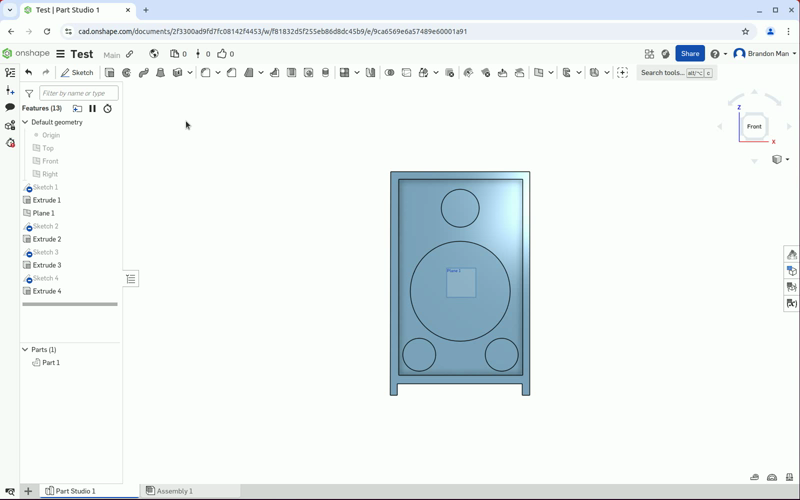
key(shift+h)
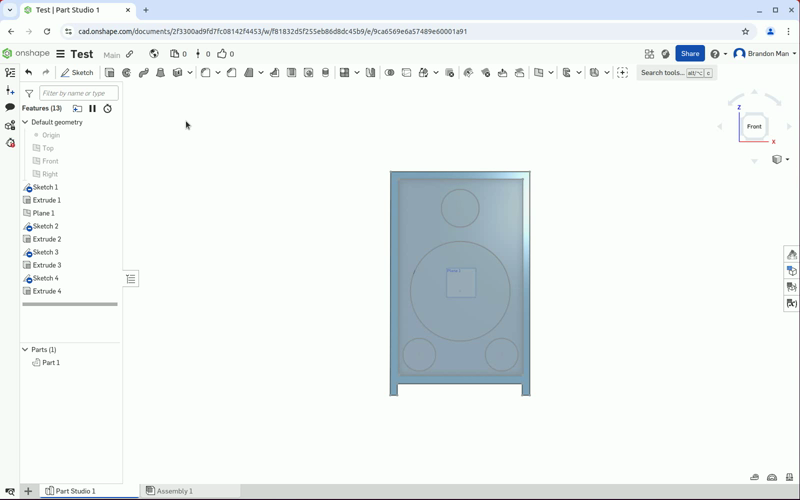
key(shift+7)
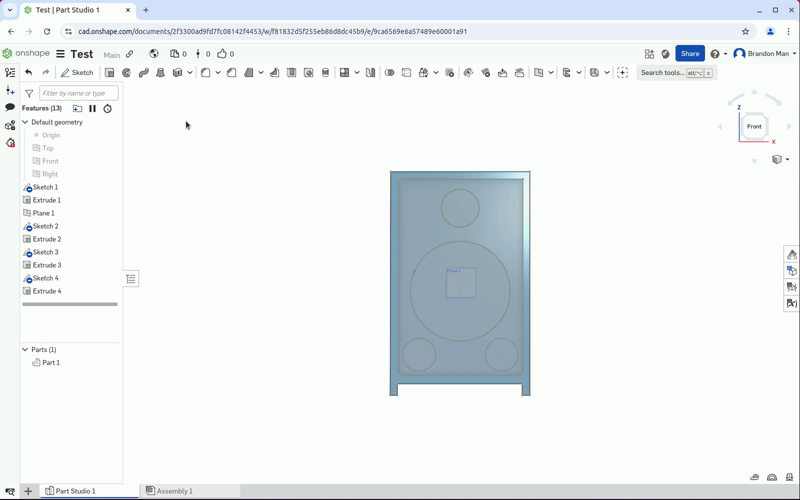
key(left, 2)
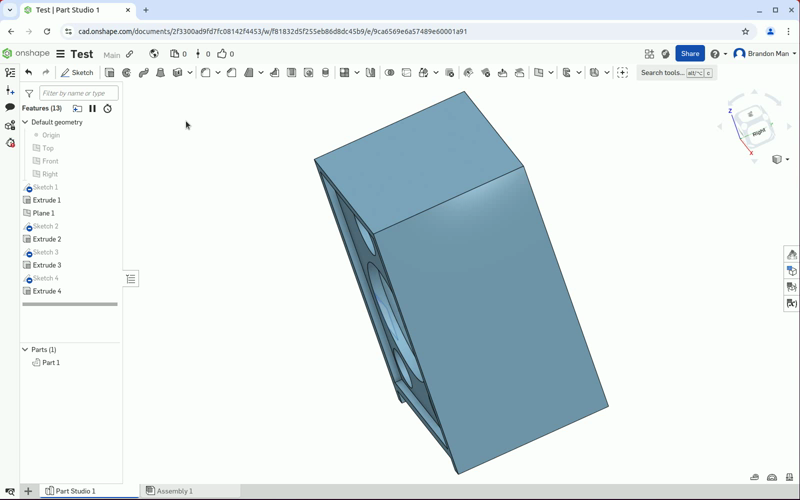
key(down, 2)
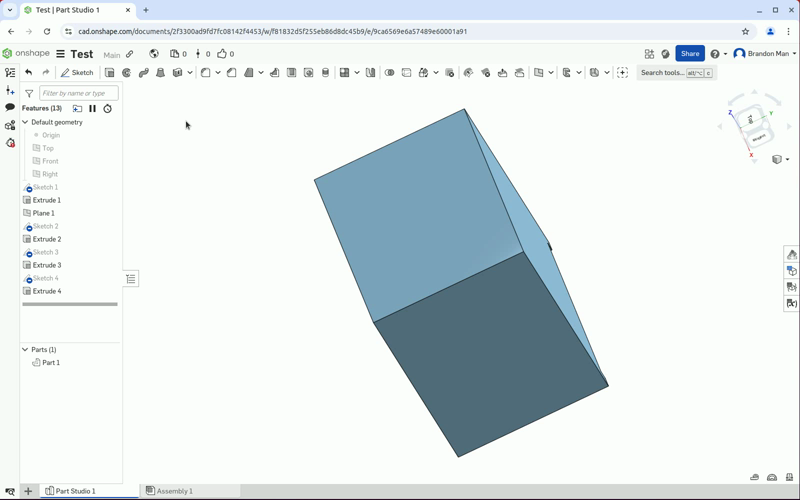
key(up, 2)
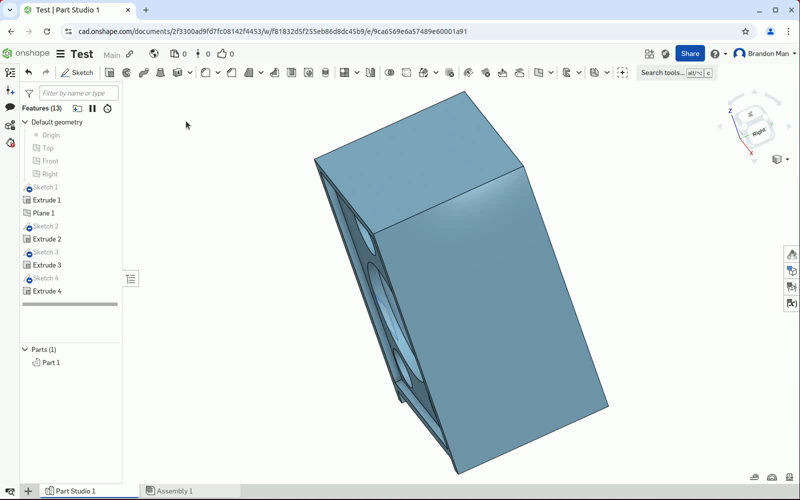
key(right, 2)
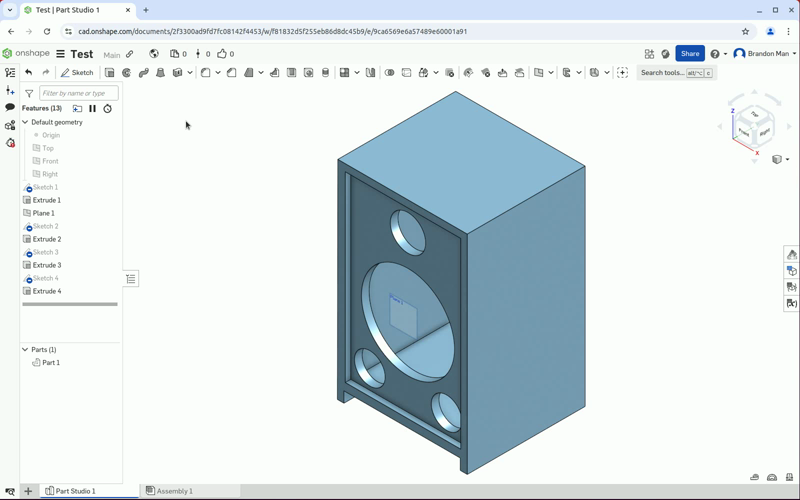
mouse_move(73, 189)
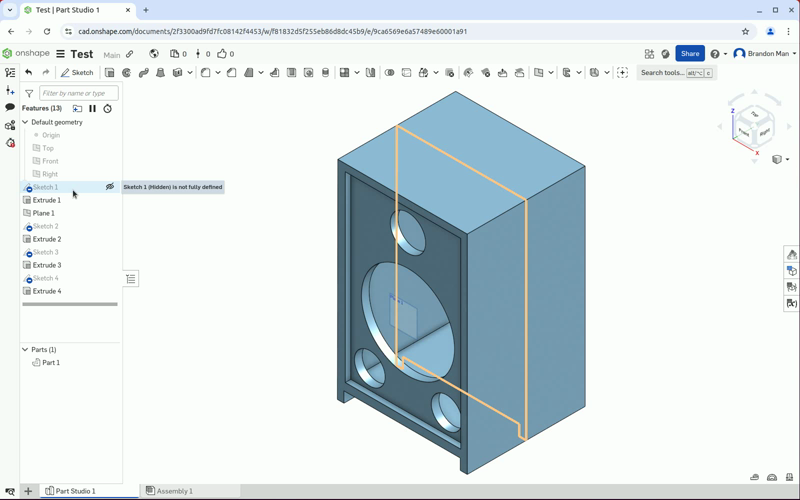
click(73, 189)